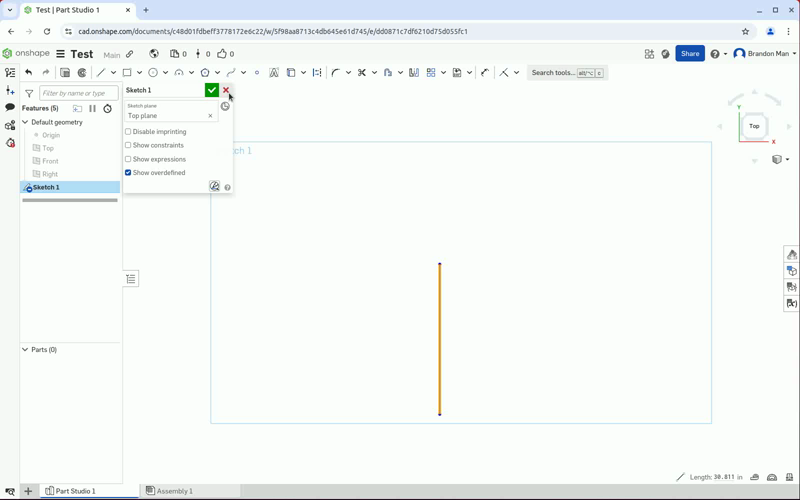
key(shift+h)
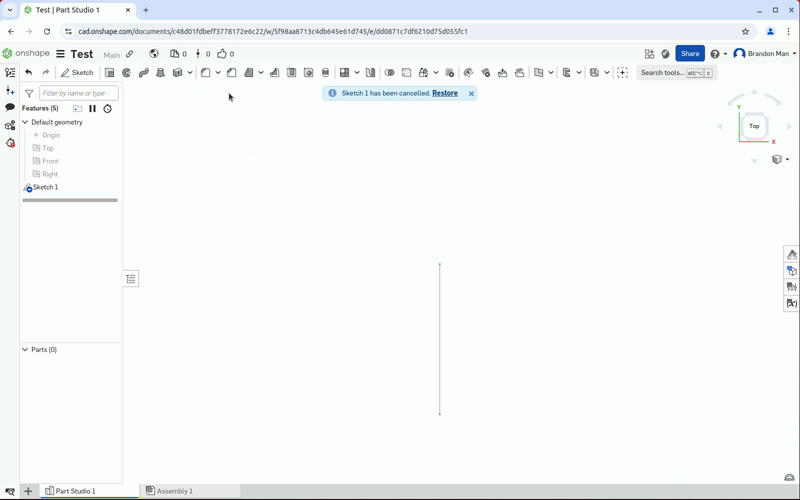
key(shift+s)
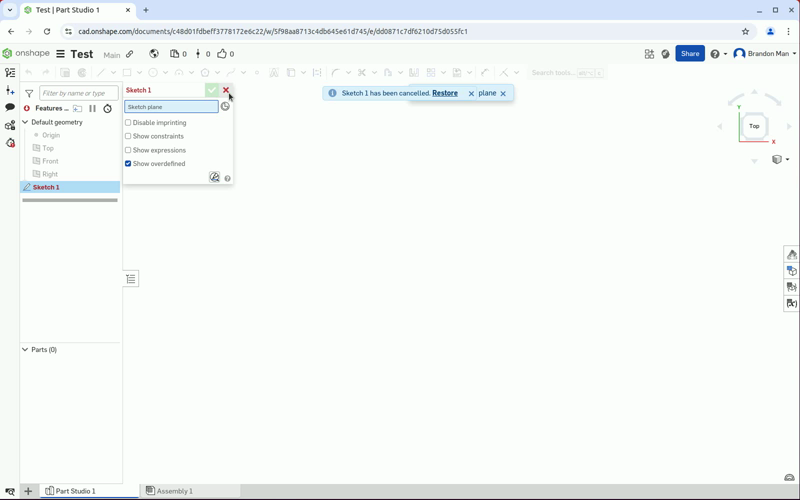
mouse_move(73, 150)
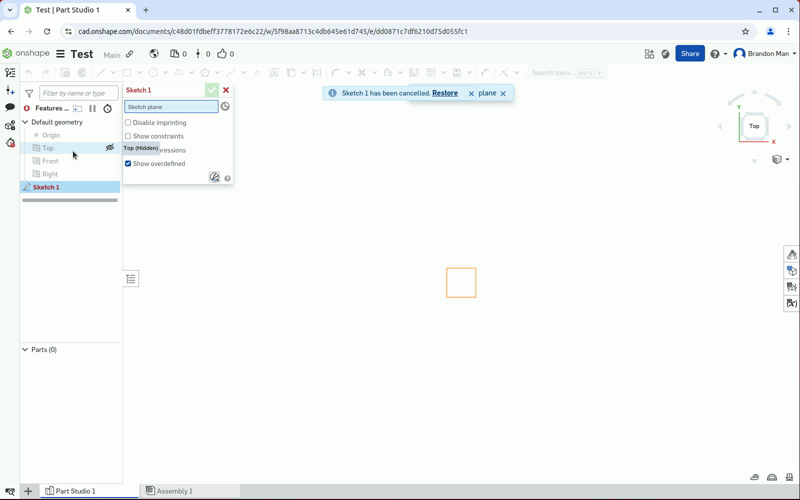
click(73, 150)
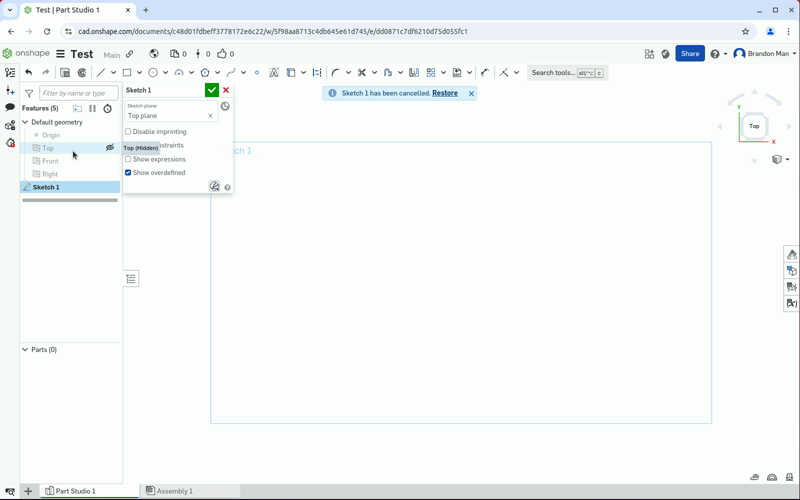
mouse_move(73, 352)
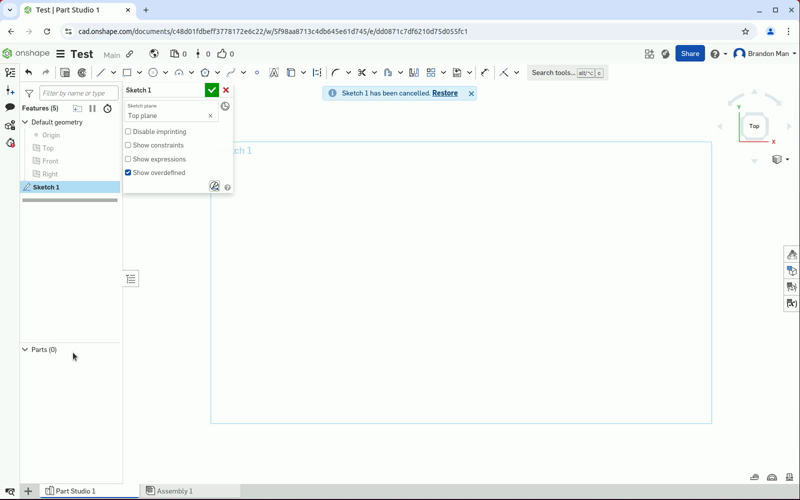
key(y)
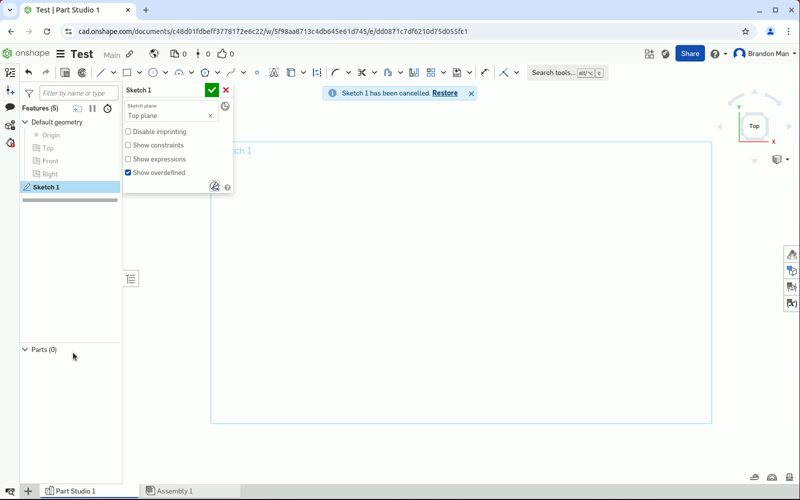
key(l)
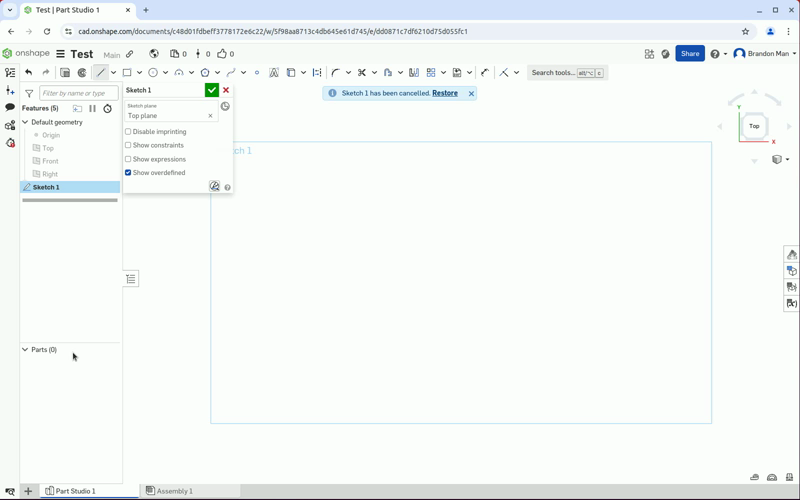
key_down(shift)
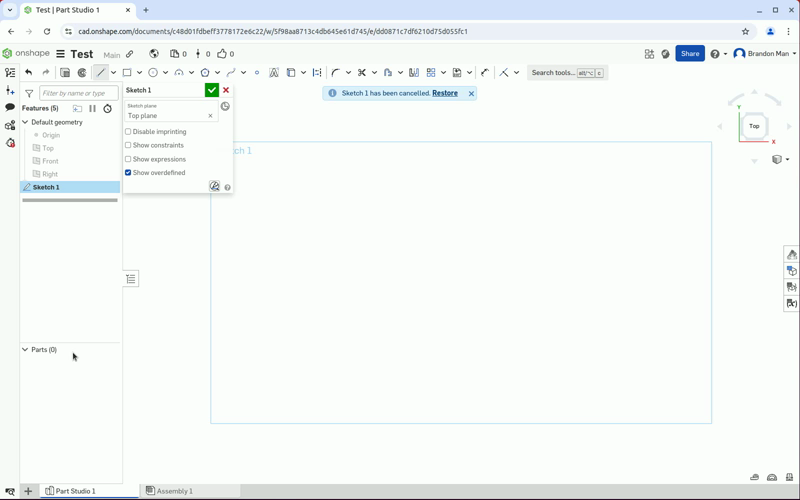
mouse_move(388, 282)
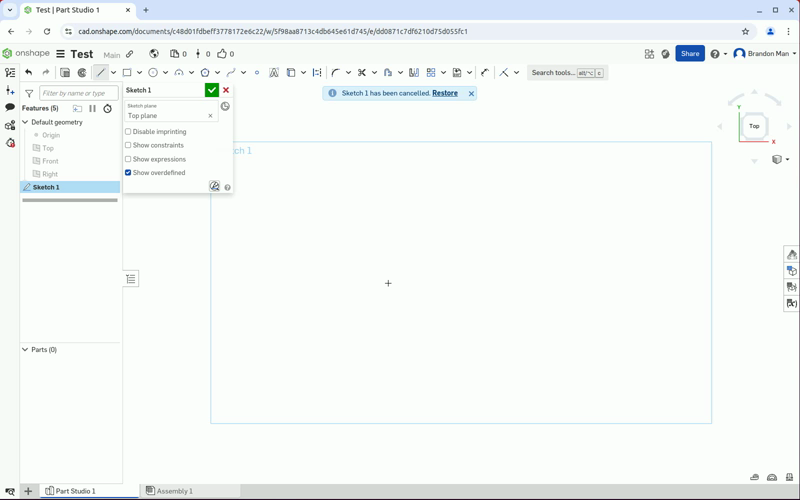
click(388, 282)
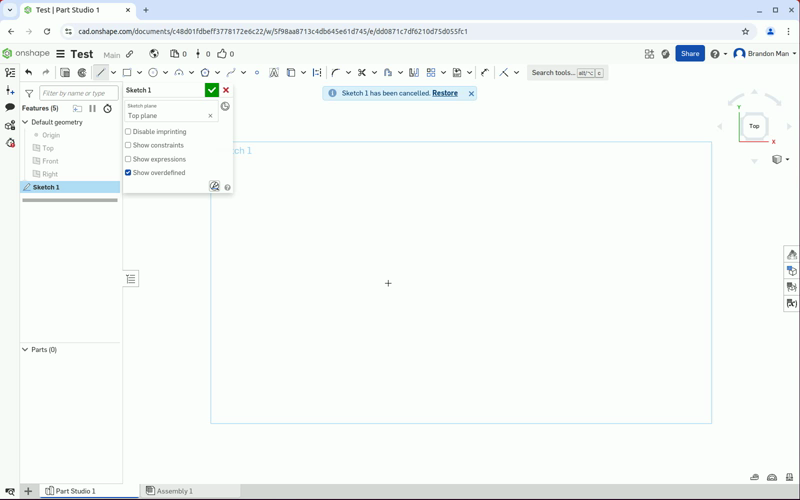
key_up(shift)
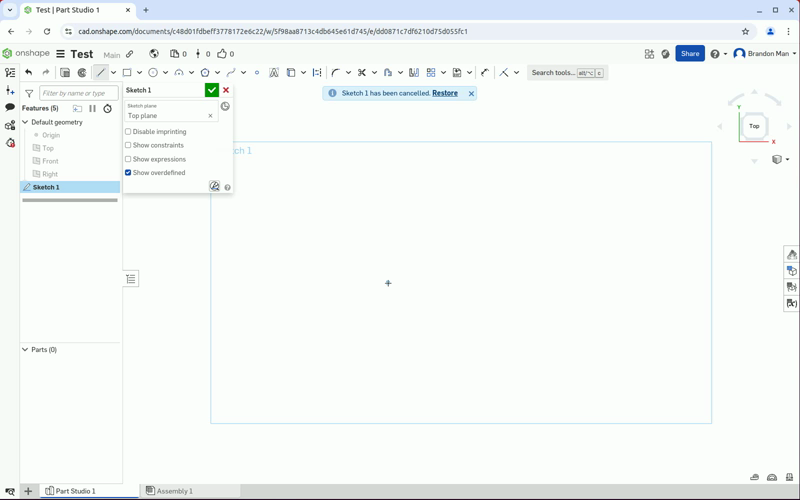
key_down(shift)
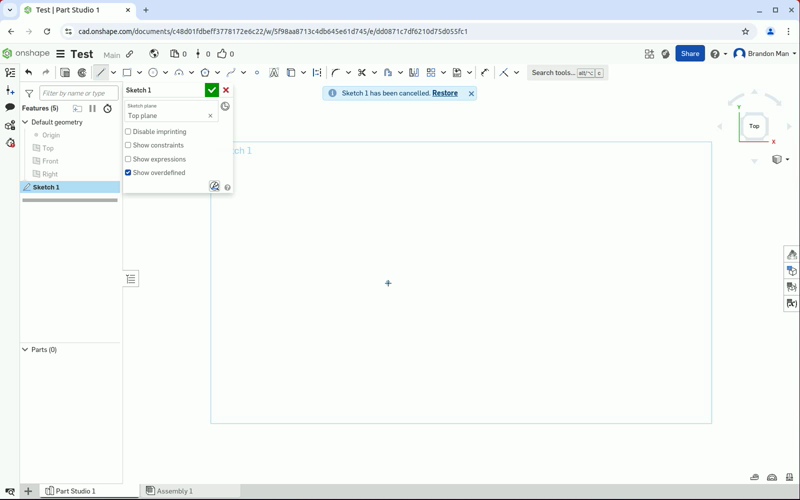
mouse_move(460, 282)
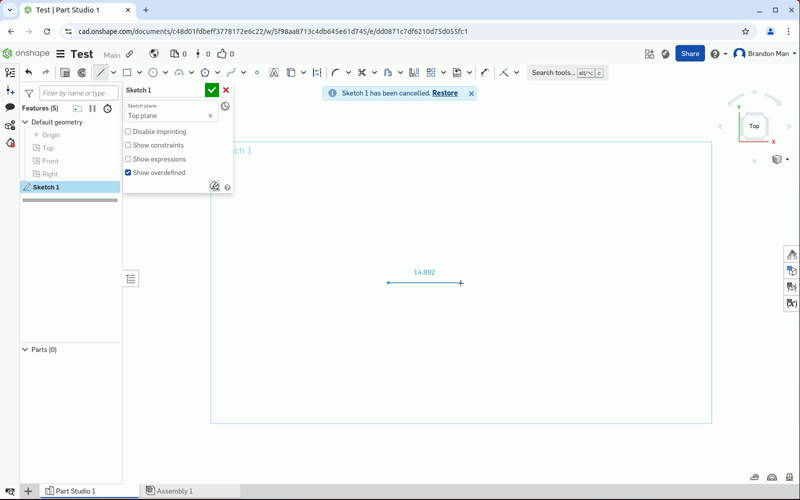
click(460, 282)
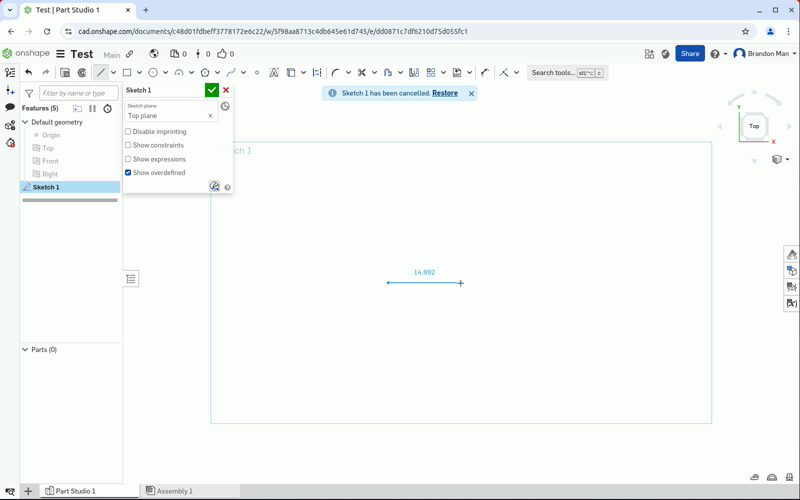
key_up(shift)
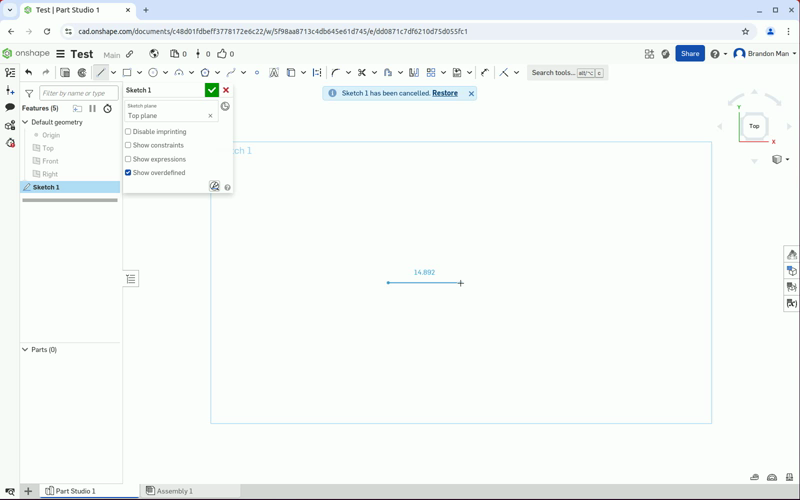
key_down(shift)
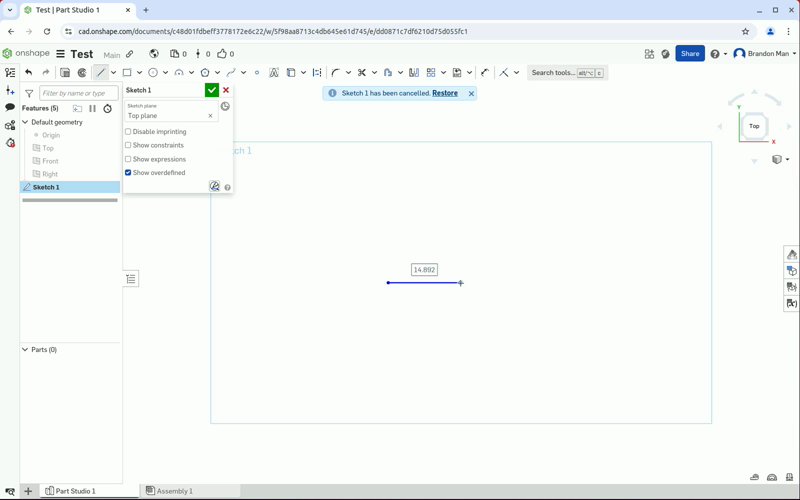
mouse_move(531, 282)
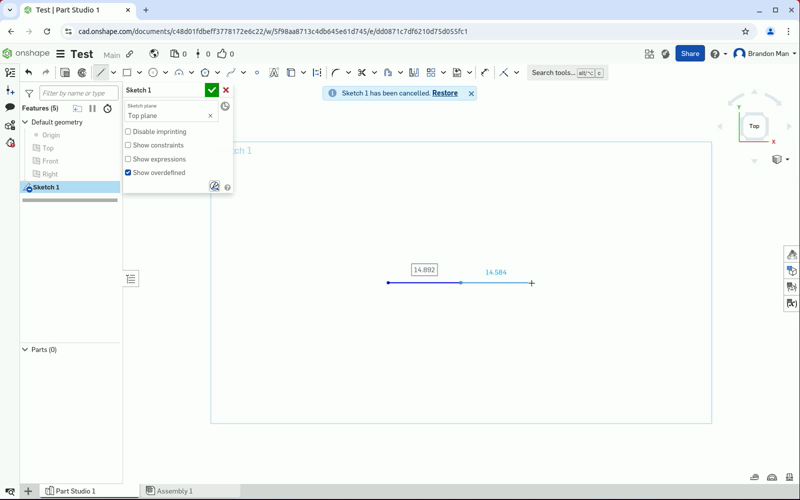
click(531, 282)
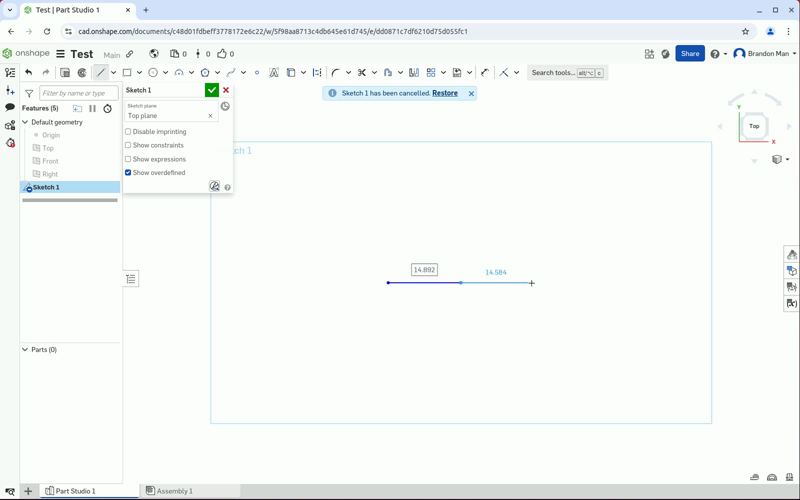
key_up(shift)
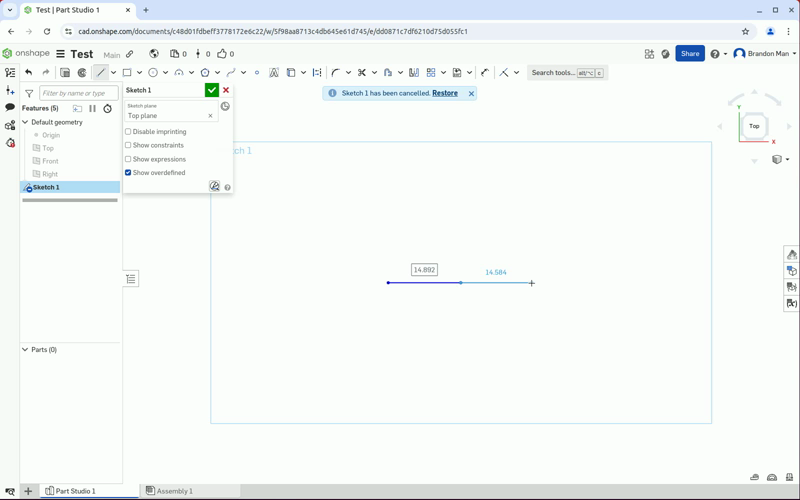
key_down(shift)
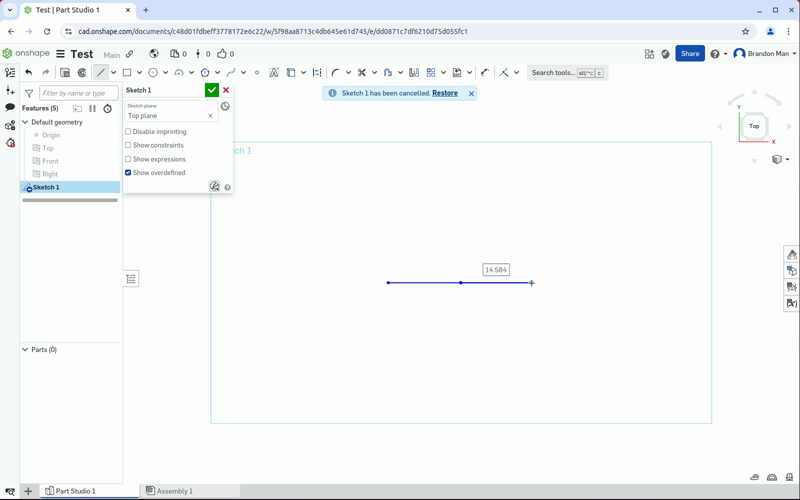
mouse_move(561, 282)
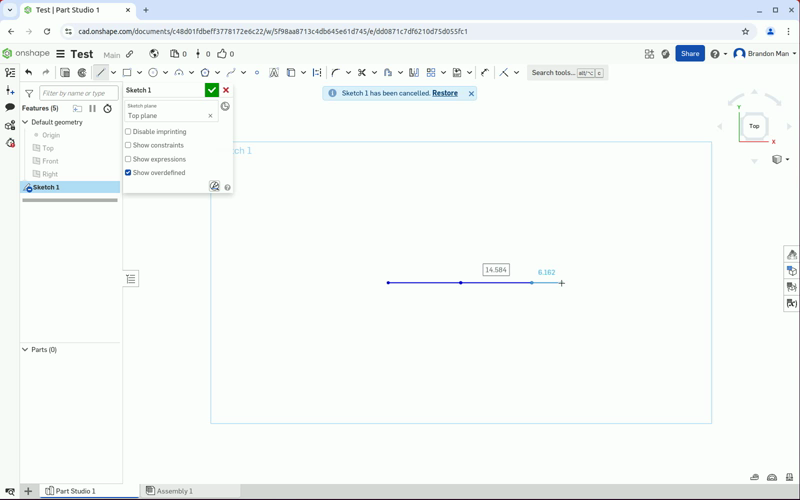
mouse_move(531, 275)
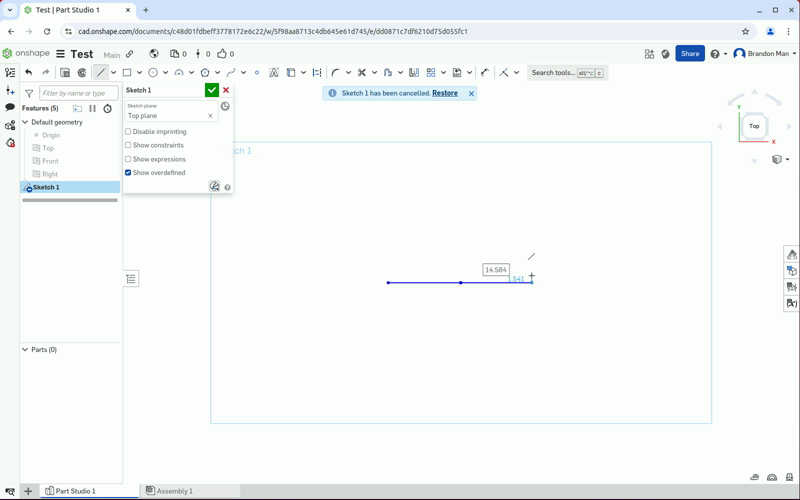
click(531, 275)
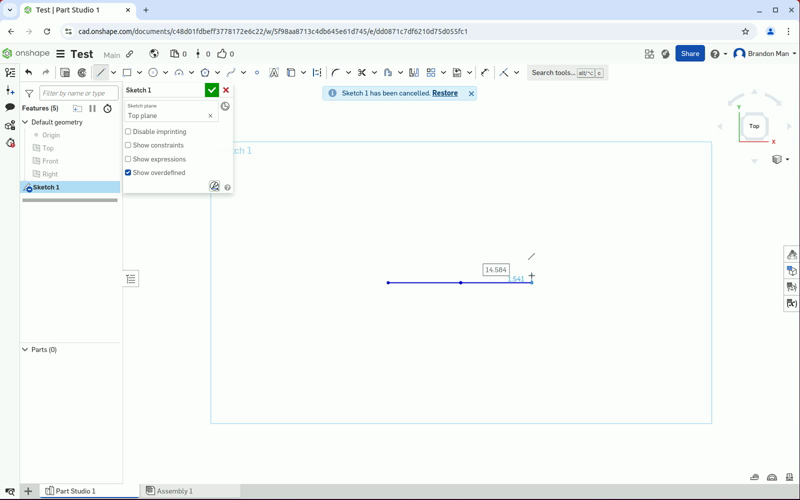
key_up(shift)
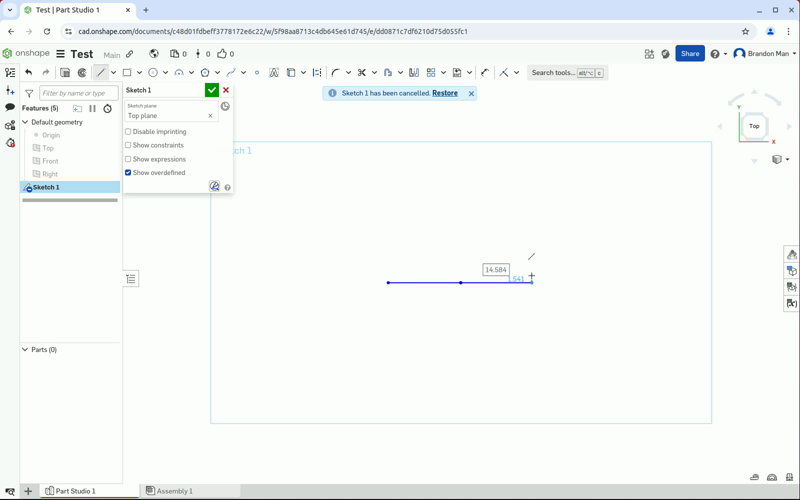
key_down(shift)
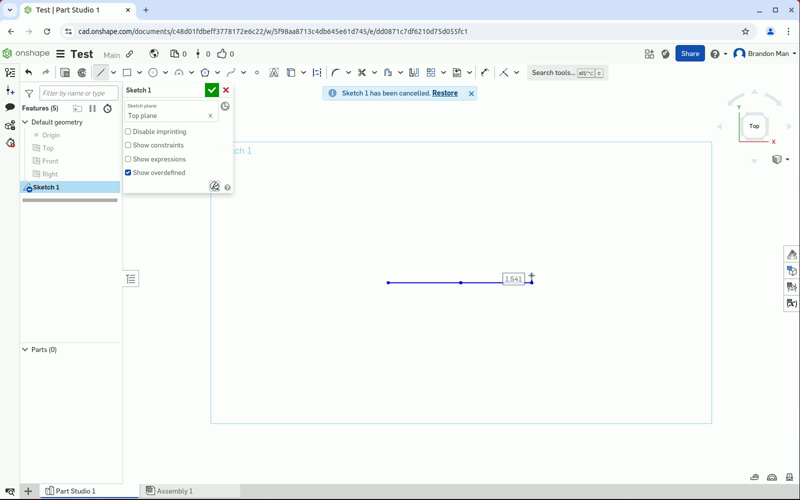
mouse_move(463, 275)
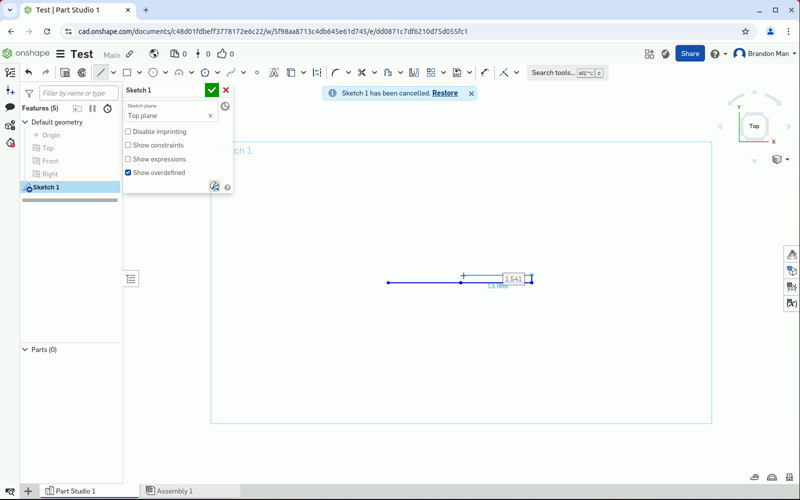
click(463, 275)
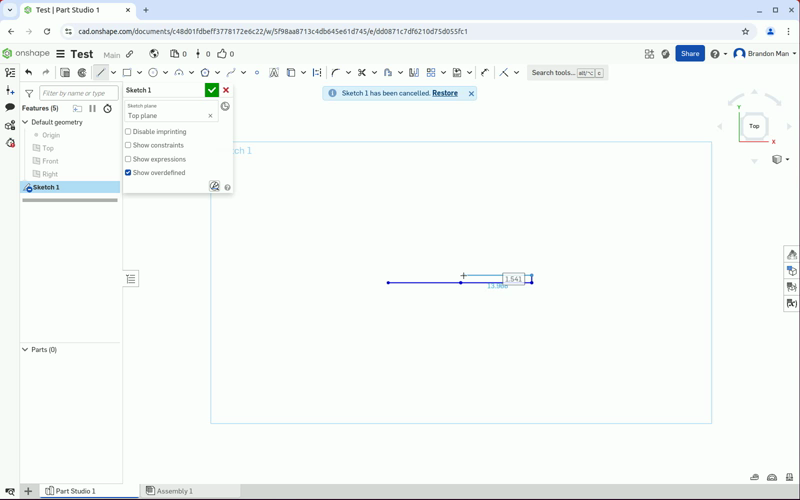
key_up(shift)
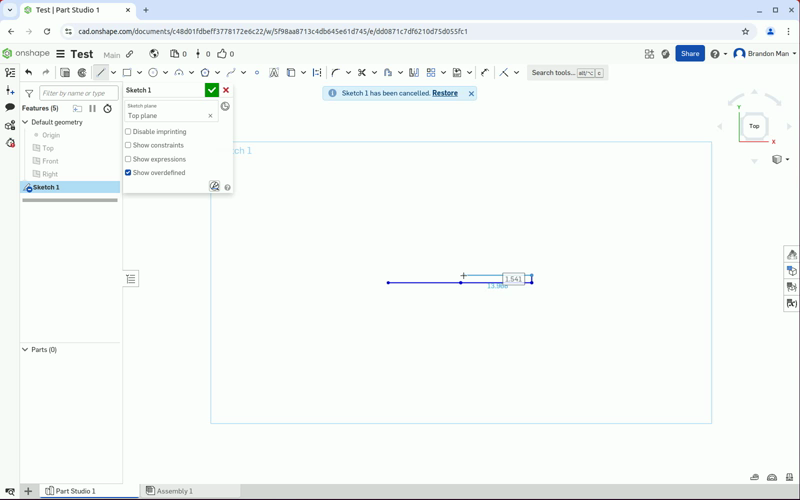
key_down(shift)
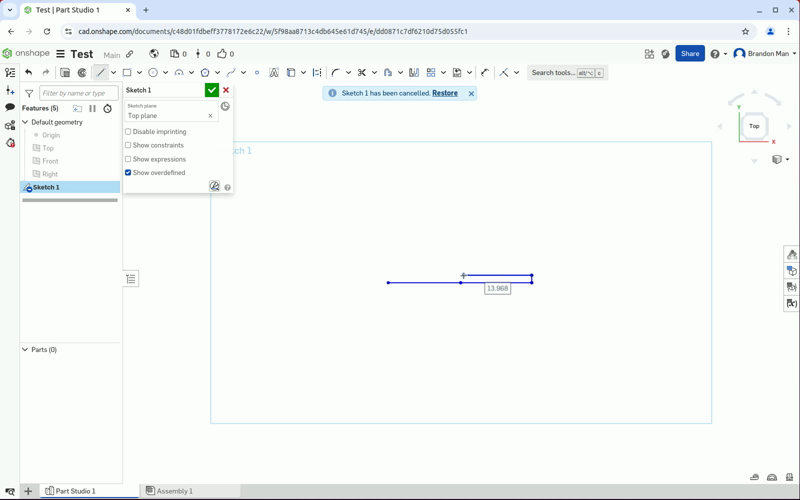
mouse_move(463, 210)
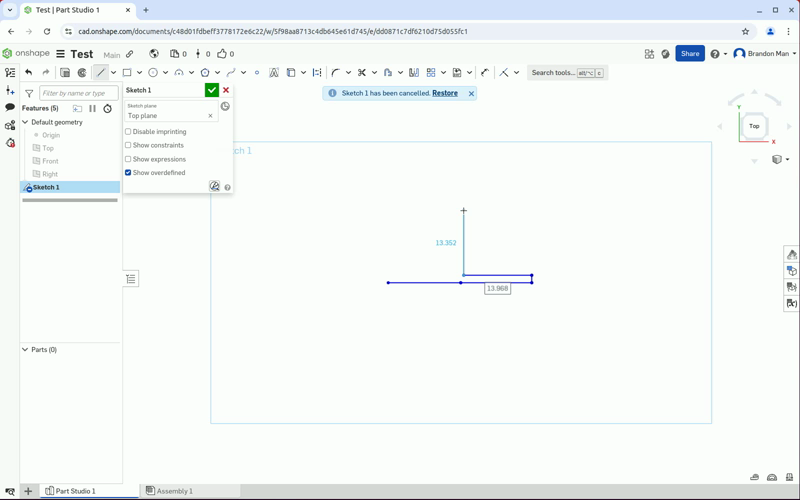
click(463, 210)
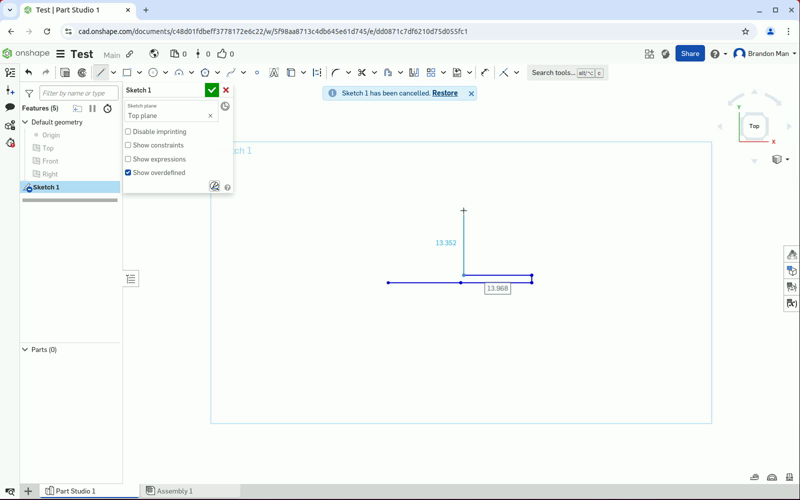
key_up(shift)
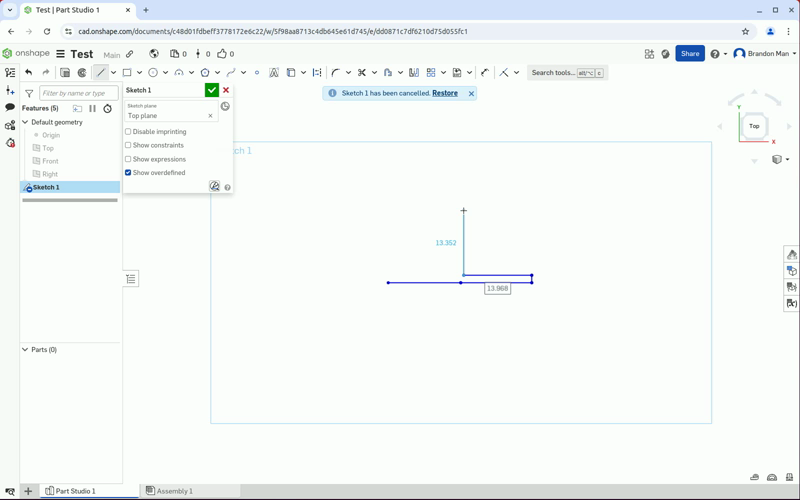
key_down(shift)
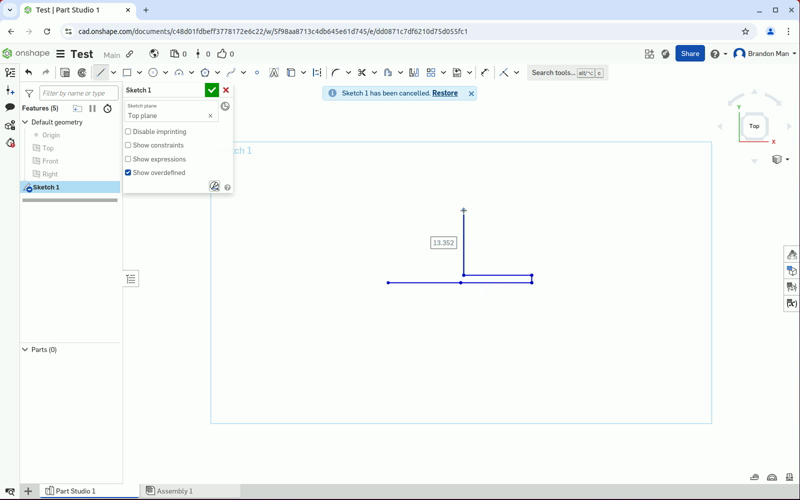
mouse_move(493, 210)
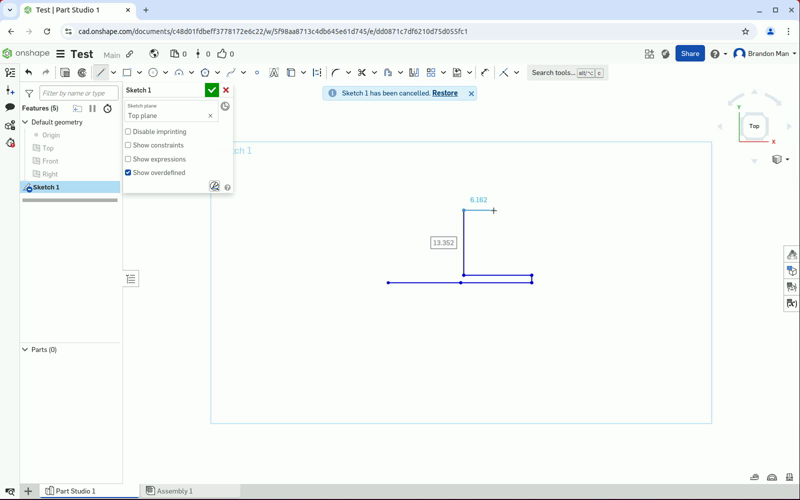
mouse_move(460, 210)
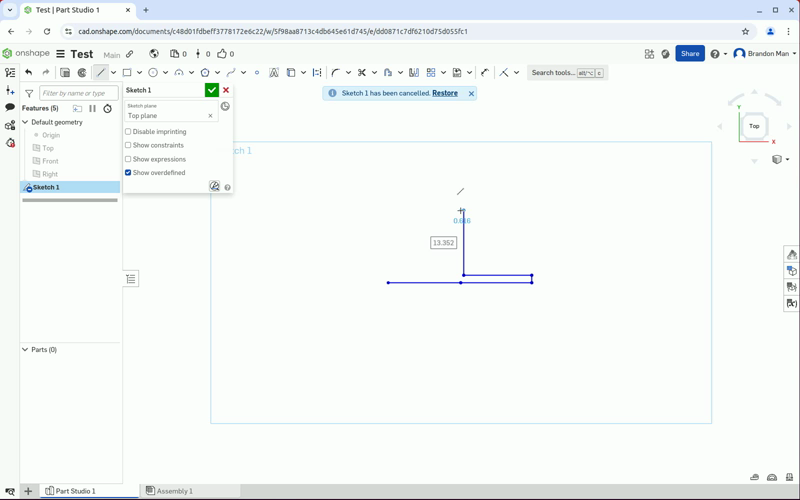
scroll(6)
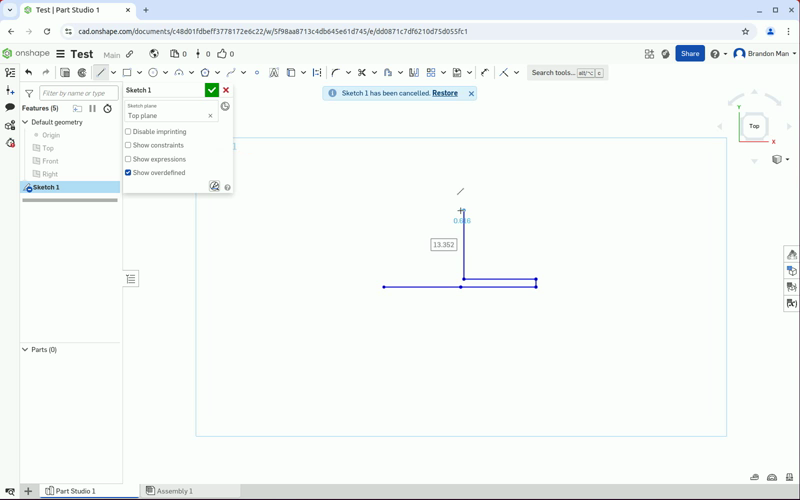
scroll(6)
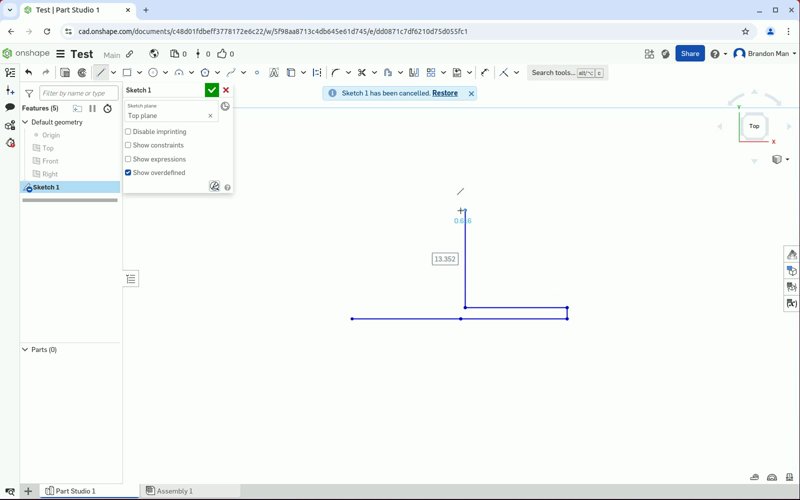
scroll(6)
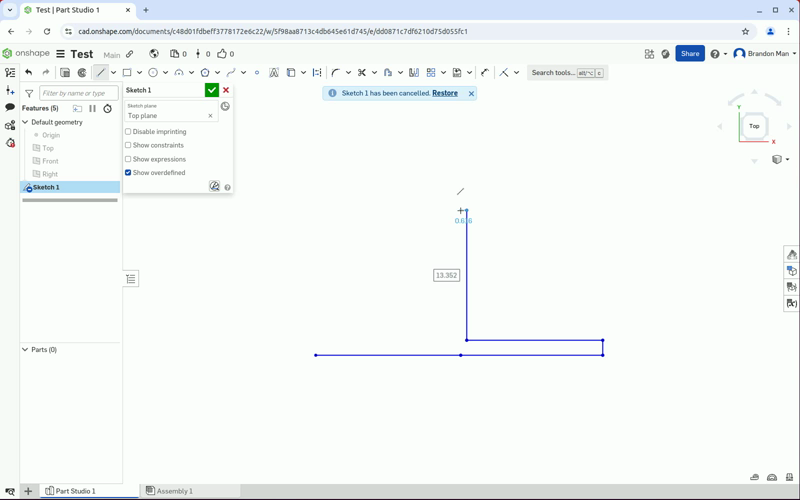
scroll(6)
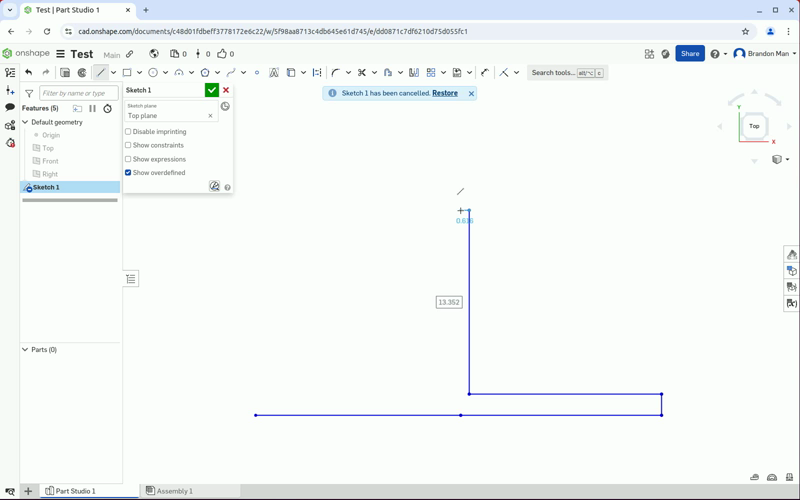
scroll(6)
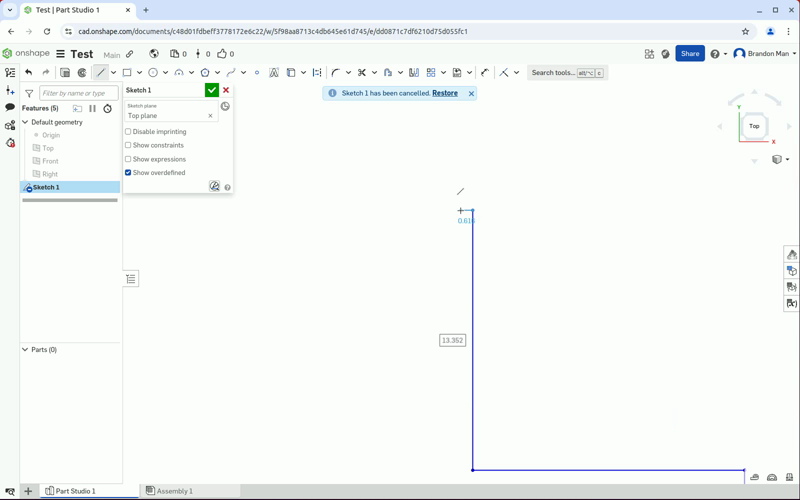
scroll(6)
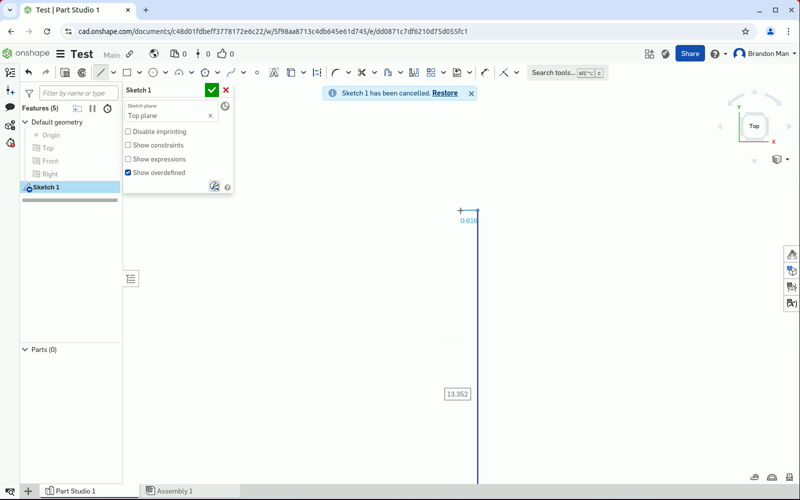
scroll(6)
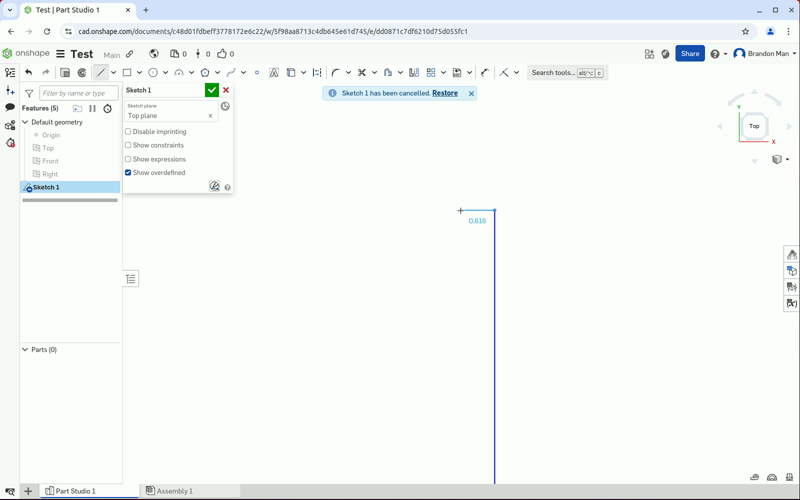
click(460, 210)
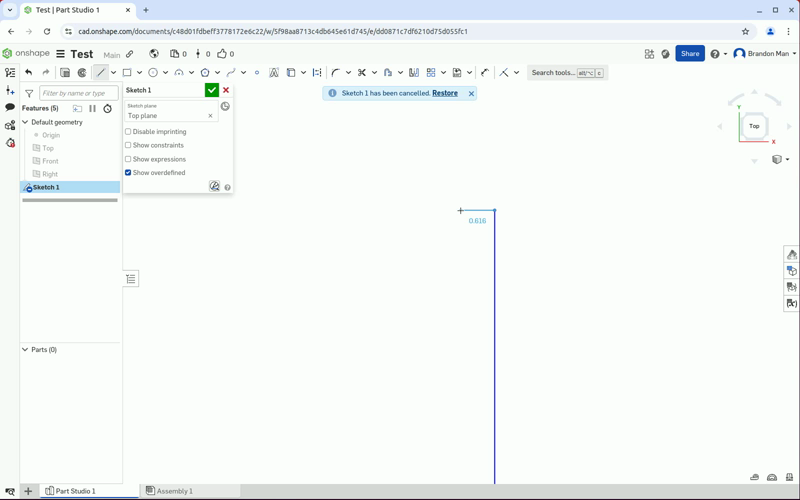
scroll(-6)
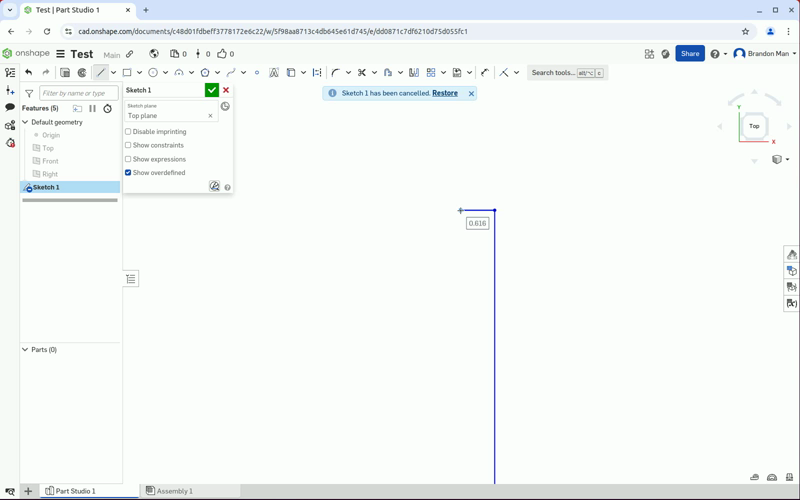
scroll(-6)
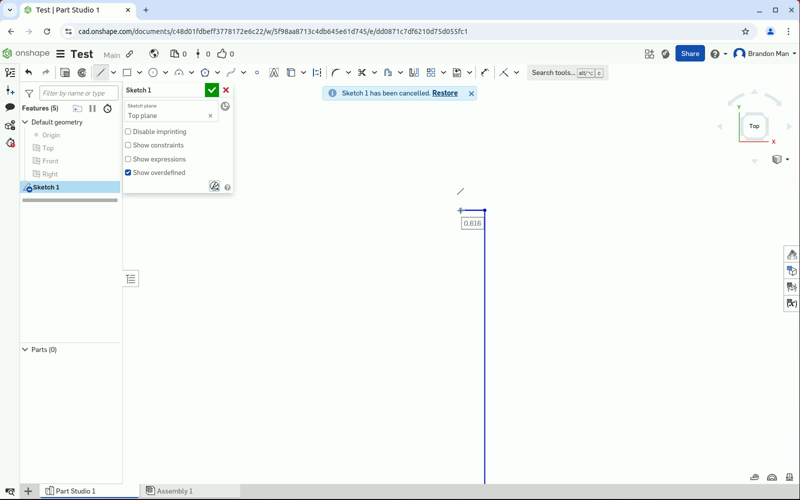
scroll(-6)
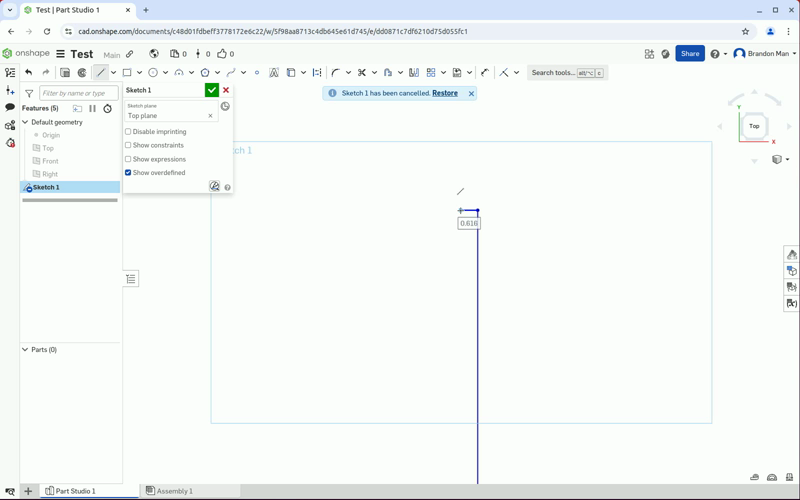
scroll(-6)
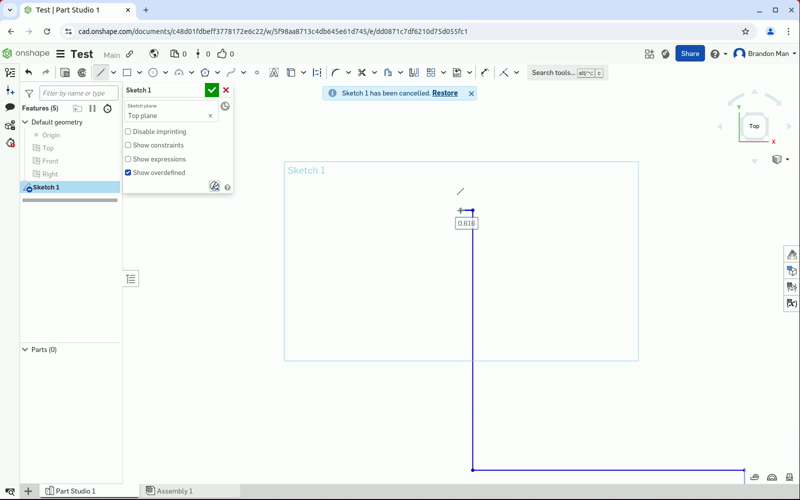
scroll(-6)
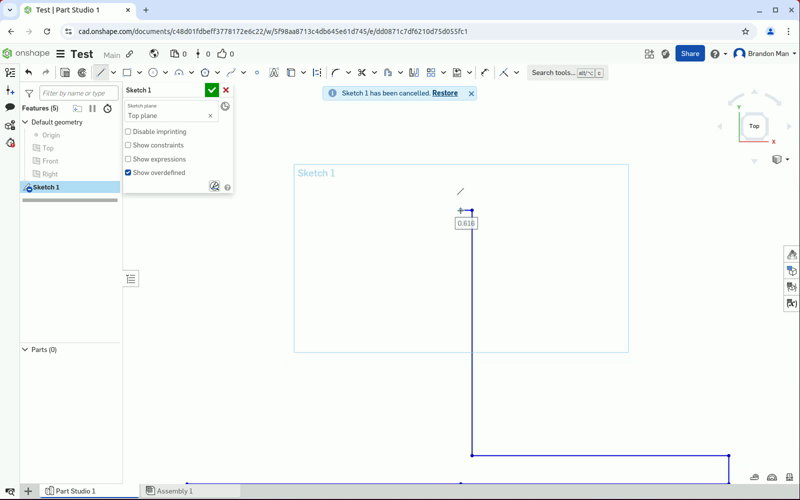
scroll(-6)
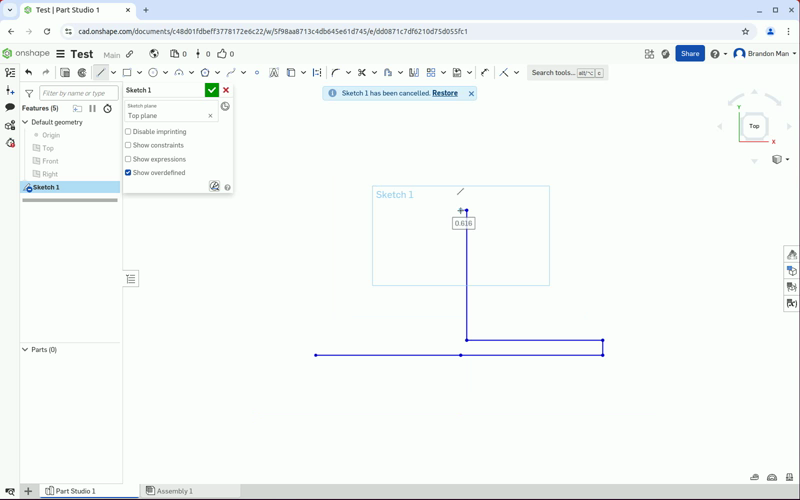
scroll(-6)
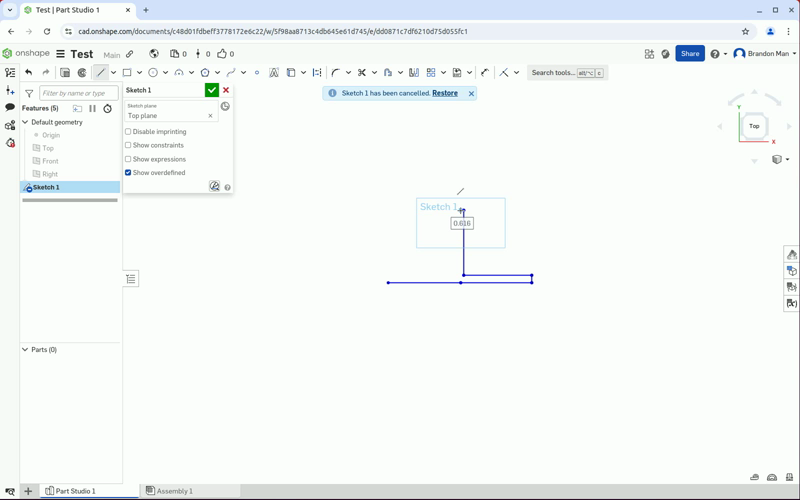
key_up(shift)
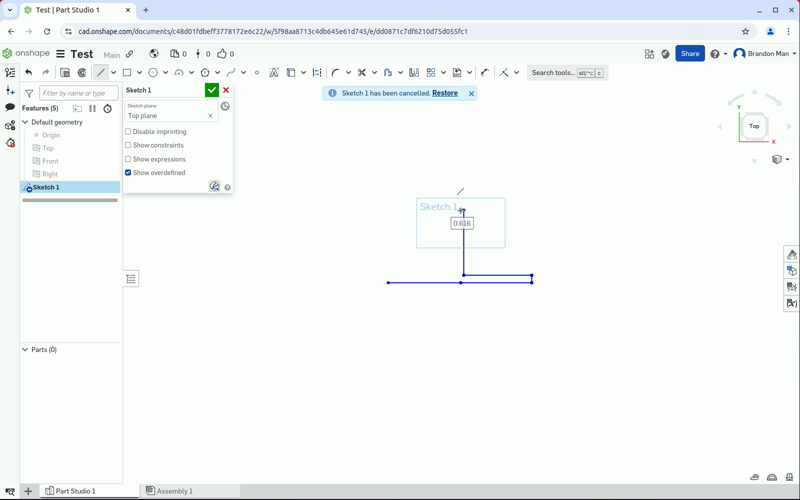
key_down(shift)
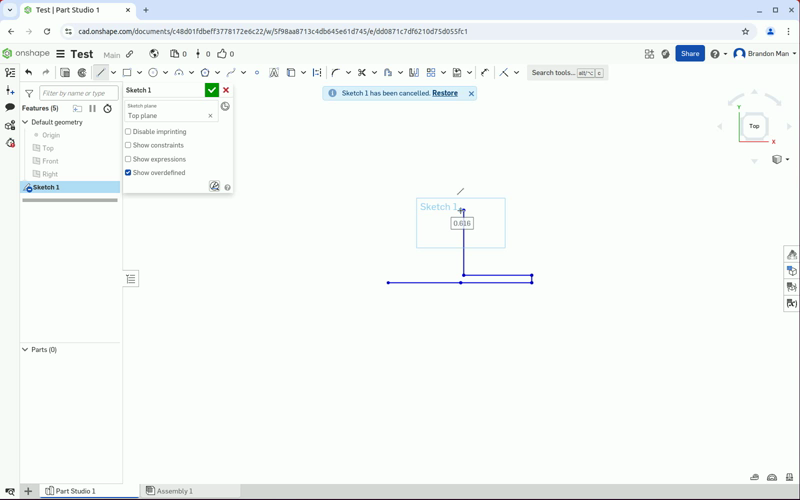
mouse_move(490, 210)
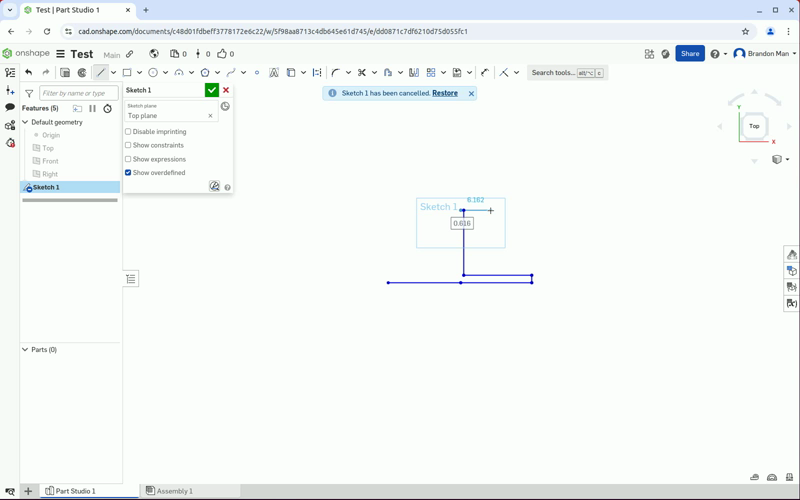
mouse_move(456, 210)
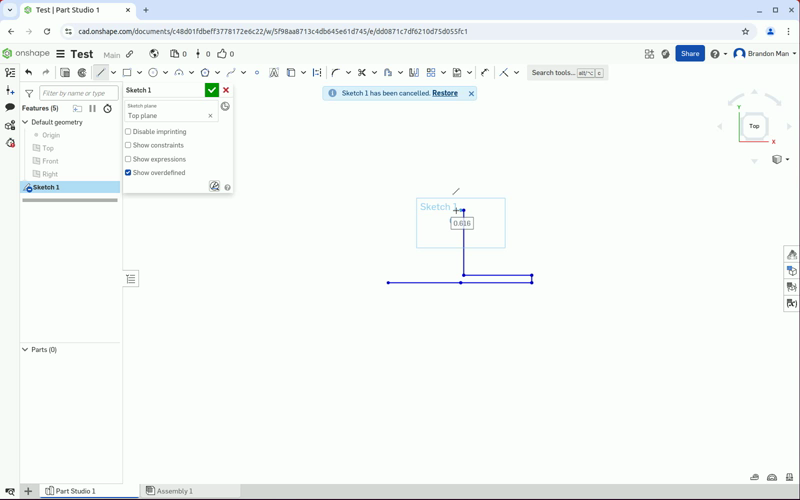
scroll(6)
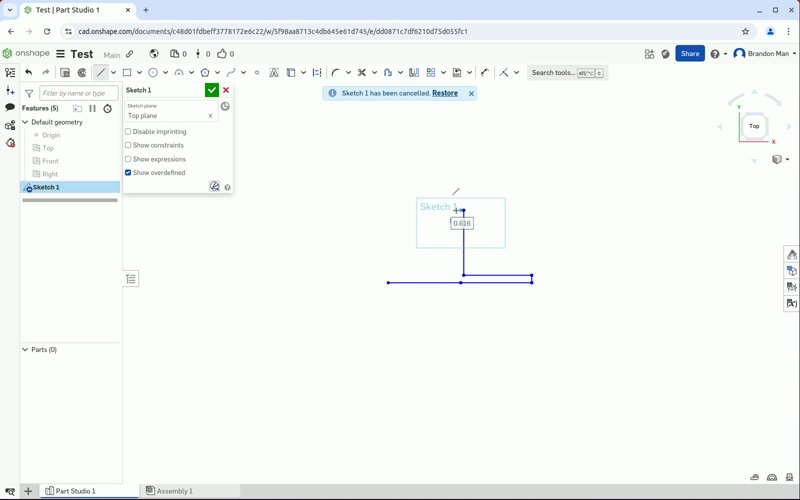
scroll(6)
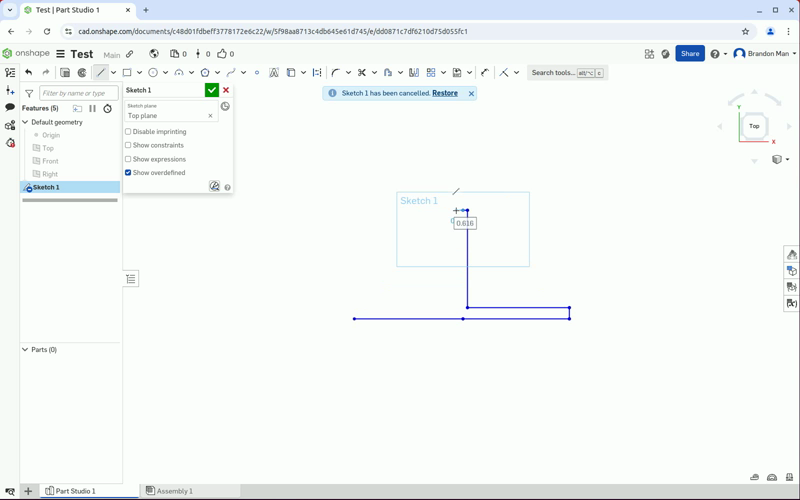
scroll(6)
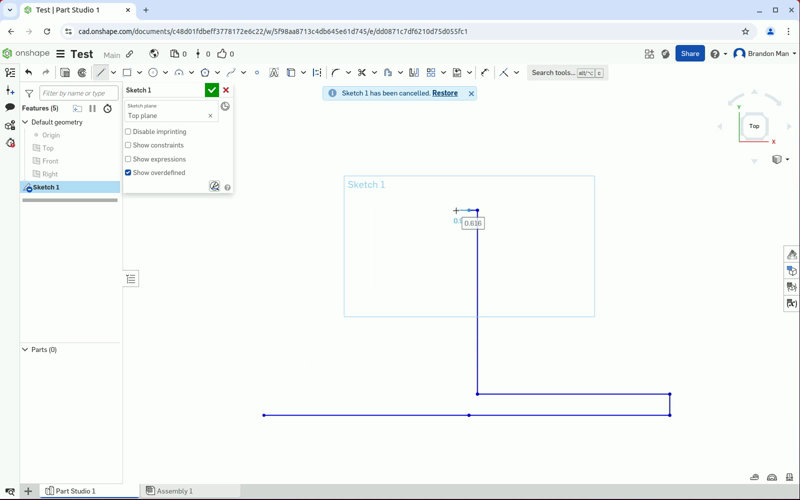
scroll(6)
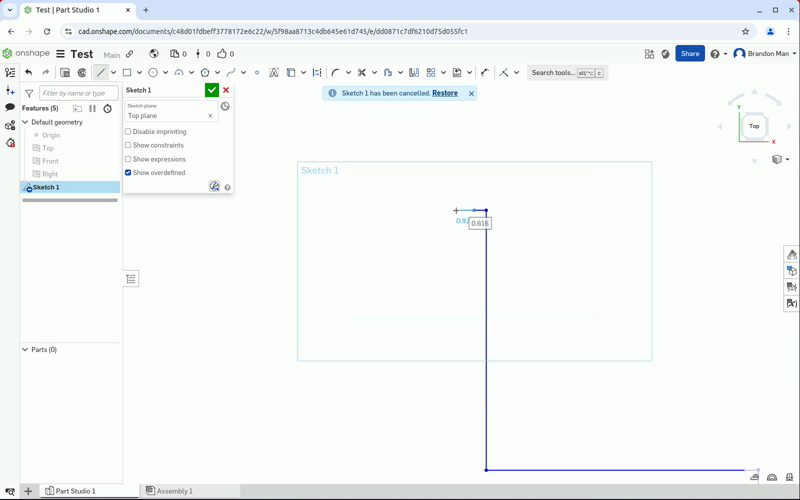
scroll(6)
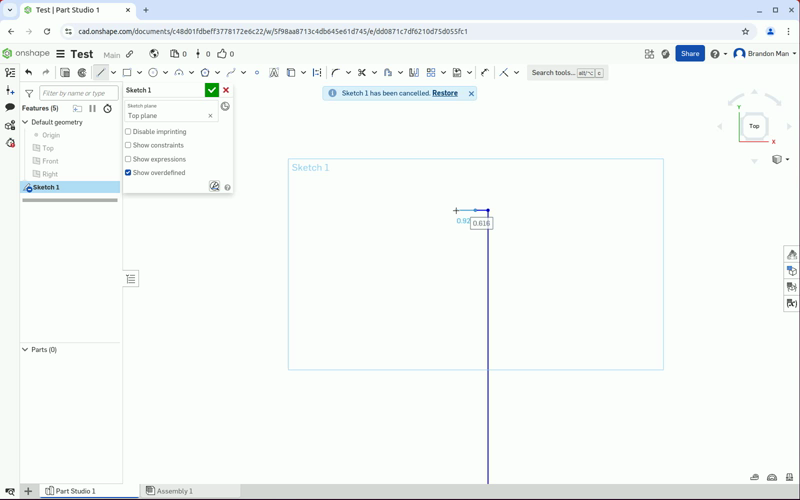
scroll(6)
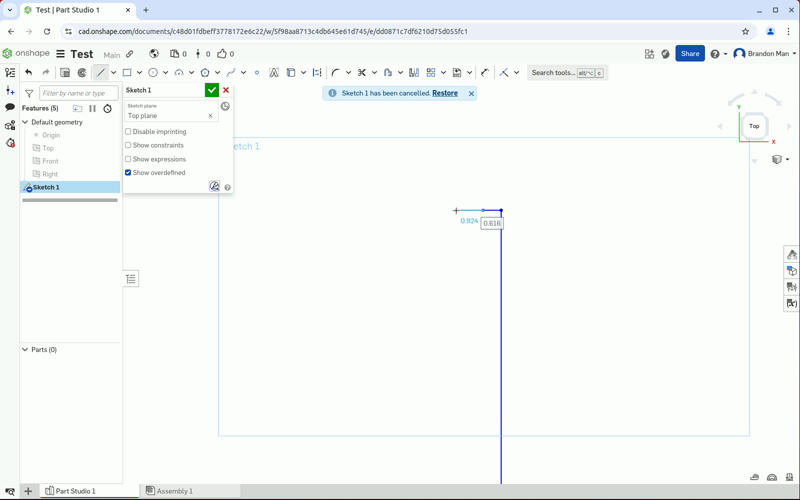
scroll(6)
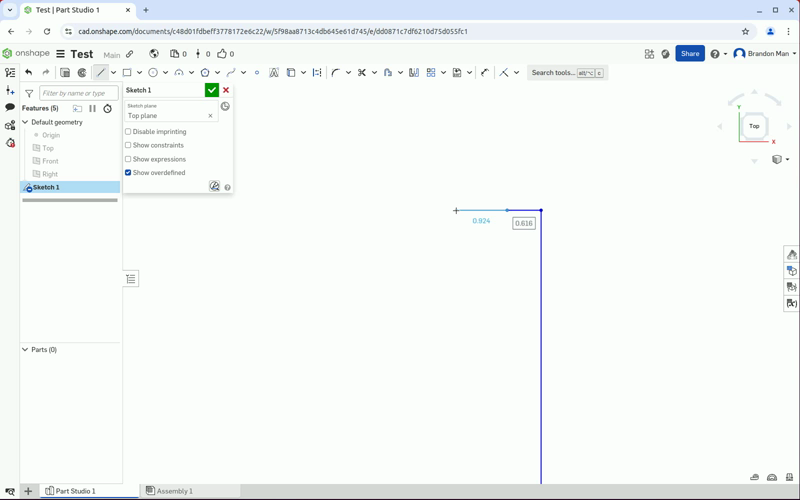
click(456, 210)
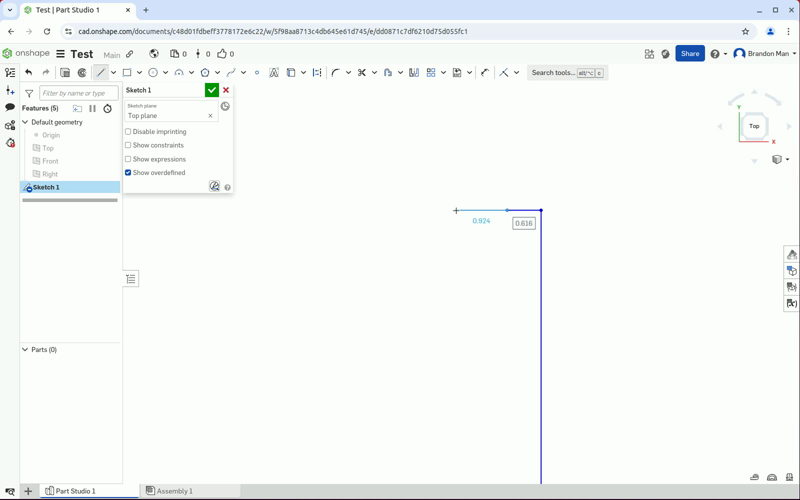
scroll(-6)
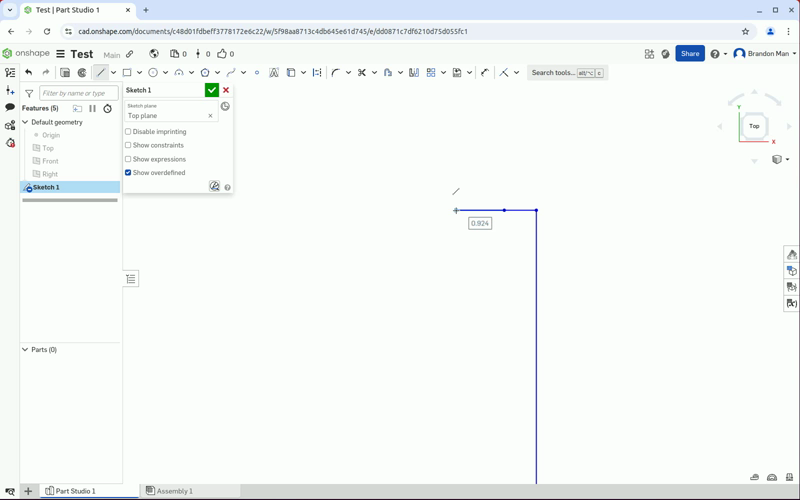
scroll(-6)
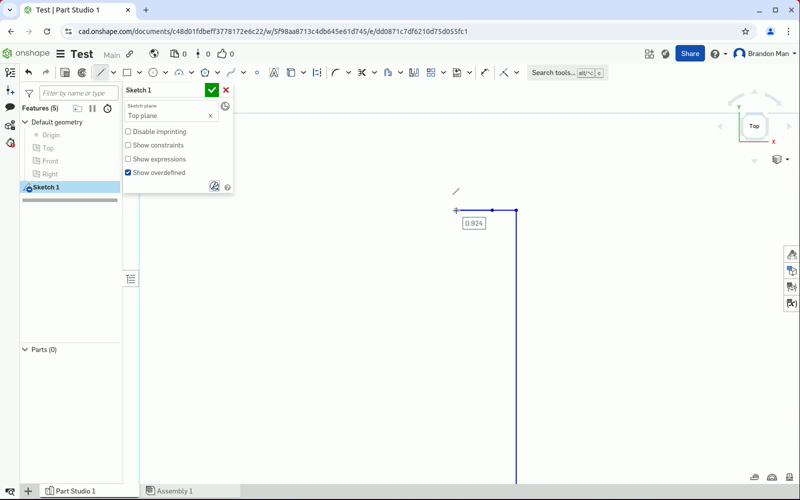
scroll(-6)
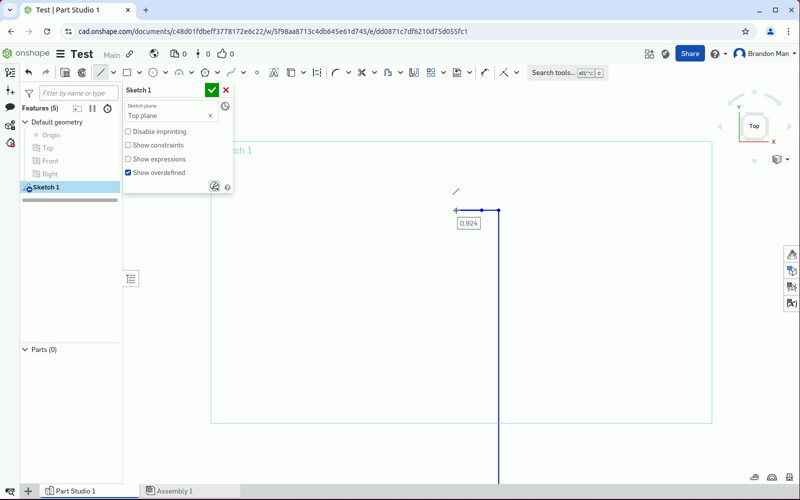
scroll(-6)
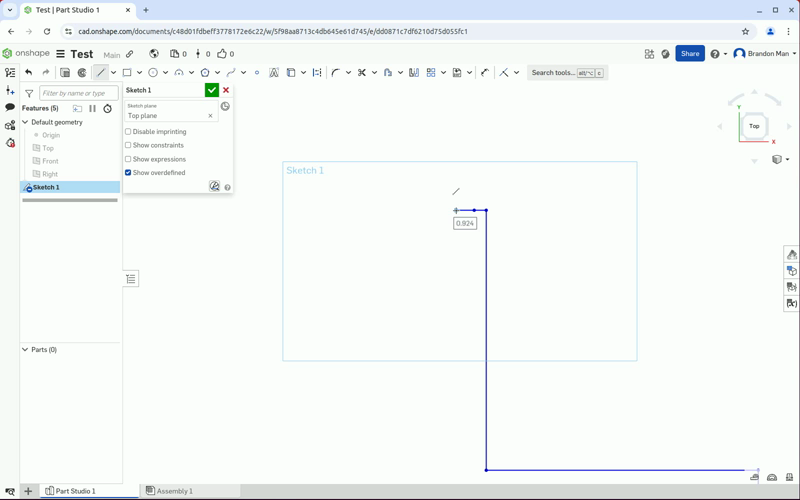
scroll(-6)
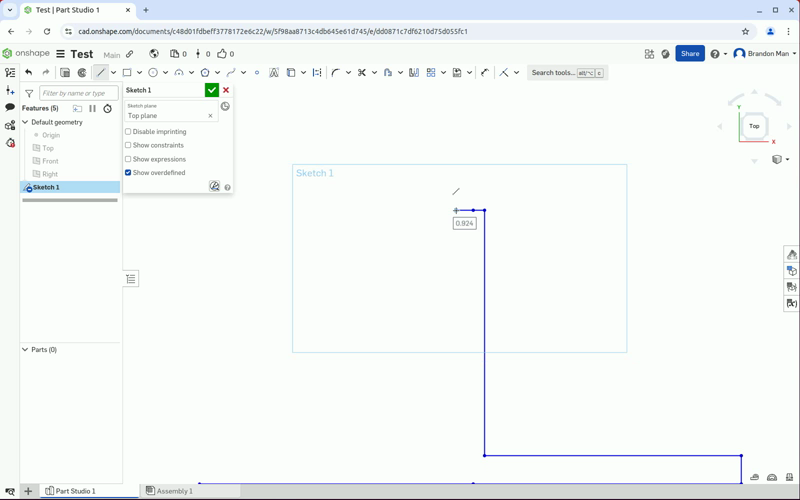
scroll(-6)
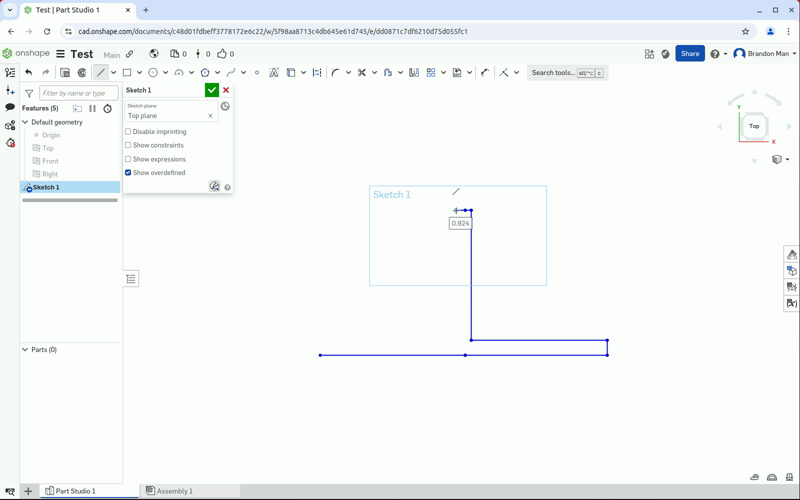
scroll(-6)
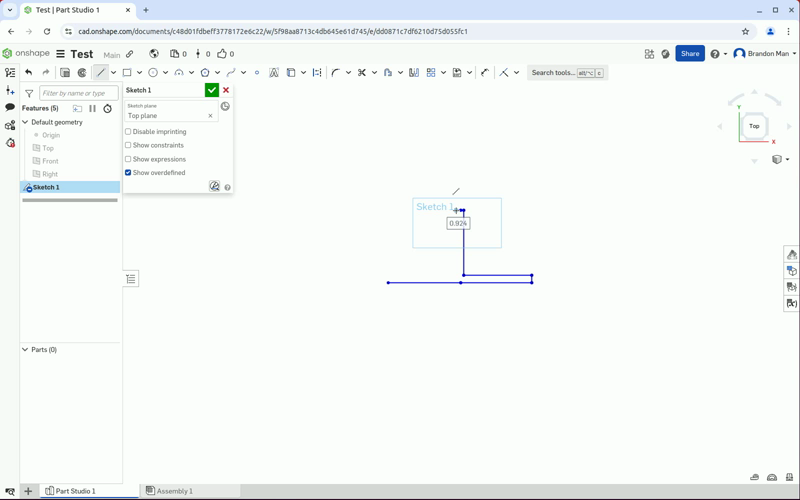
key_up(shift)
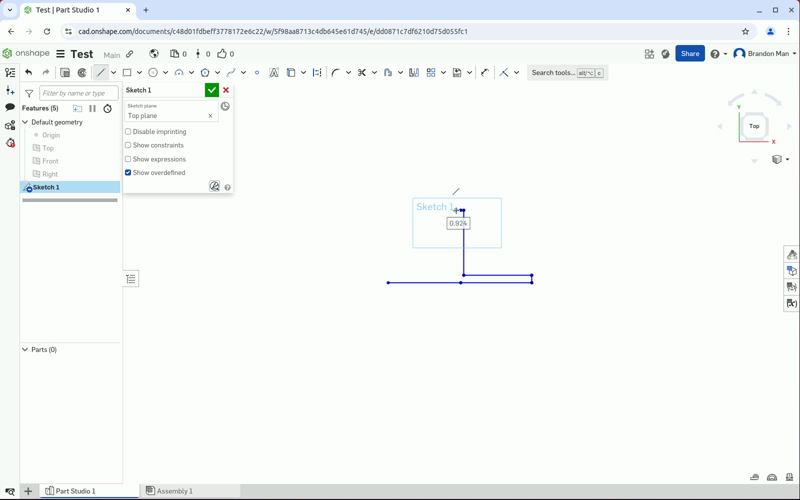
key_down(shift)
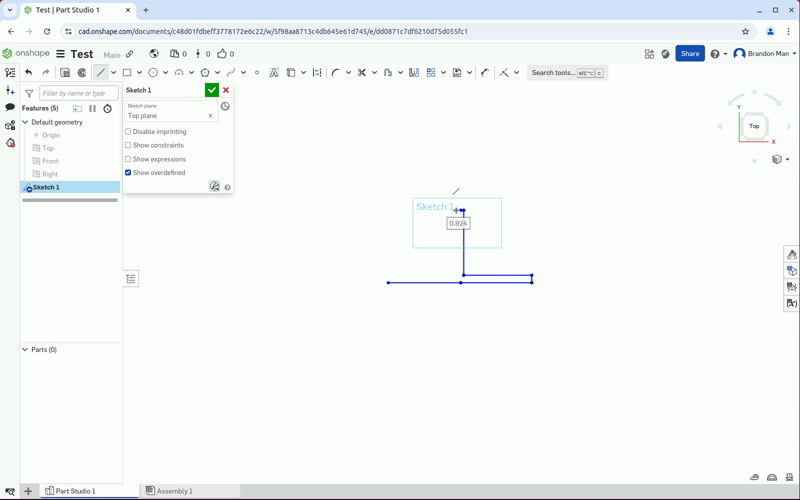
mouse_move(456, 275)
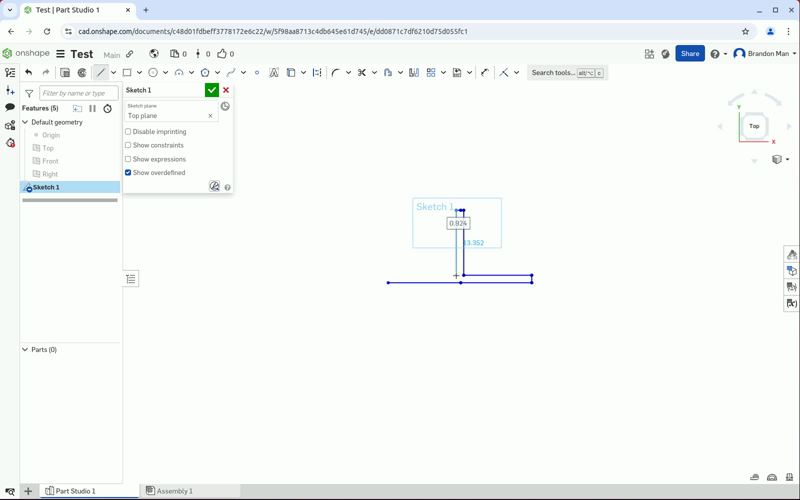
click(456, 275)
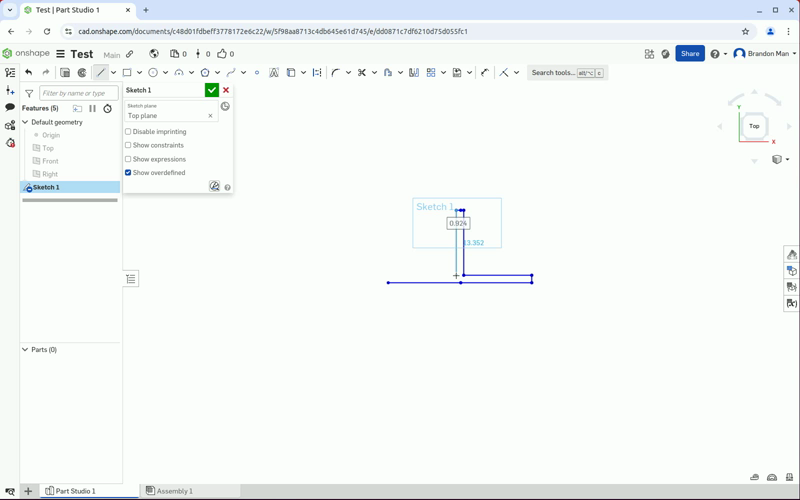
key_up(shift)
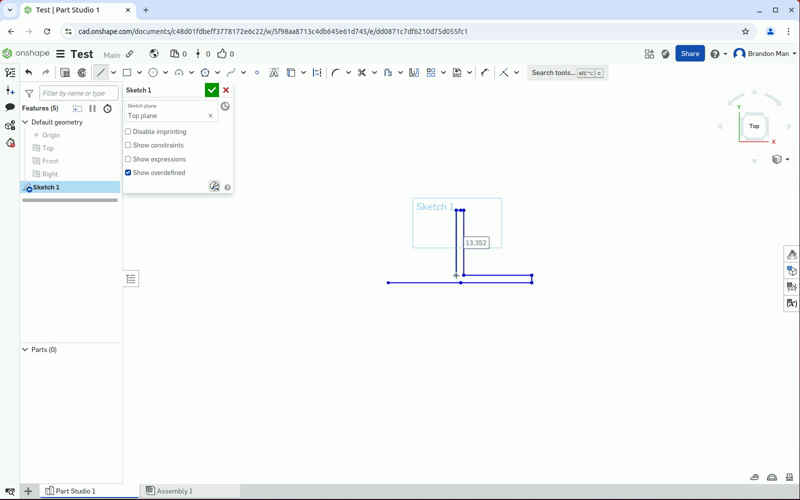
key_down(shift)
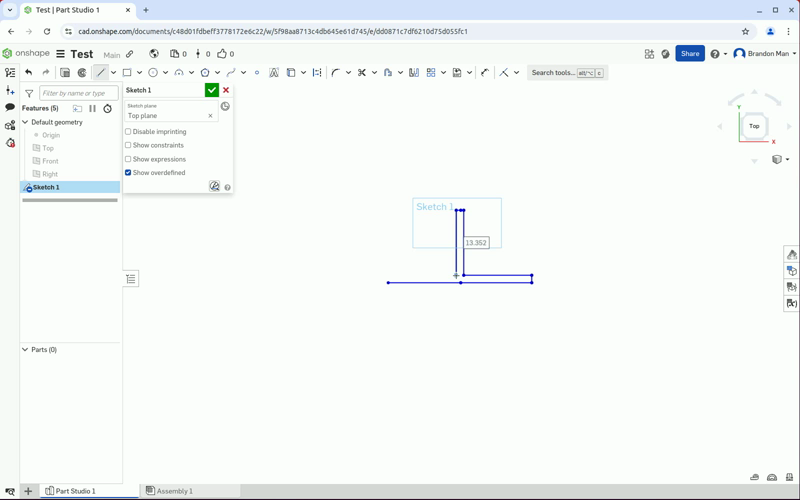
mouse_move(388, 275)
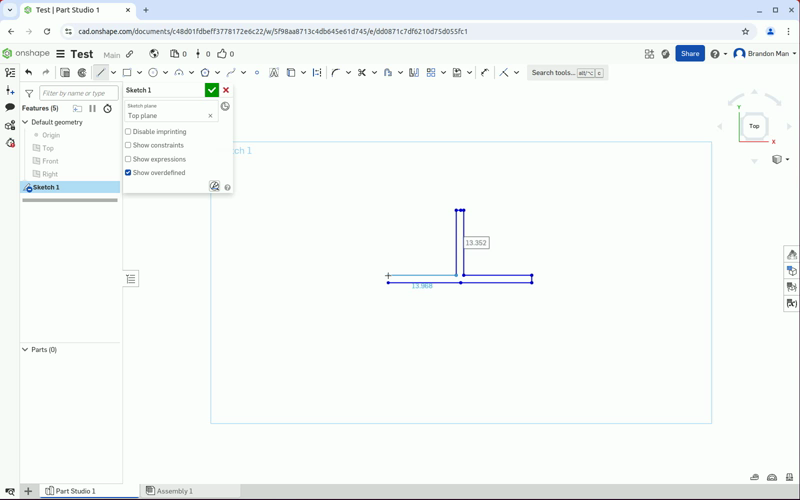
click(388, 275)
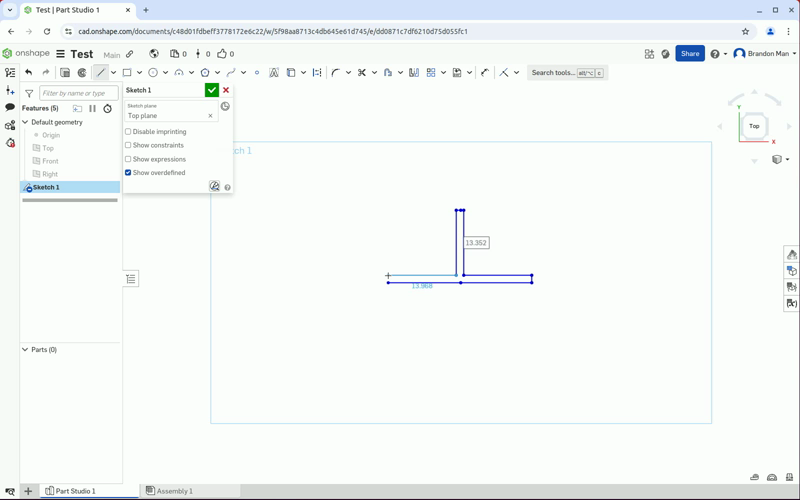
key_up(shift)
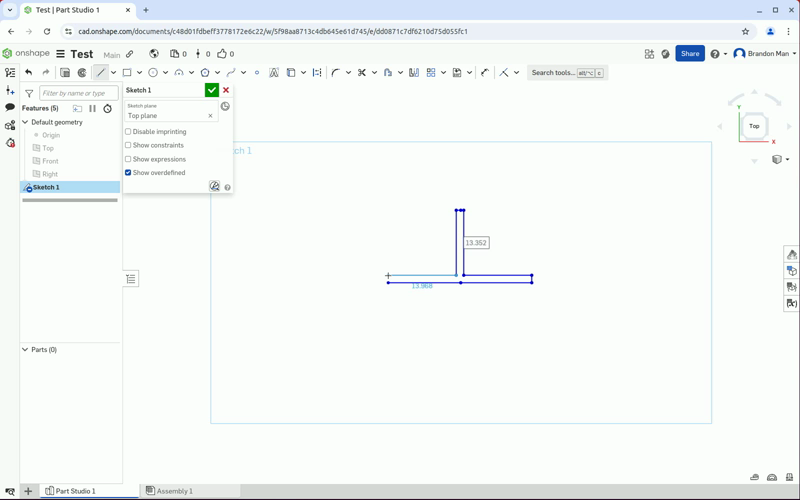
mouse_move(418, 275)
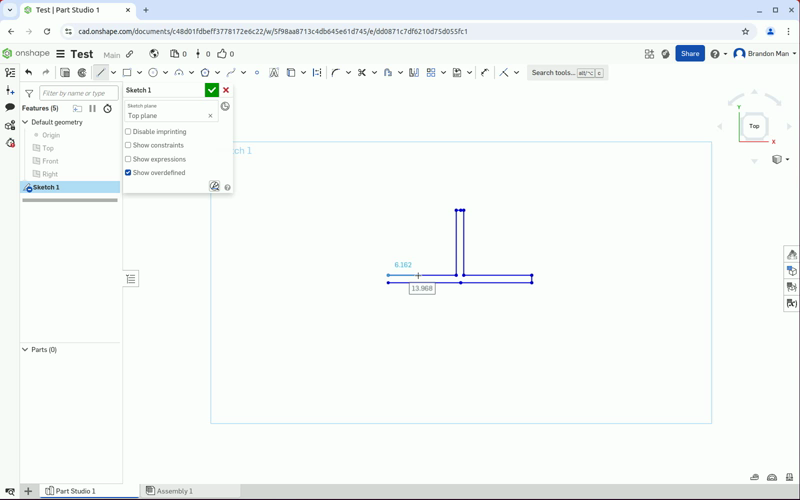
key_down(shift)
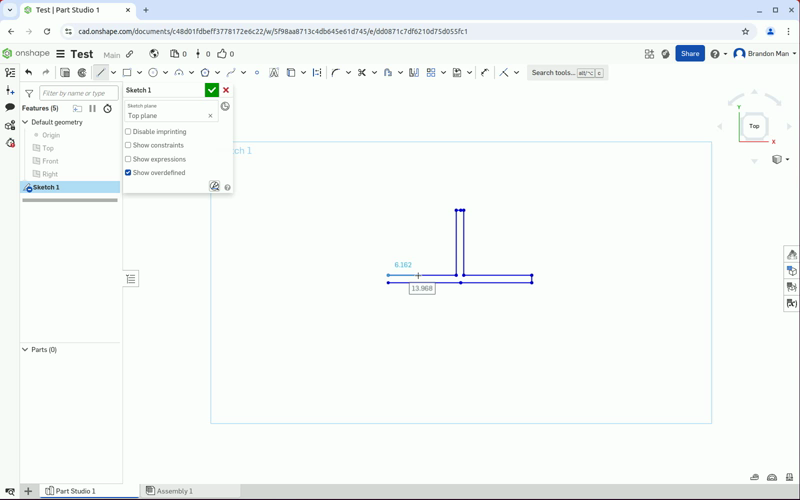
mouse_move(388, 282)
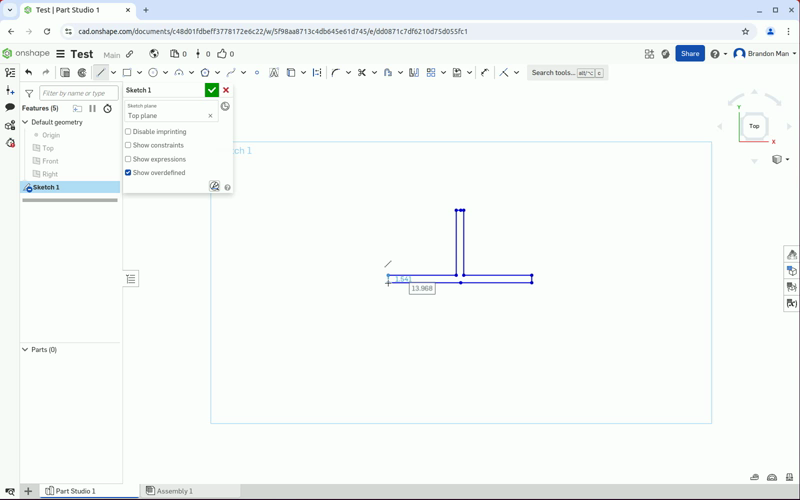
key_up(shift)
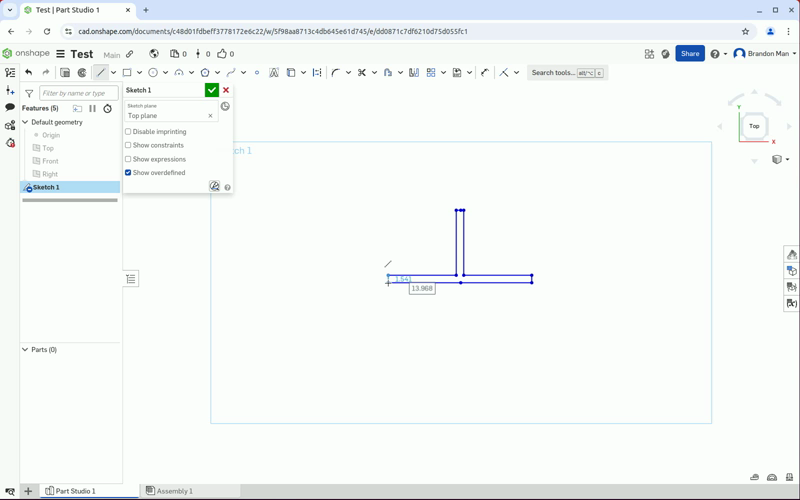
click(388, 282)
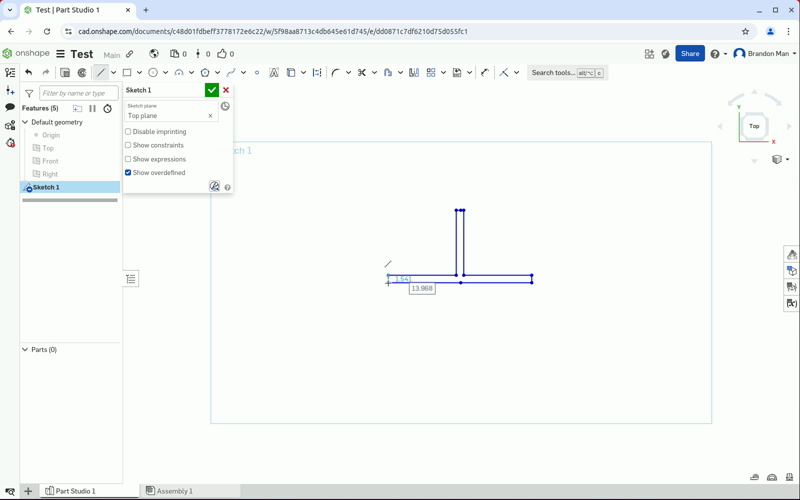
key(esc)
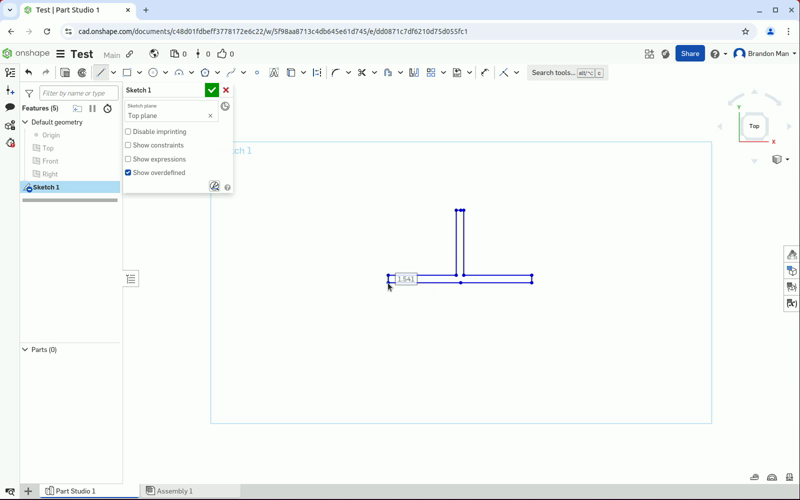
mouse_move(422, 277)
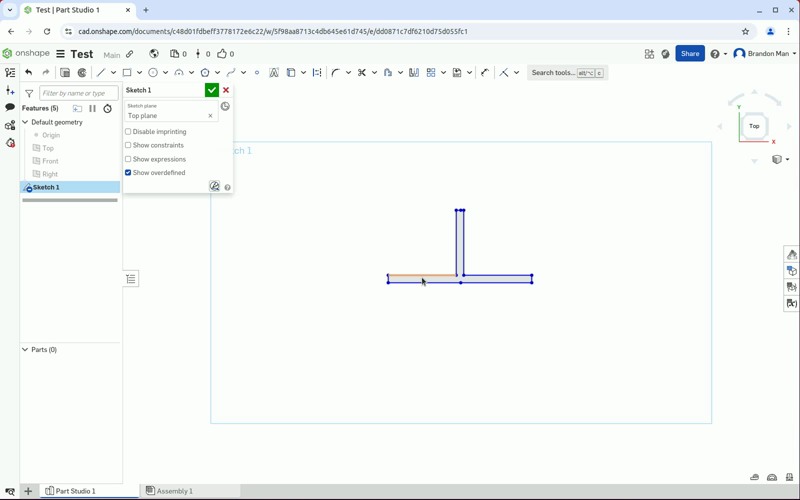
scroll(6)
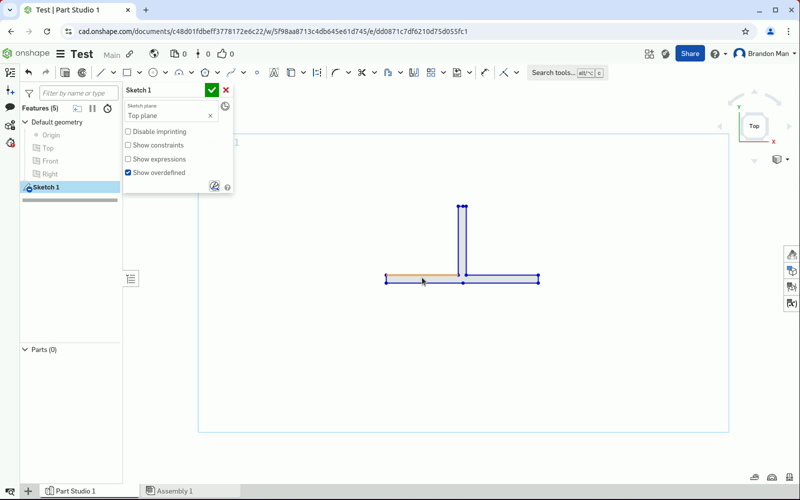
scroll(6)
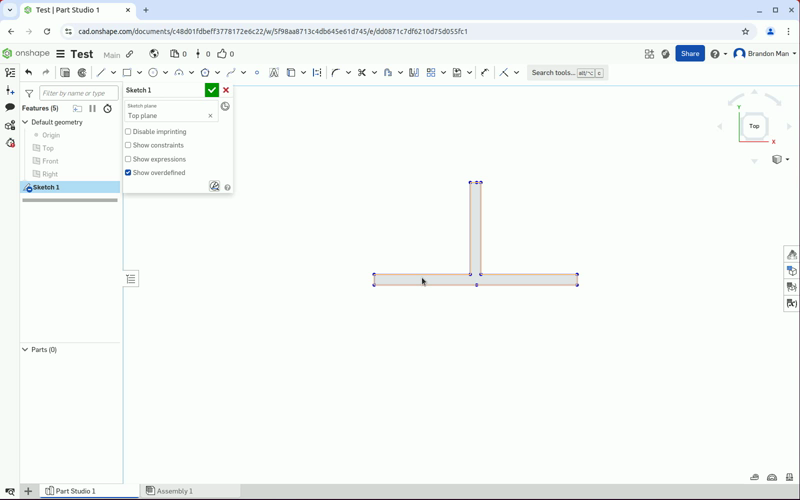
scroll(6)
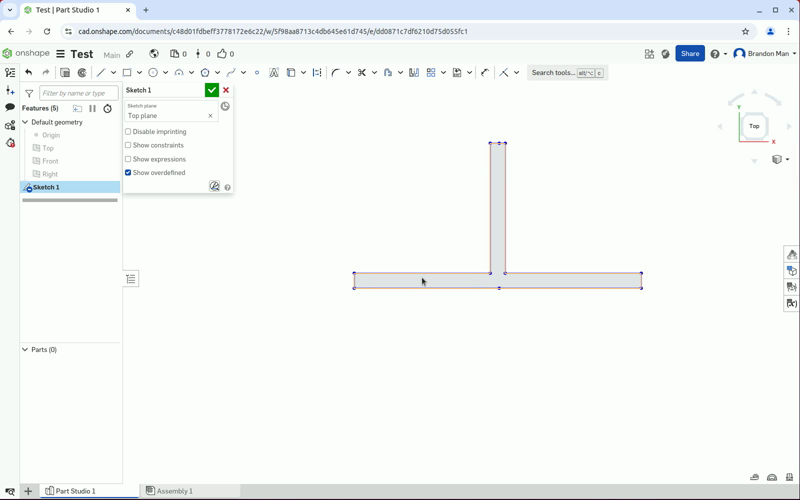
scroll(6)
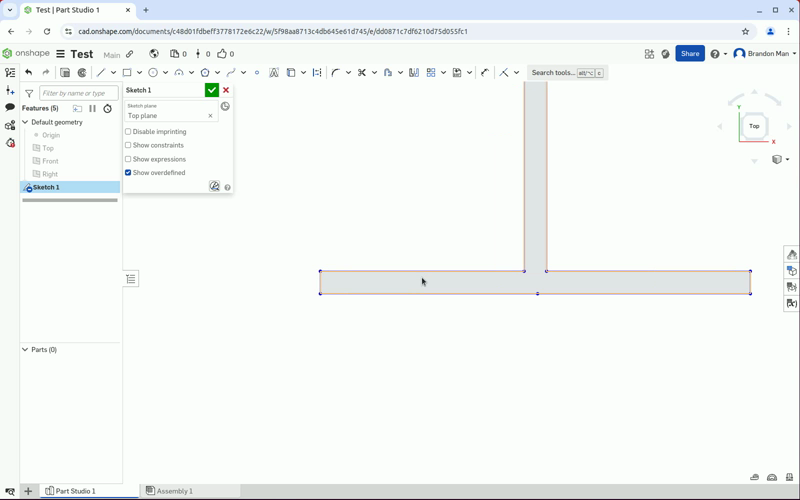
scroll(6)
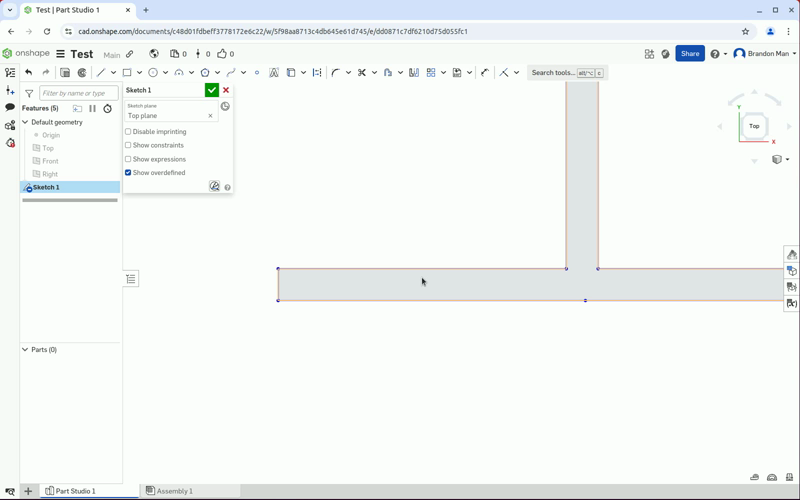
scroll(6)
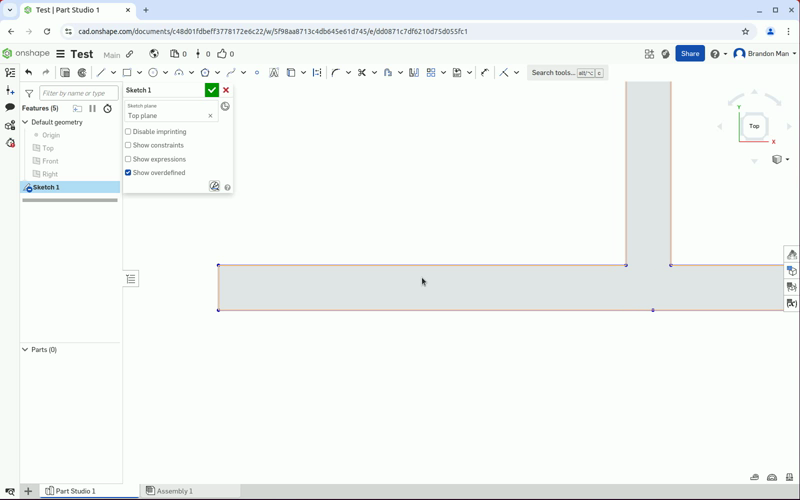
scroll(6)
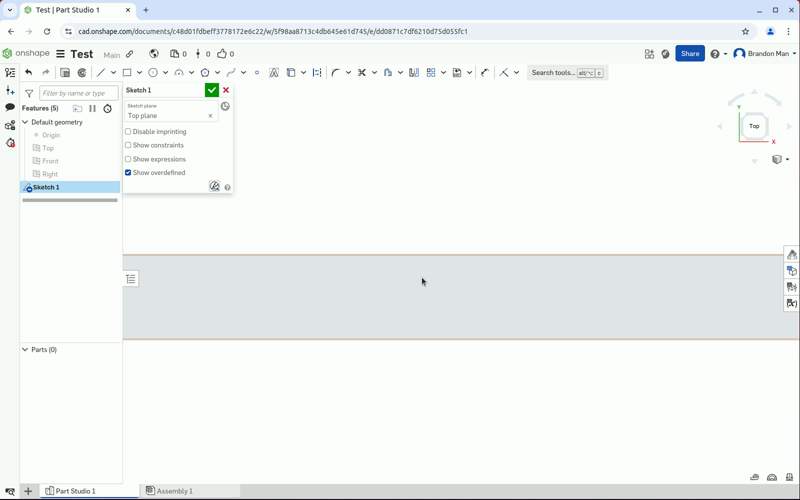
click(422, 277)
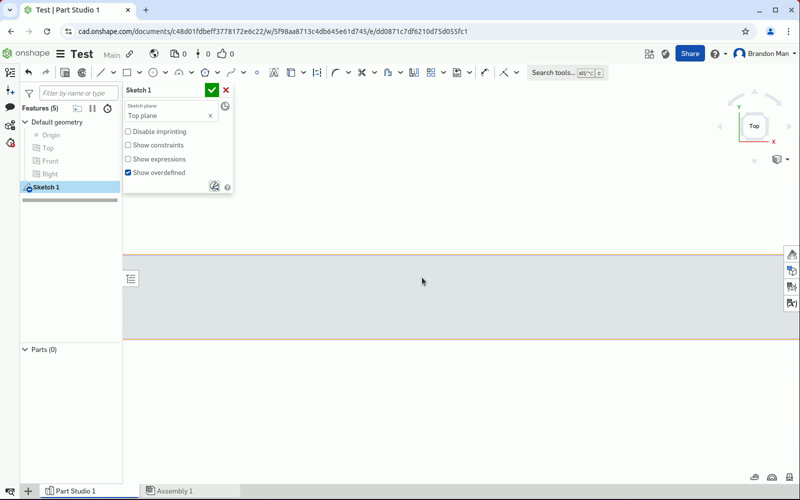
scroll(-6)
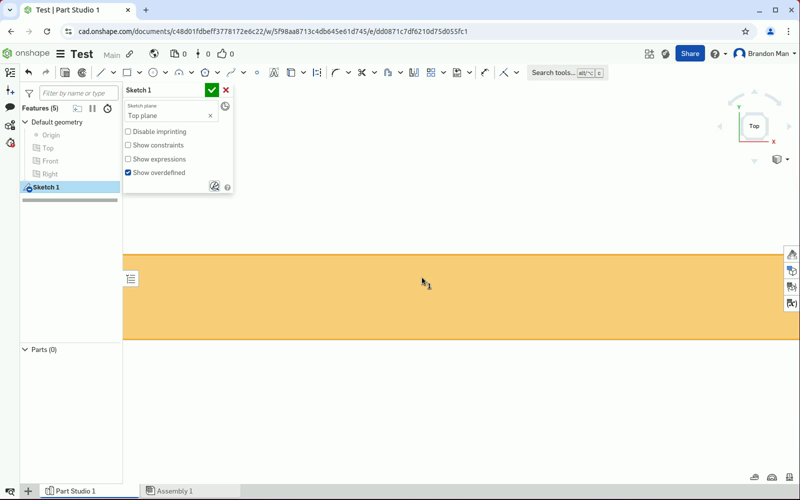
scroll(-6)
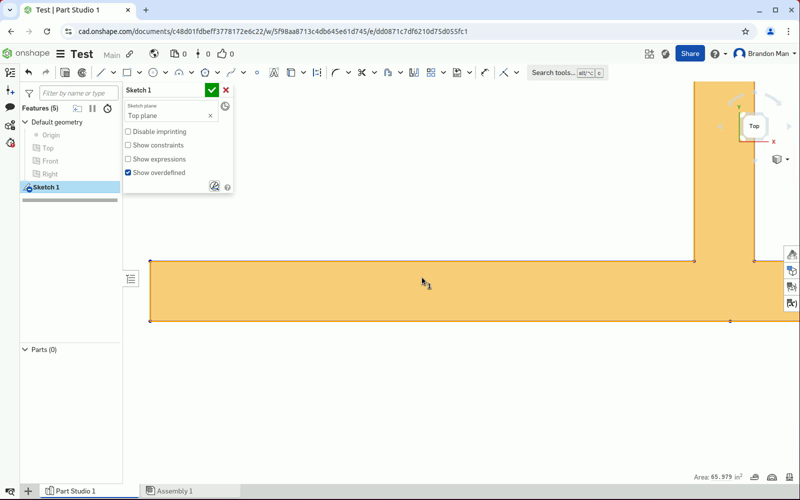
scroll(-6)
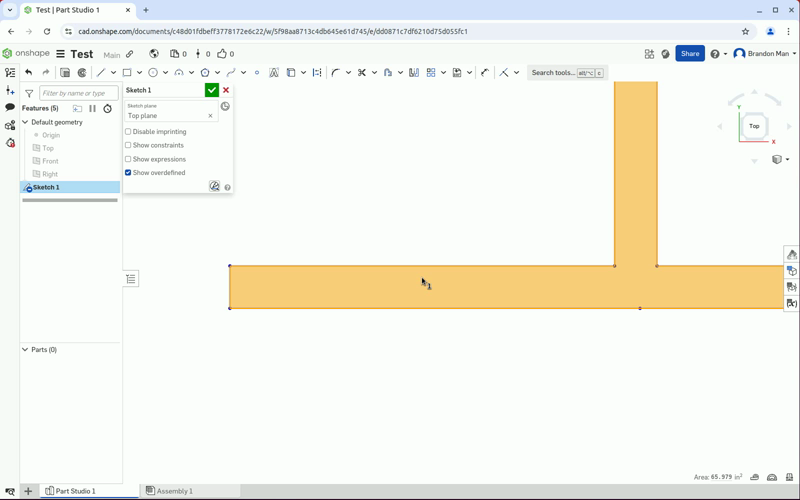
scroll(-6)
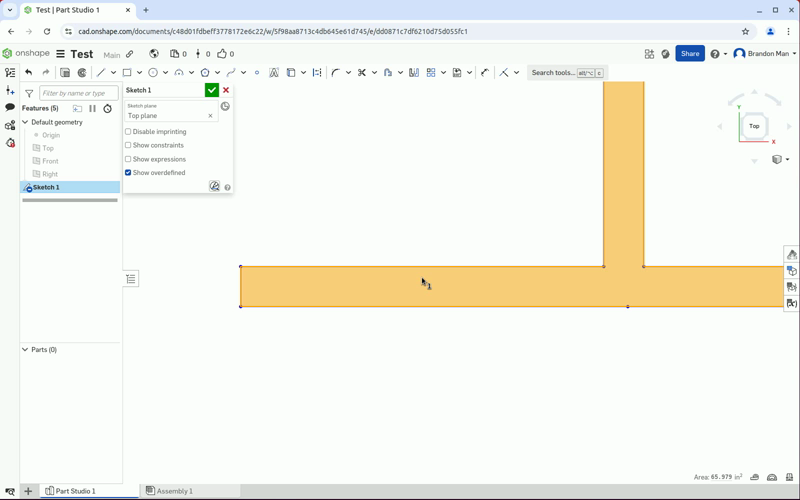
scroll(-6)
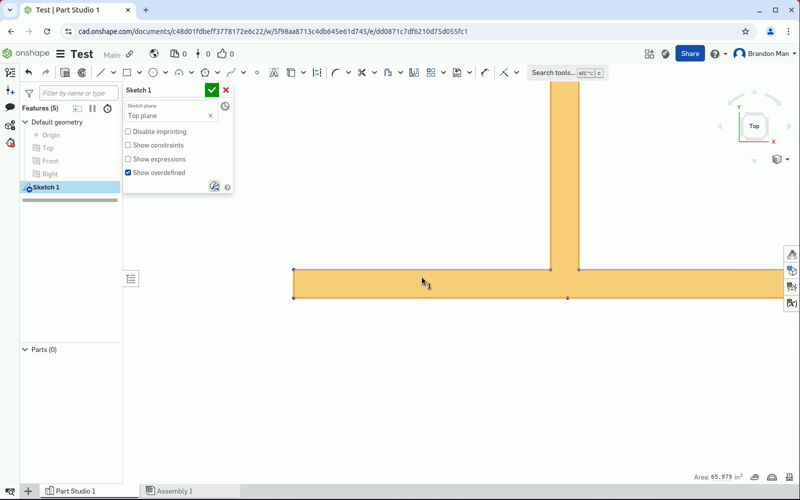
scroll(-6)
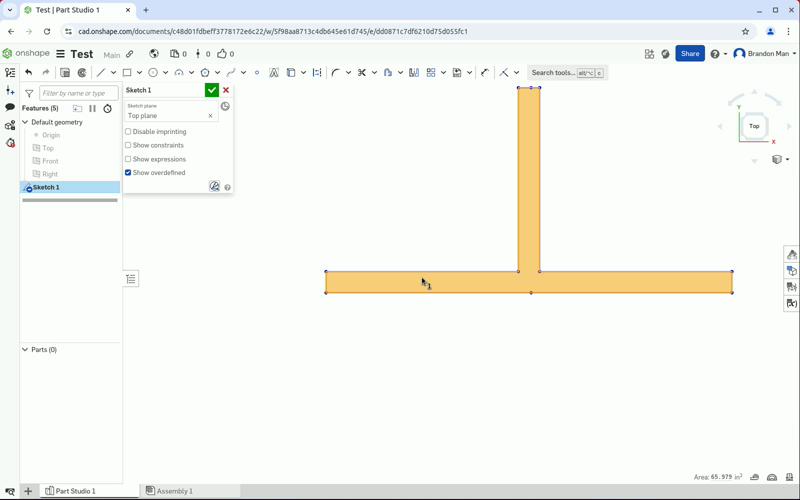
scroll(-6)
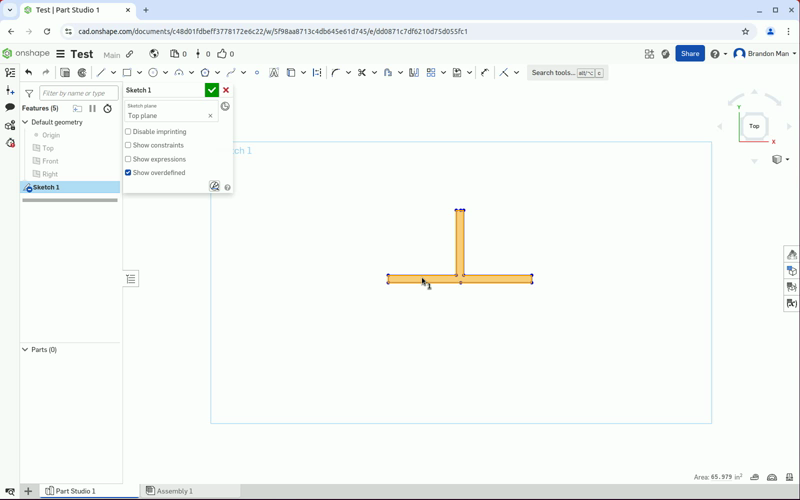
mouse_move(73, 352)
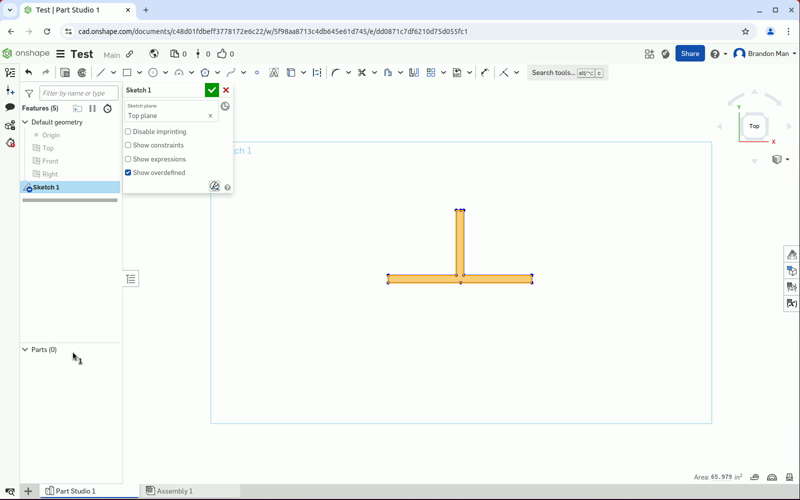
key(shift+y)
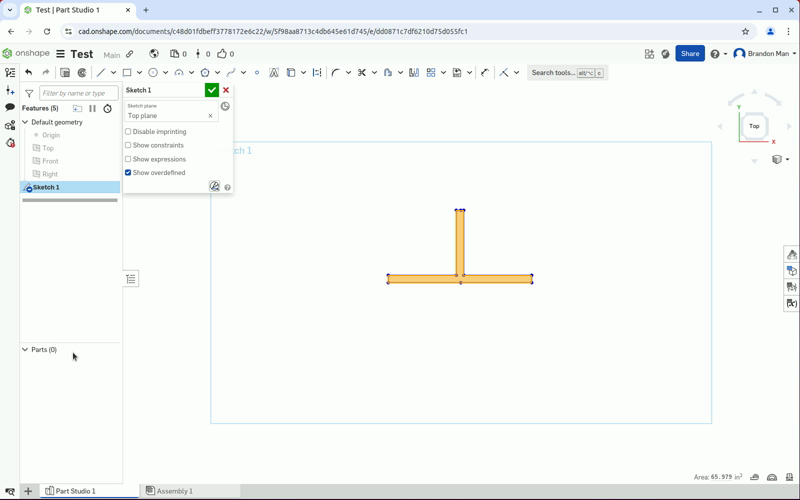
key(shift+e)
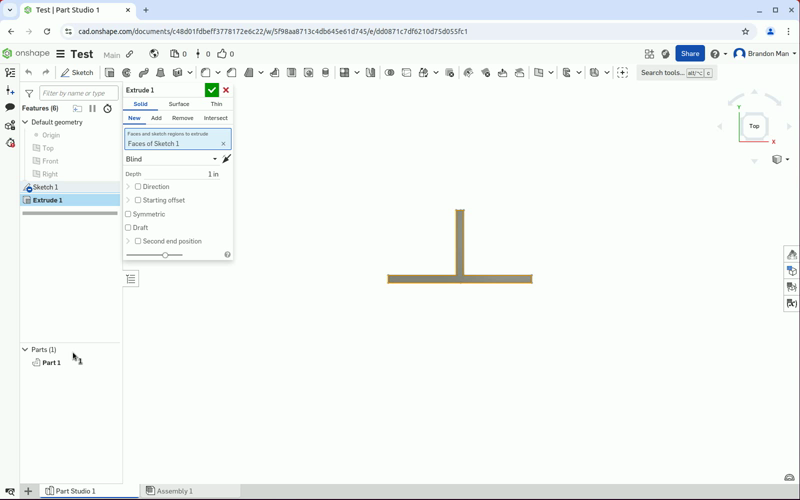
mouse_move(143, 106)
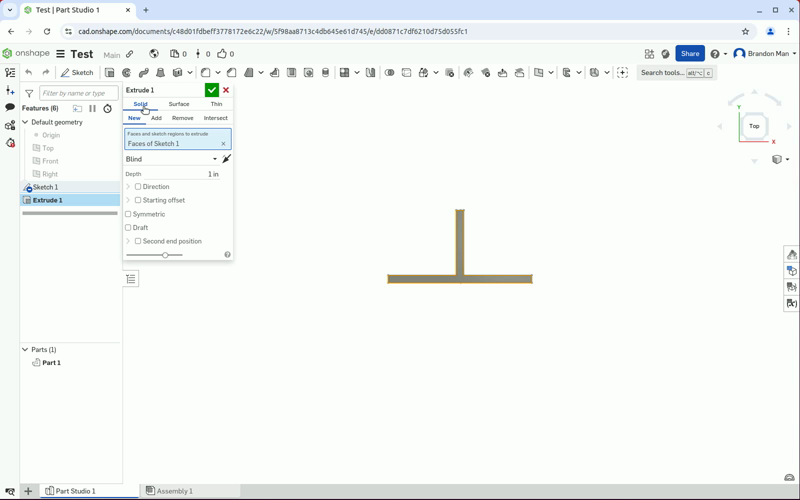
click(143, 106)
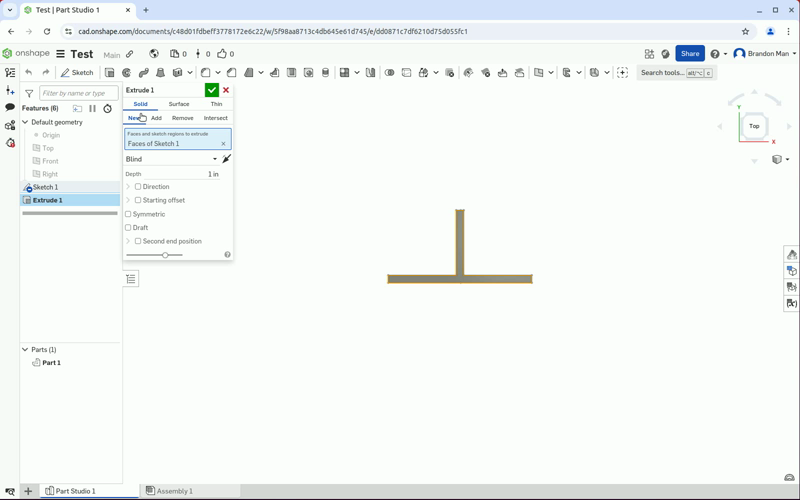
mouse_move(137, 120)
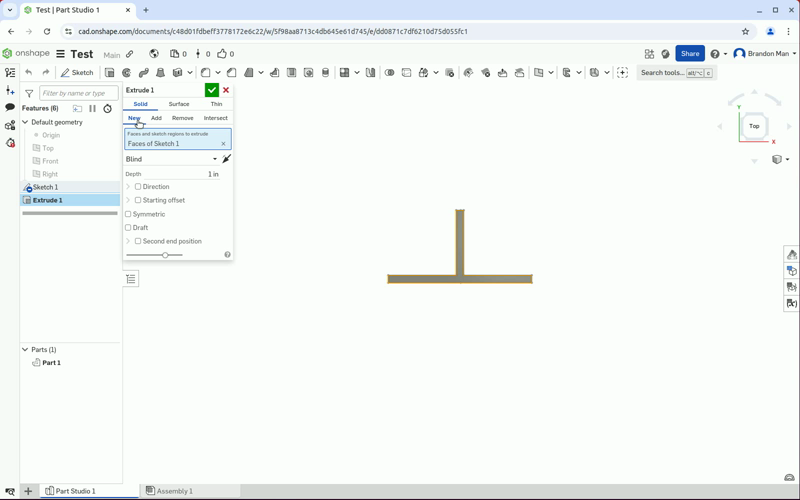
click(137, 120)
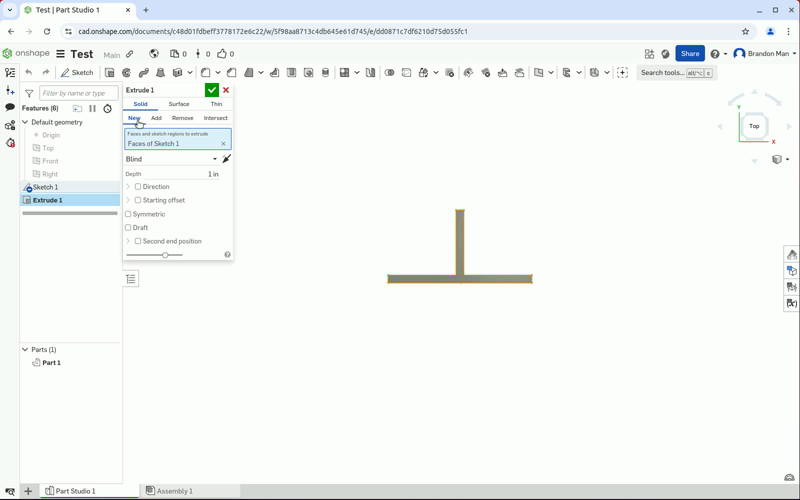
key(tab, 4)
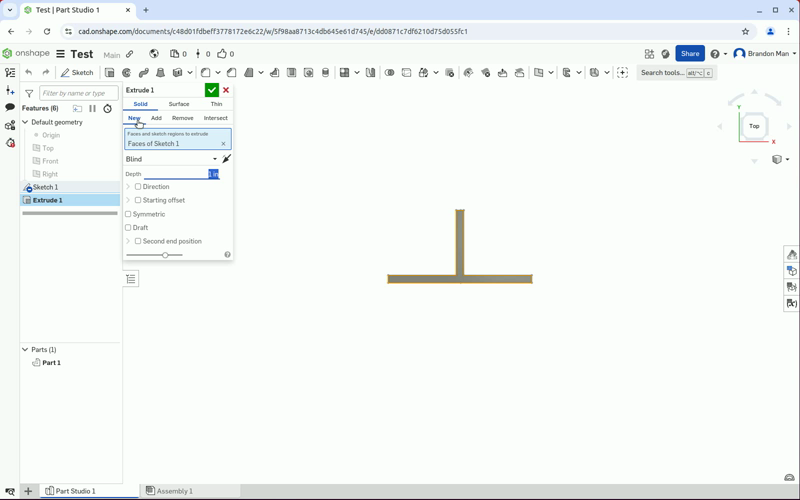
text(1.685)
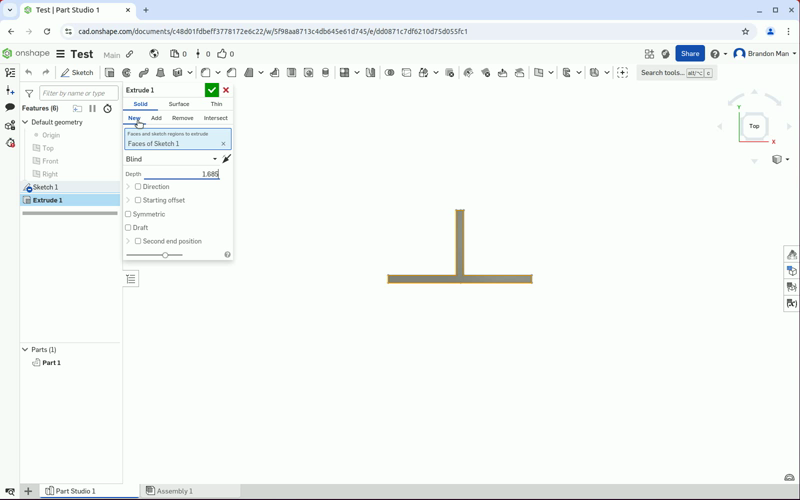
key(enter)
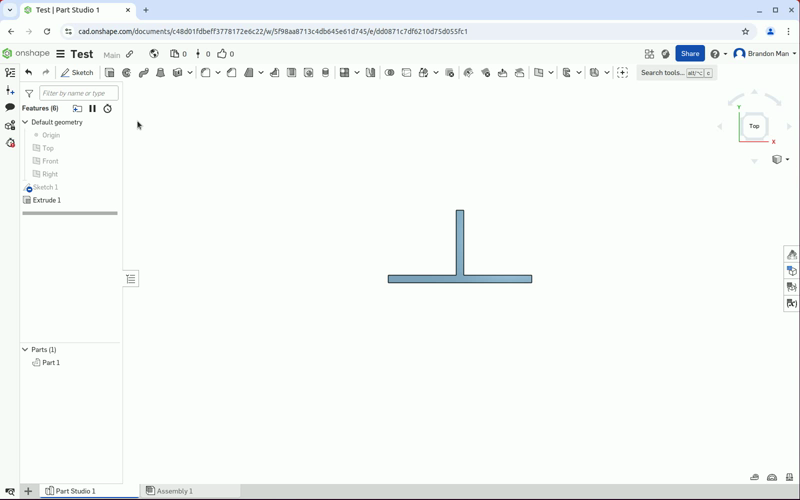
key(shift+h)
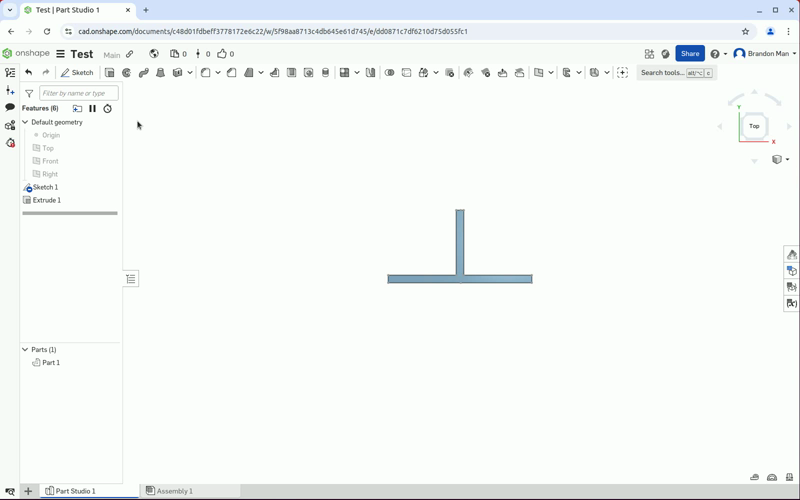
key(shift+h)
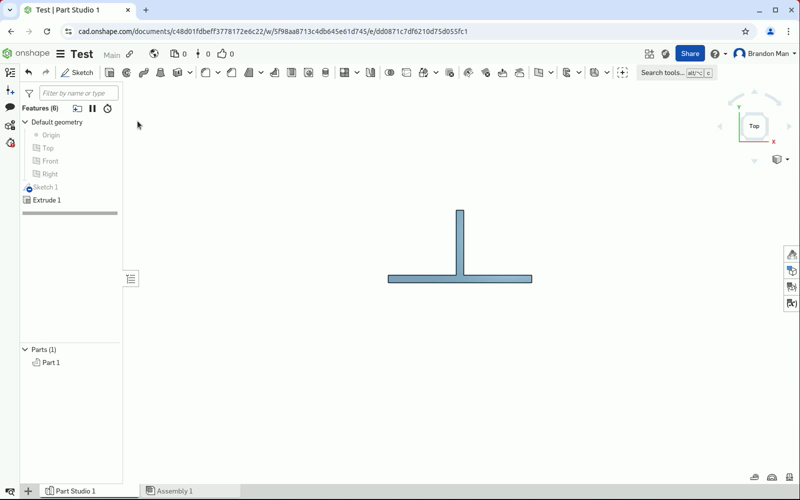
mouse_move(73, 189)
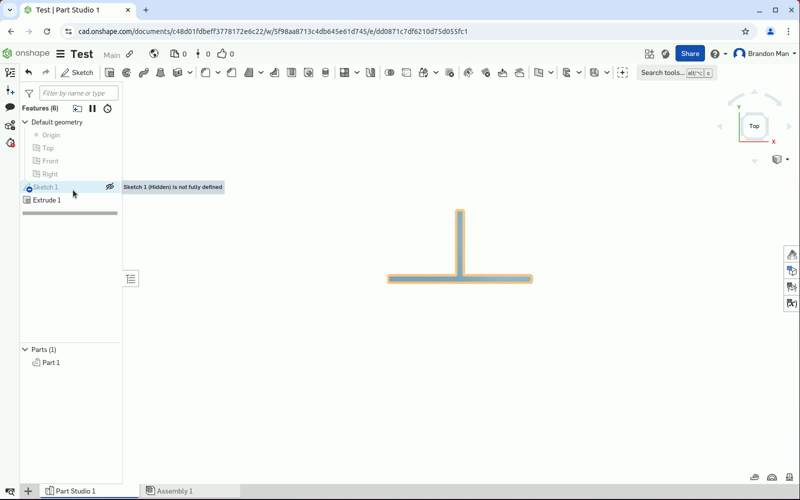
click(73, 189)
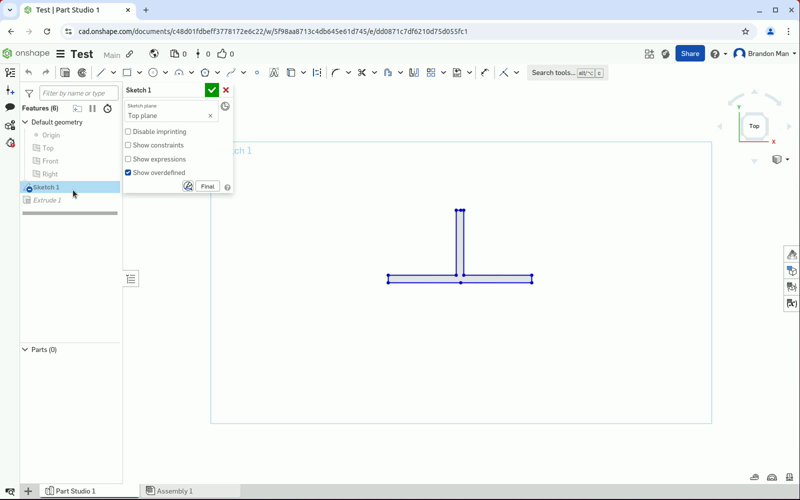
mouse_move(229, 92)
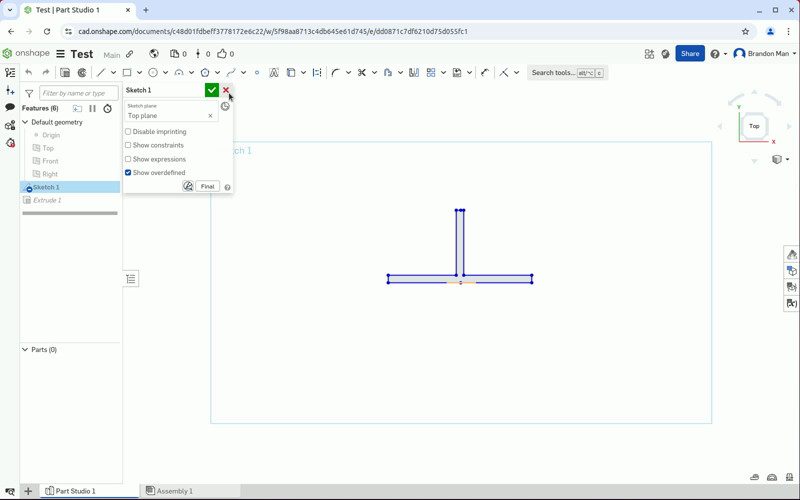
click(229, 92)
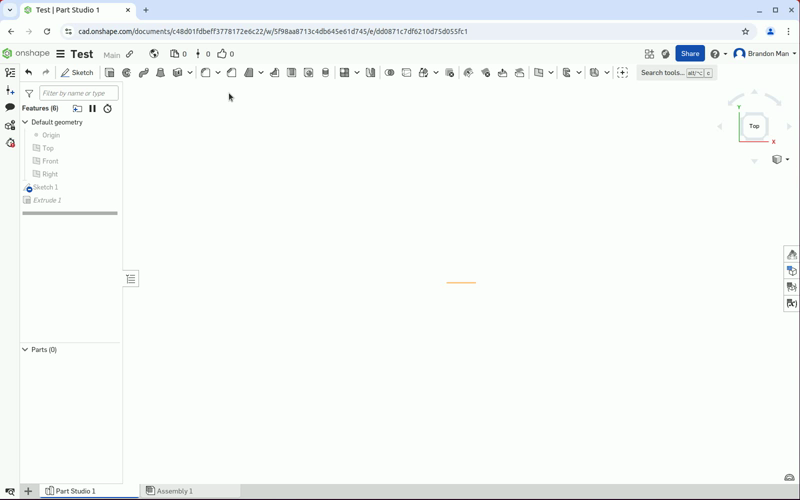
mouse_move(541, 75)
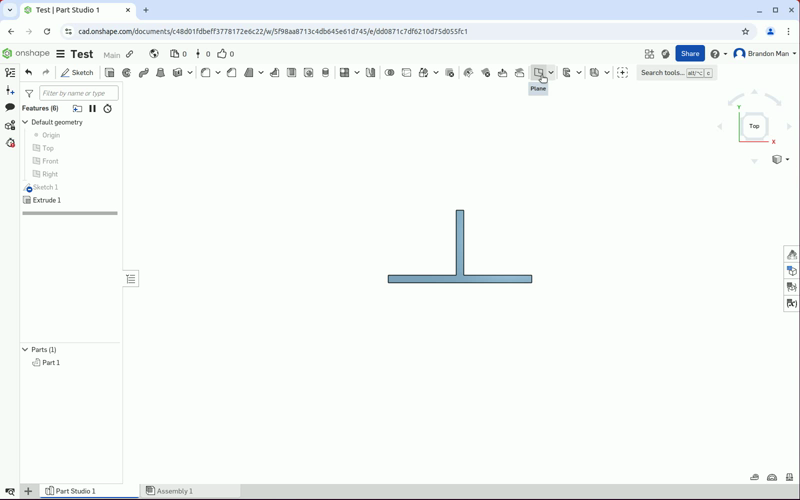
click(541, 75)
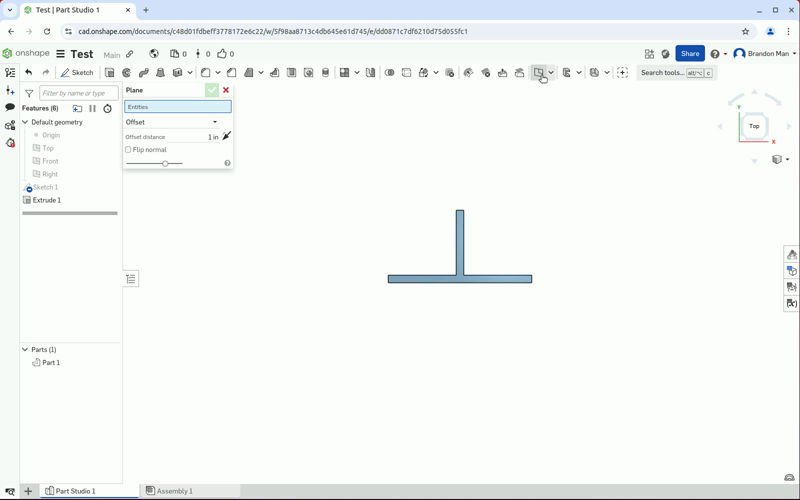
mouse_move(73, 150)
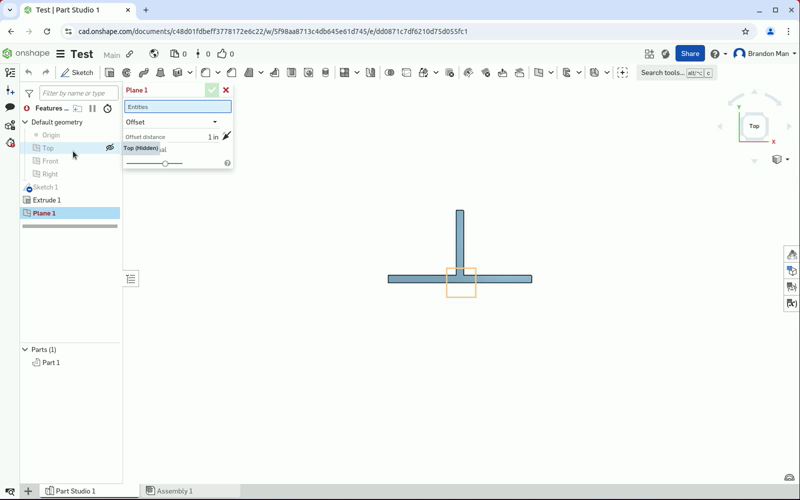
click(73, 150)
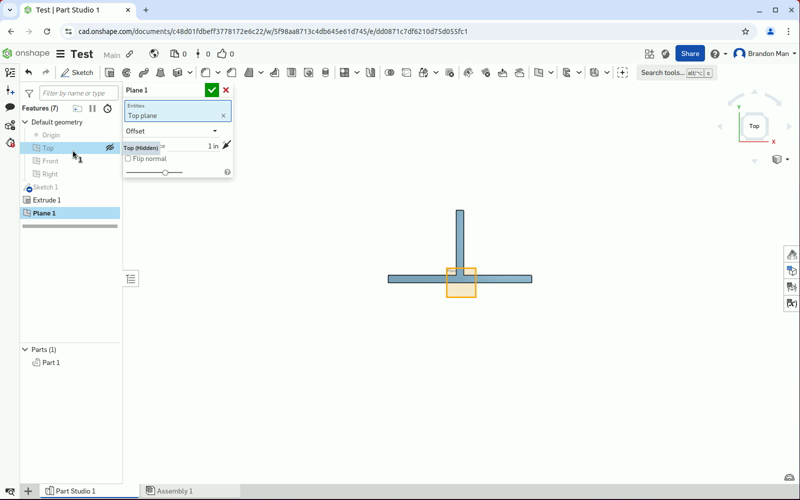
key(tab, 2)
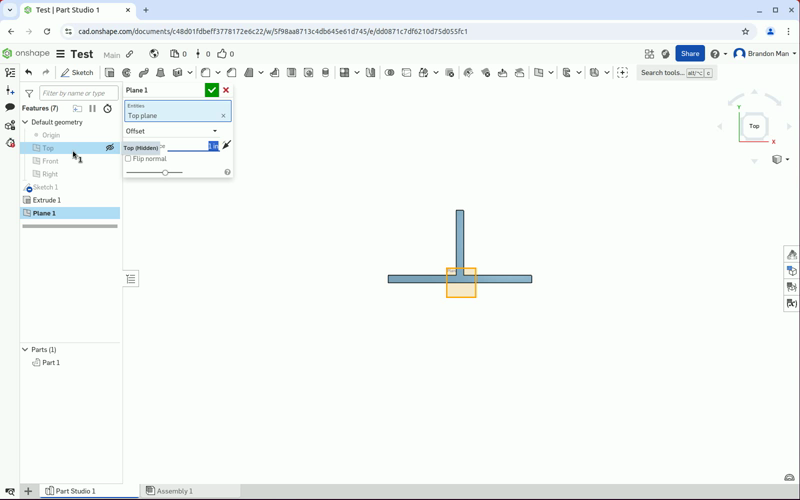
text(1.695)
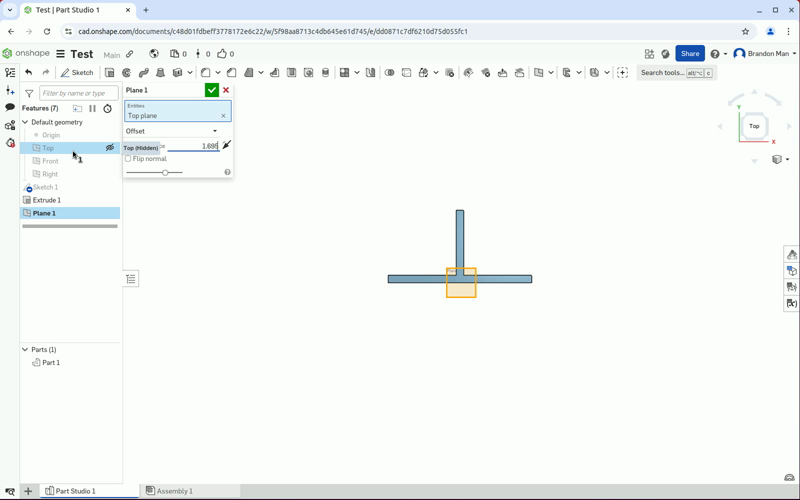
key(enter, 2)
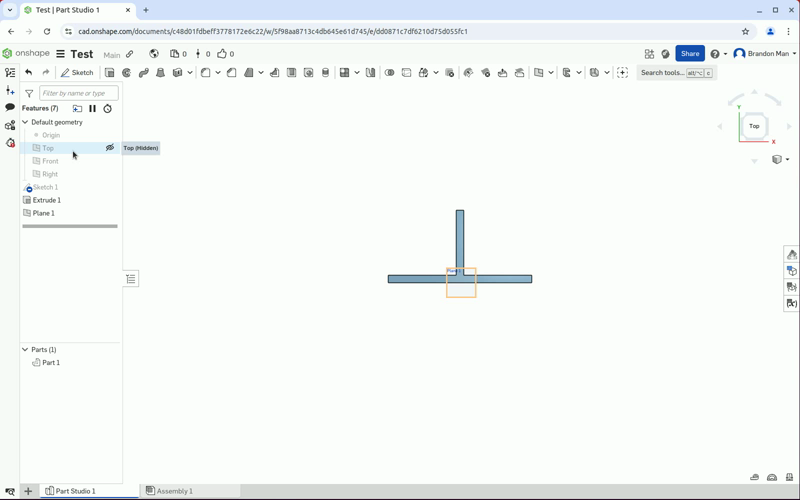
key(shift+s)
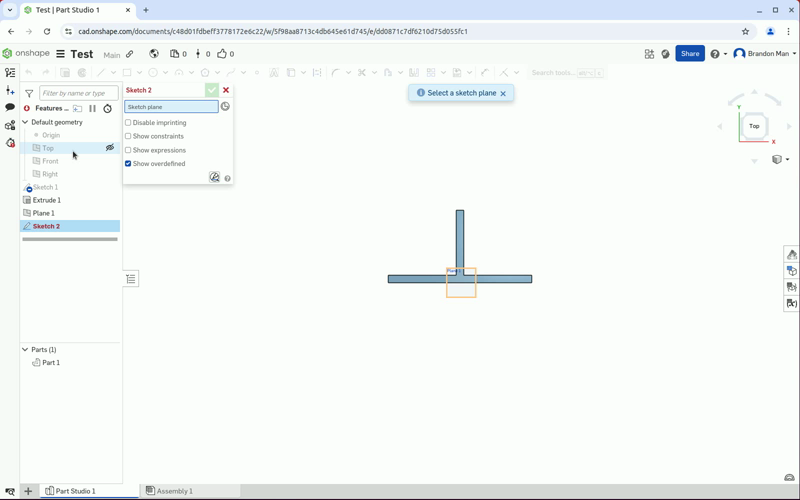
mouse_move(73, 215)
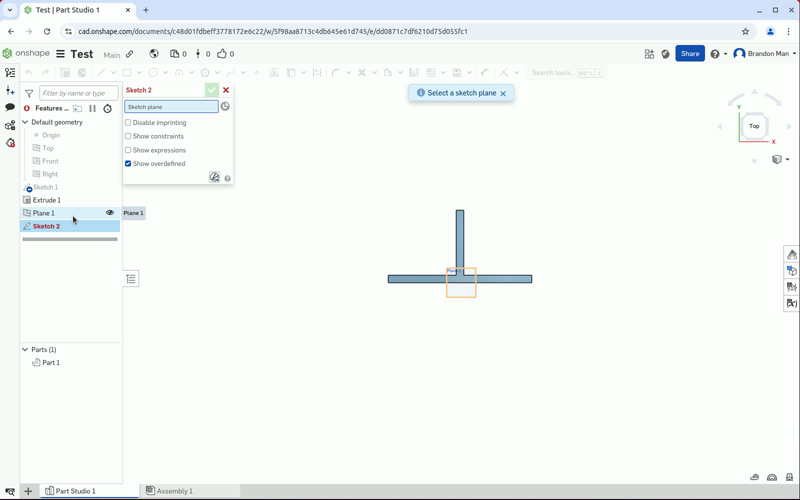
click(73, 215)
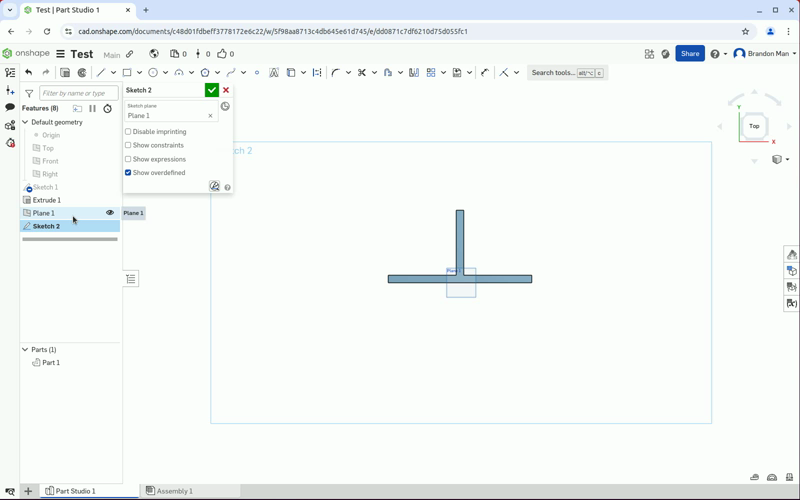
mouse_move(73, 352)
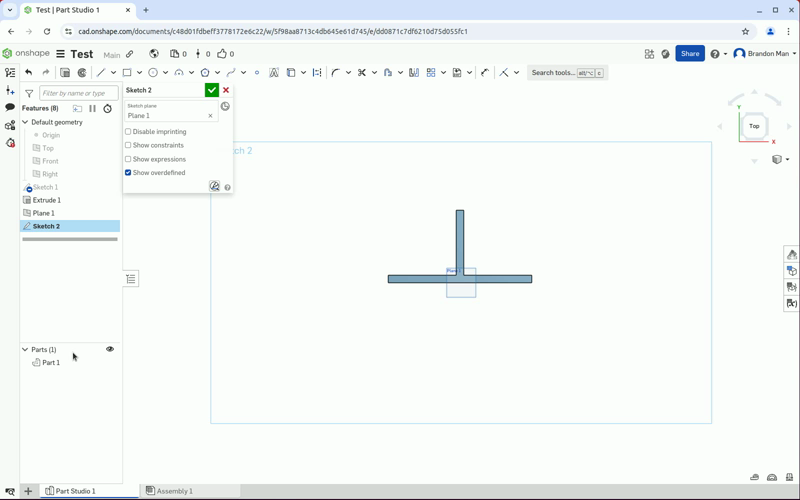
key(y)
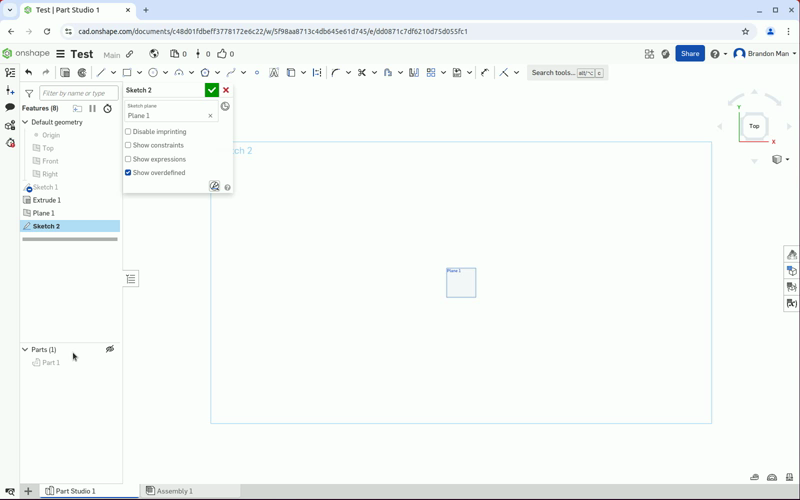
key(l)
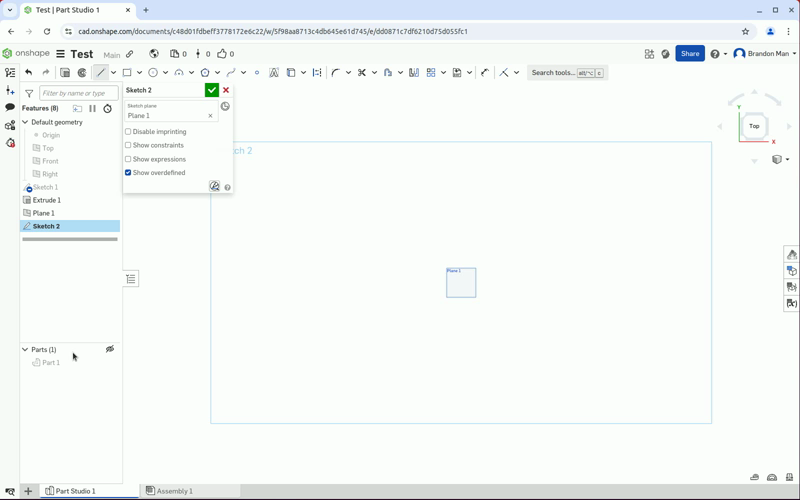
key_down(shift)
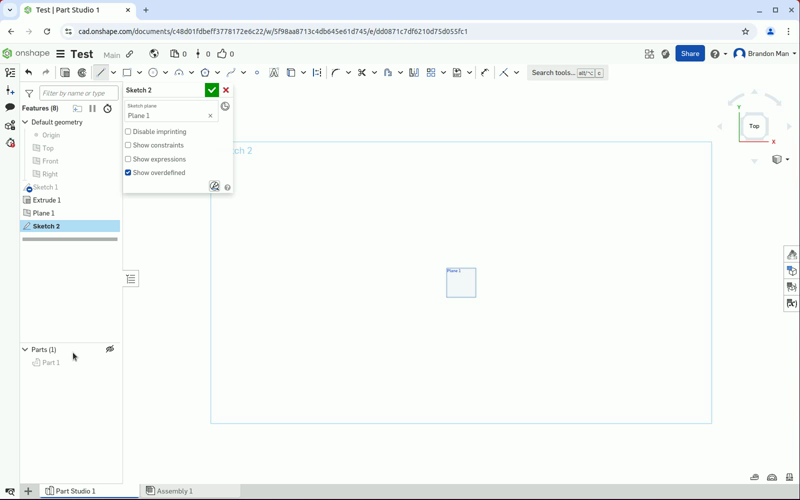
mouse_move(457, 226)
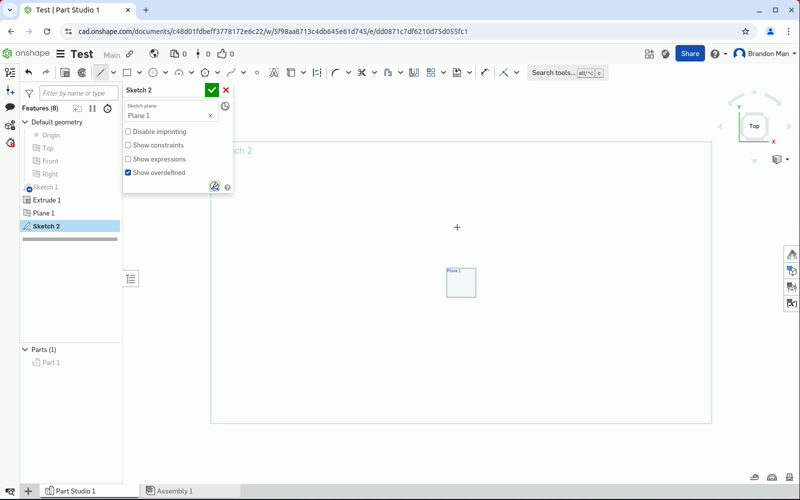
click(457, 226)
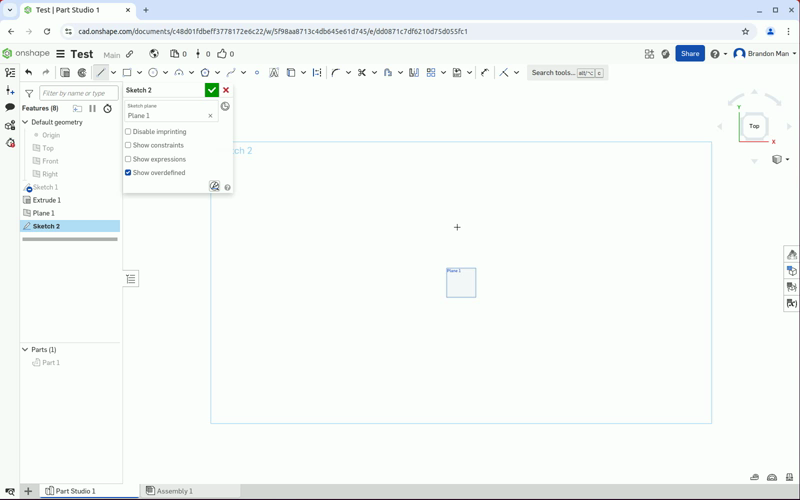
key_up(shift)
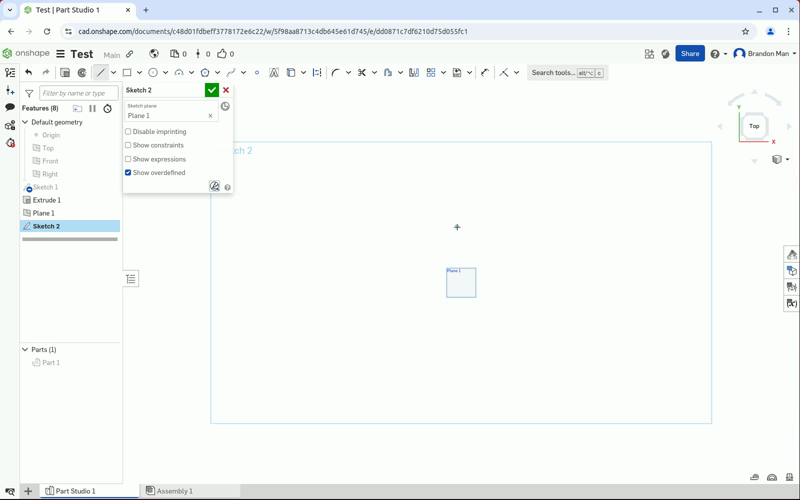
key_down(shift)
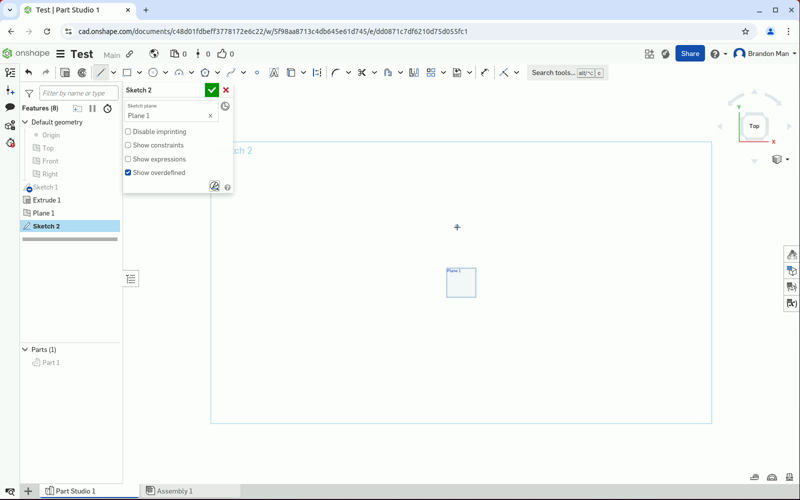
mouse_move(487, 226)
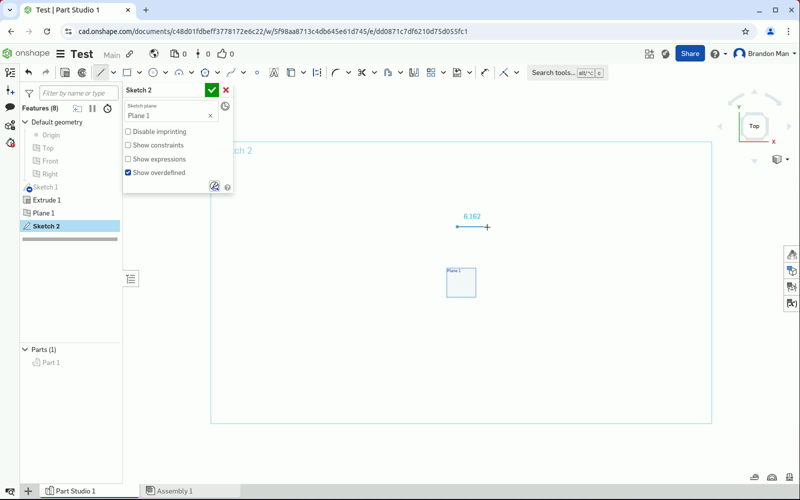
mouse_move(466, 226)
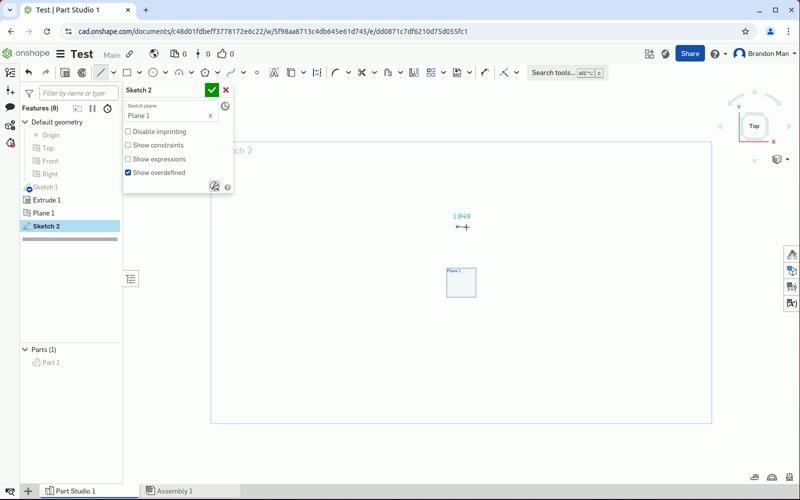
click(466, 226)
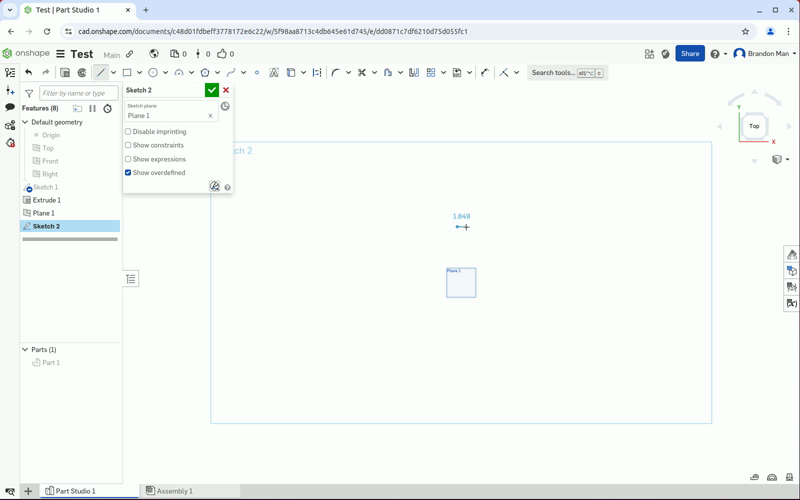
key_up(shift)
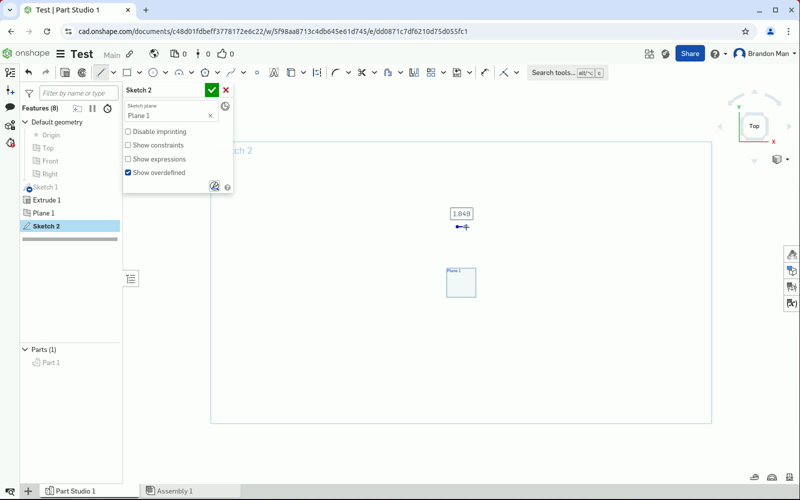
key_down(shift)
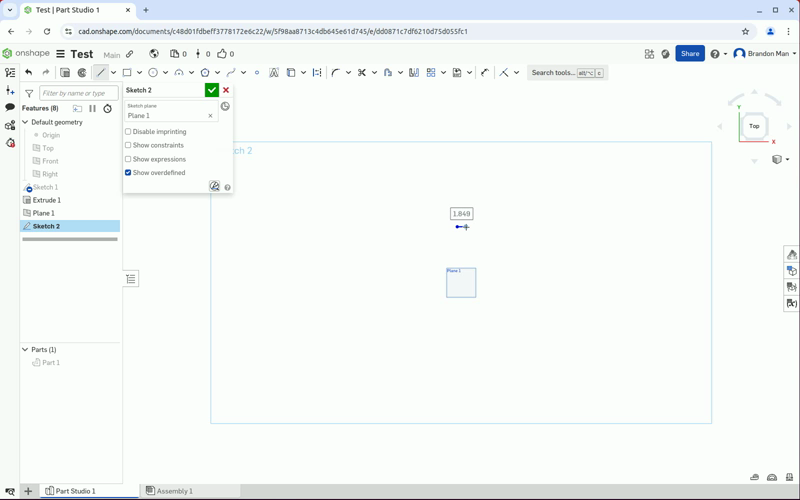
mouse_move(496, 226)
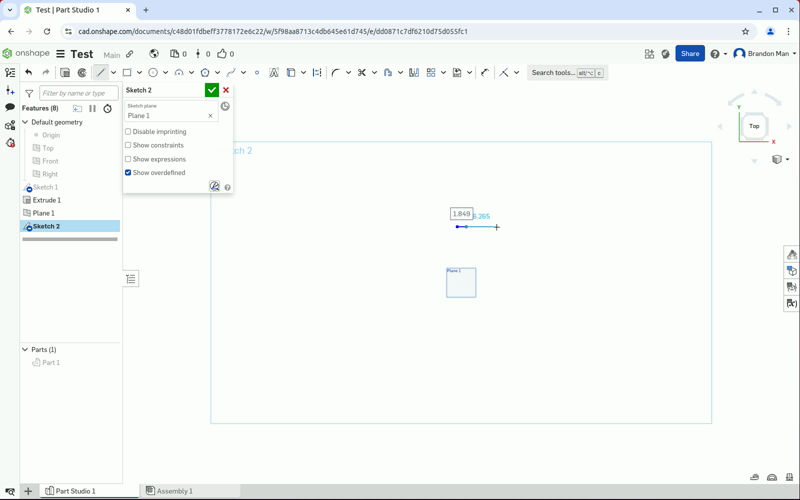
mouse_move(466, 217)
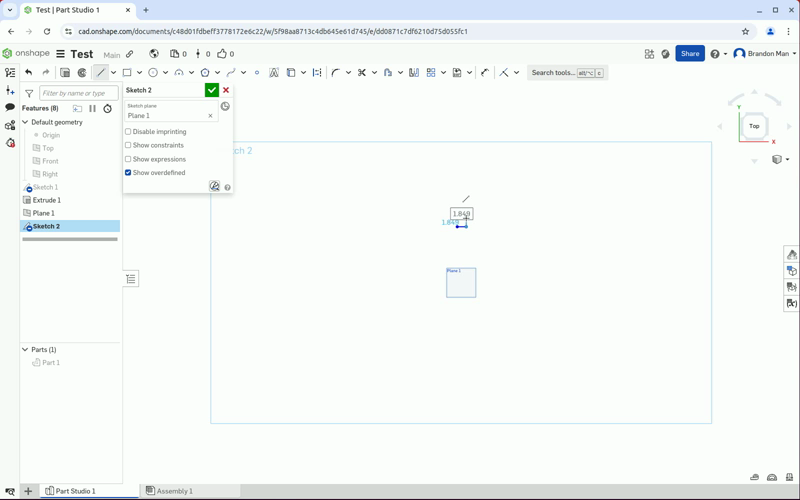
click(466, 217)
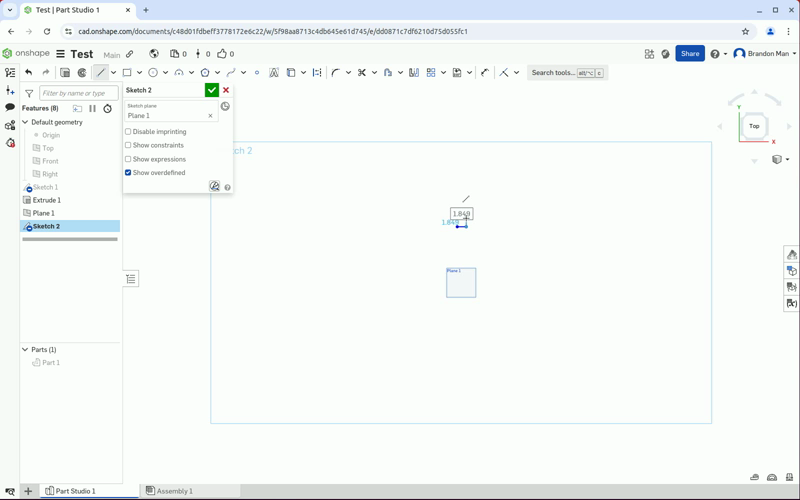
key_up(shift)
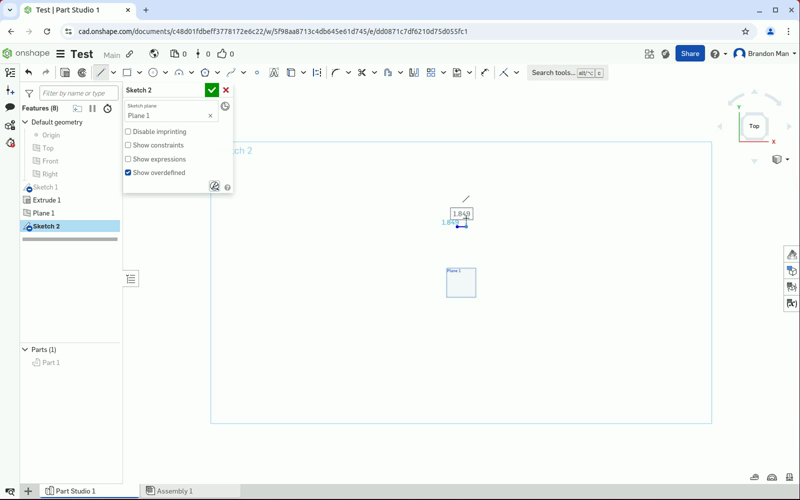
key_down(shift)
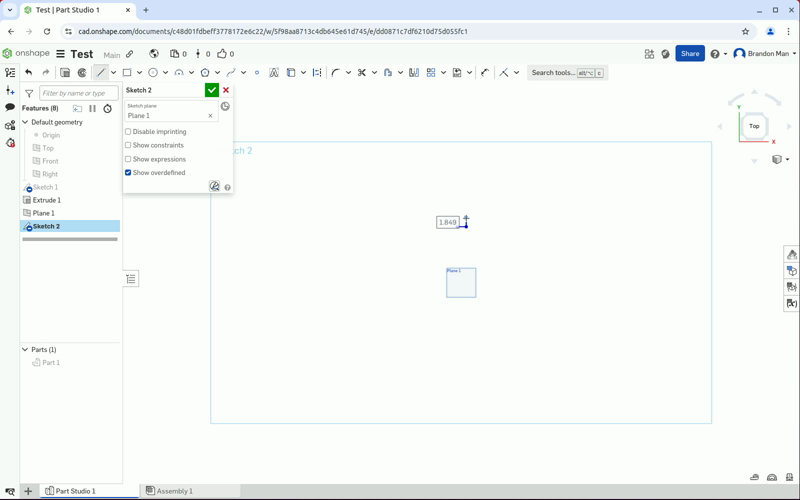
mouse_move(496, 217)
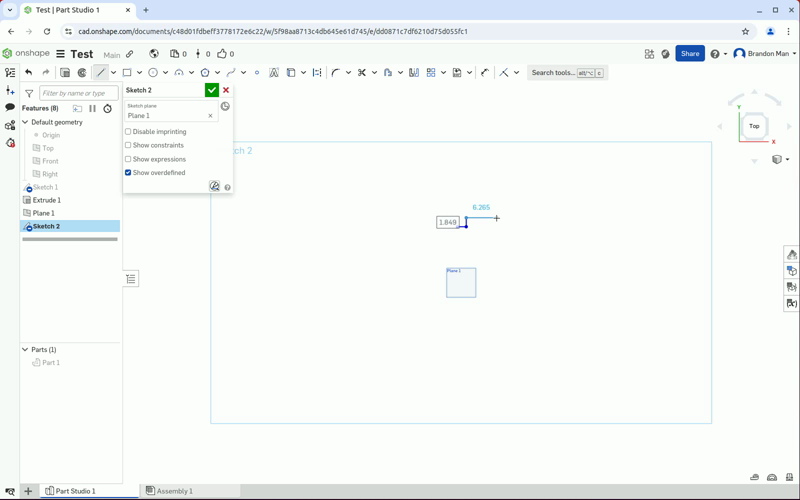
mouse_move(457, 217)
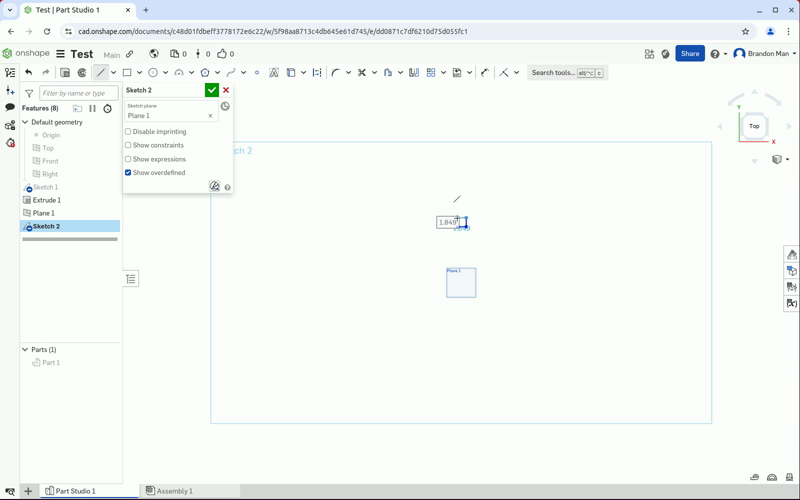
click(457, 217)
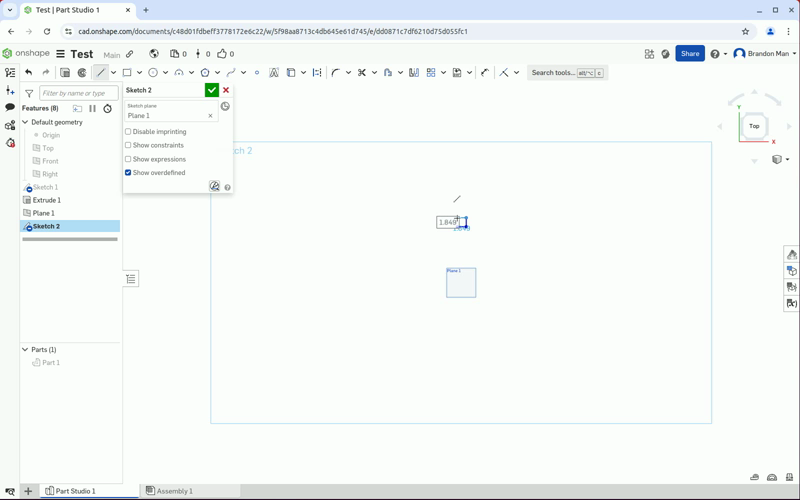
key_up(shift)
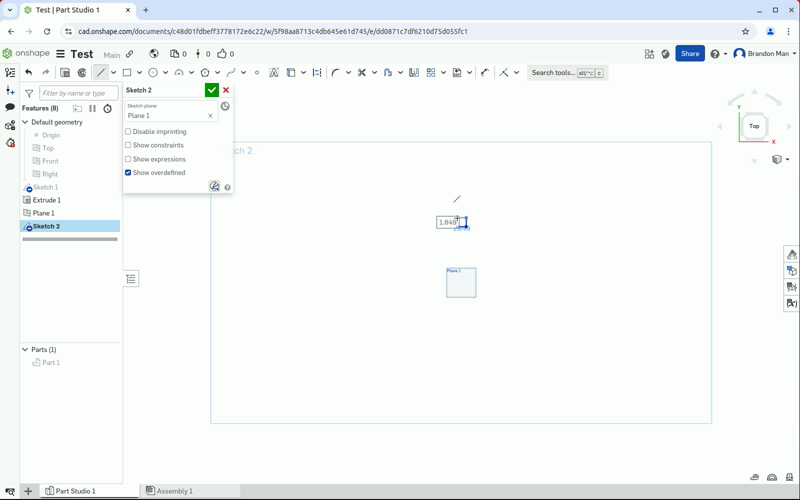
mouse_move(487, 217)
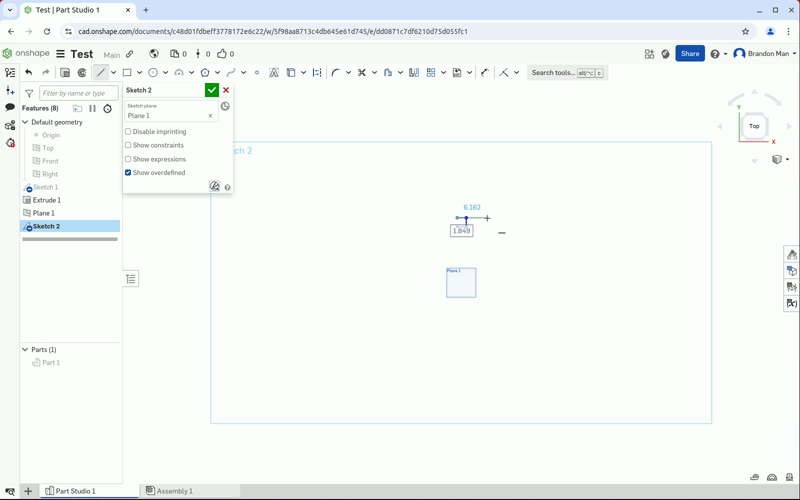
key_down(shift)
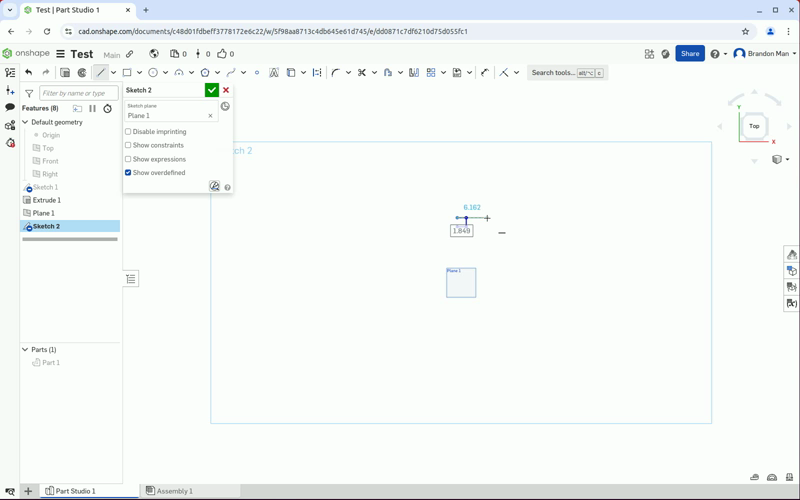
mouse_move(457, 226)
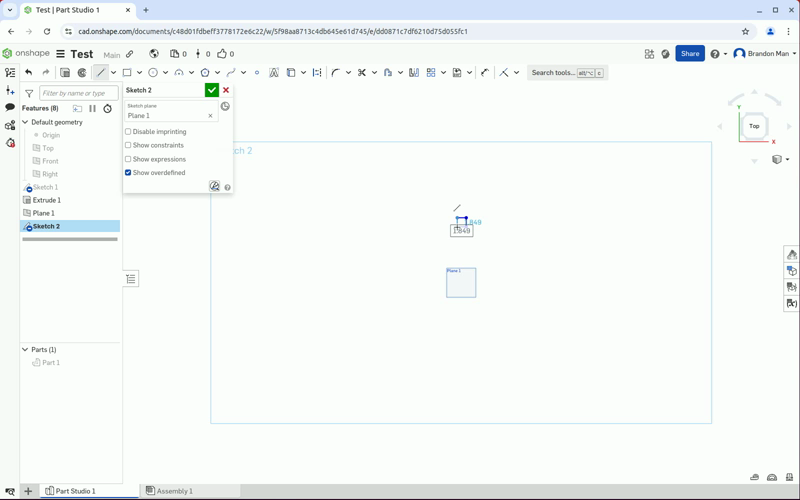
key_up(shift)
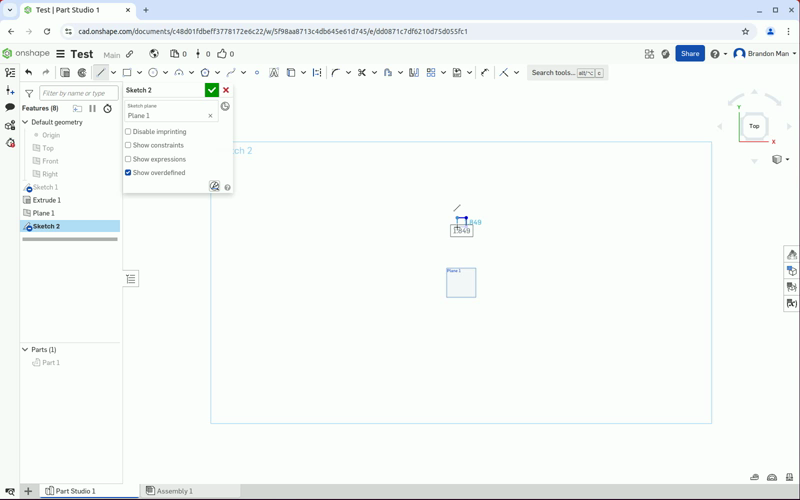
click(457, 226)
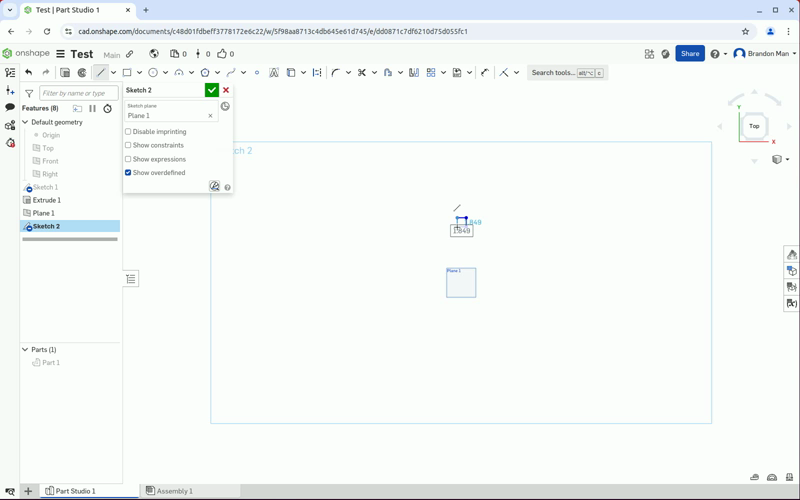
key(esc)
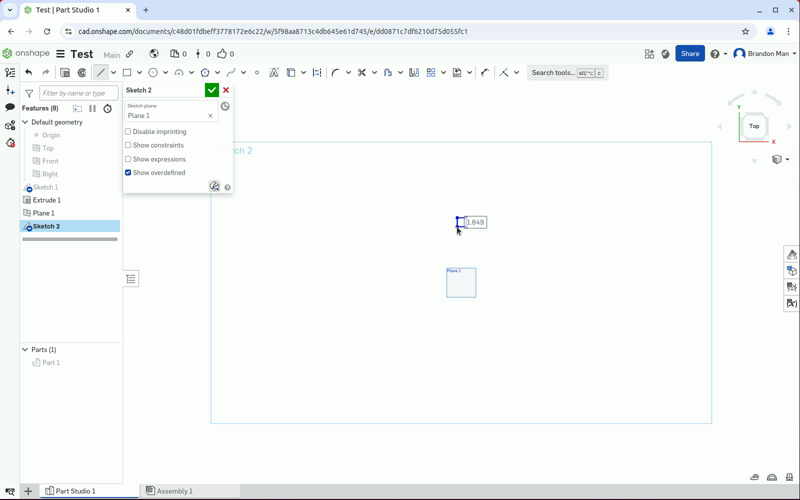
mouse_move(460, 221)
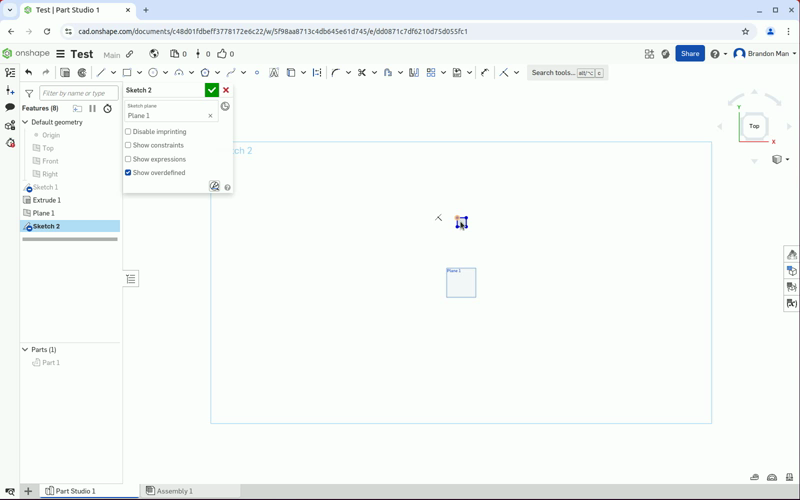
scroll(6)
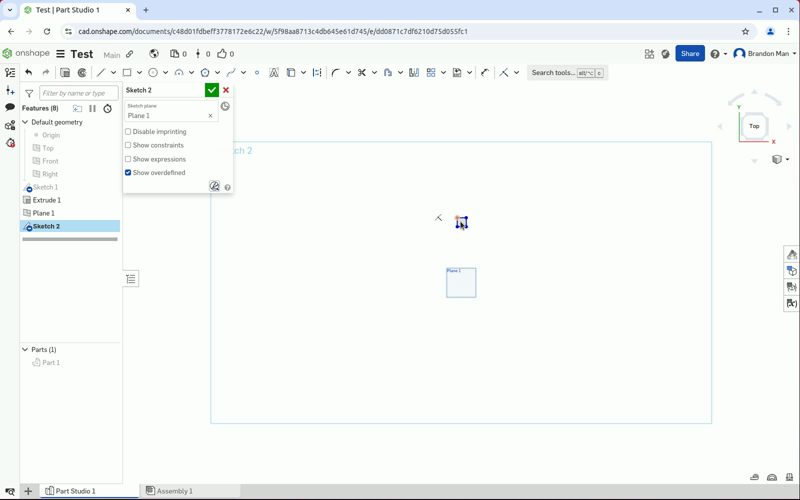
scroll(6)
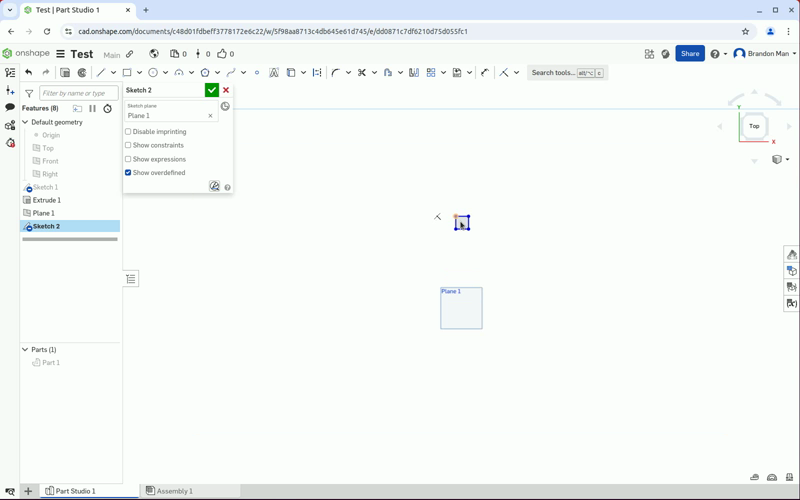
scroll(6)
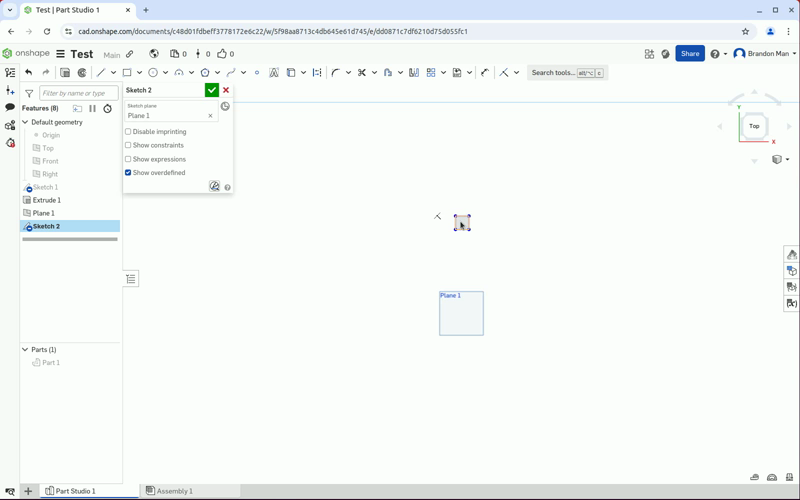
scroll(6)
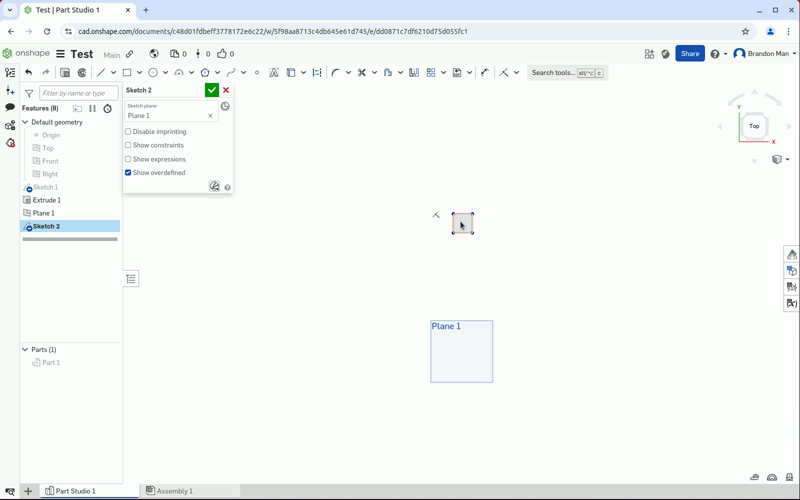
scroll(6)
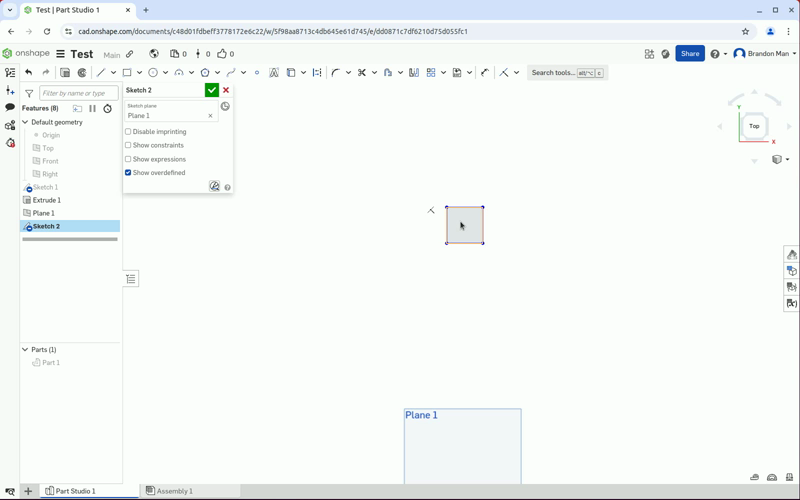
scroll(6)
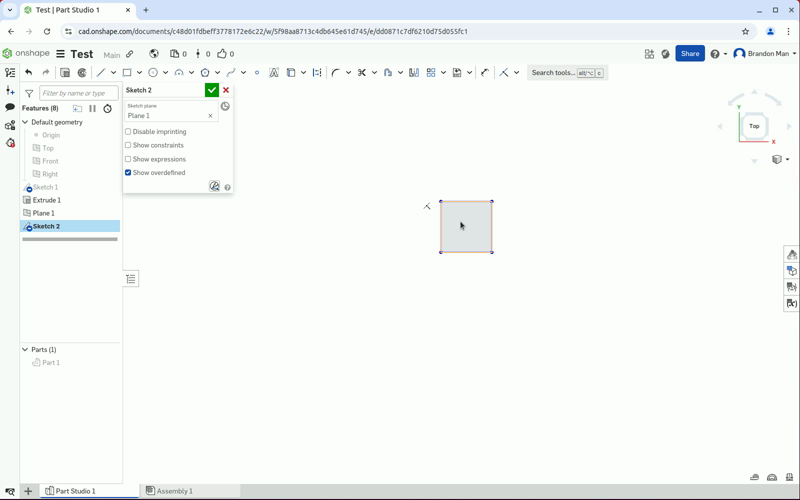
scroll(6)
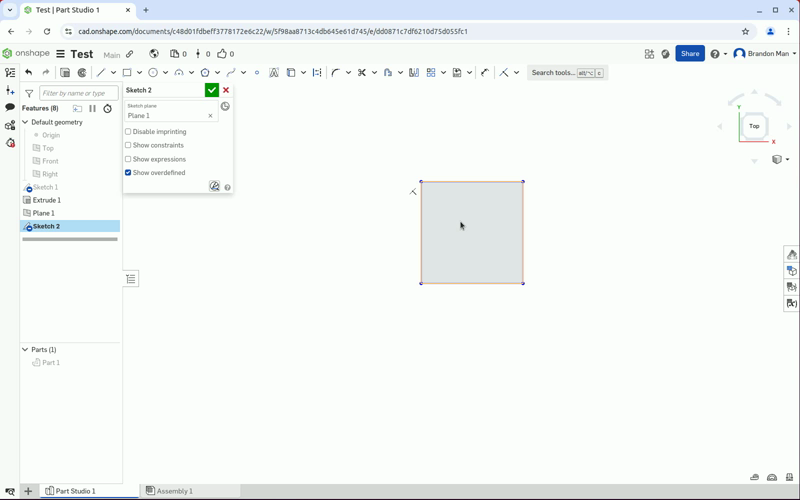
click(460, 221)
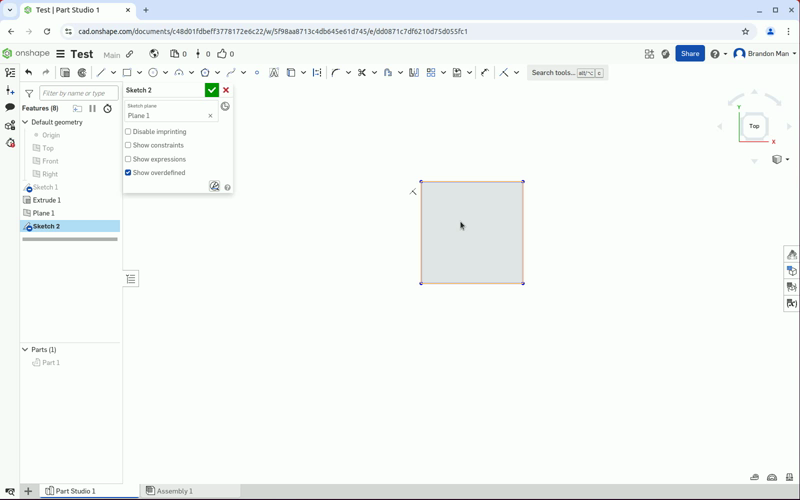
scroll(-6)
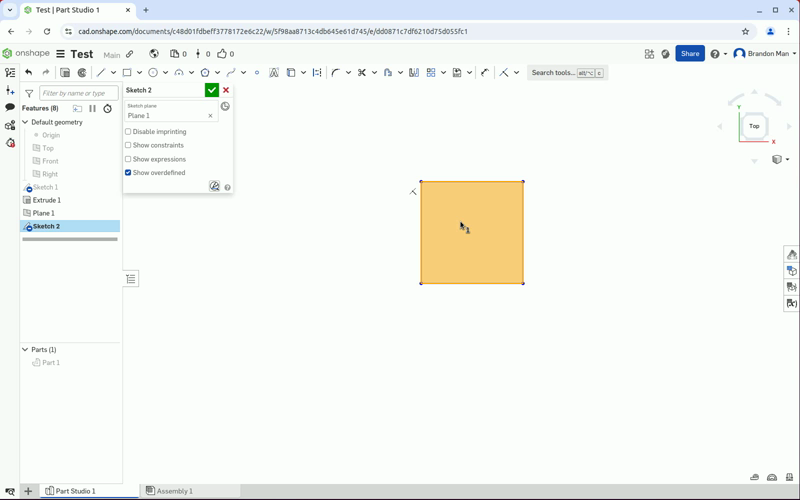
scroll(-6)
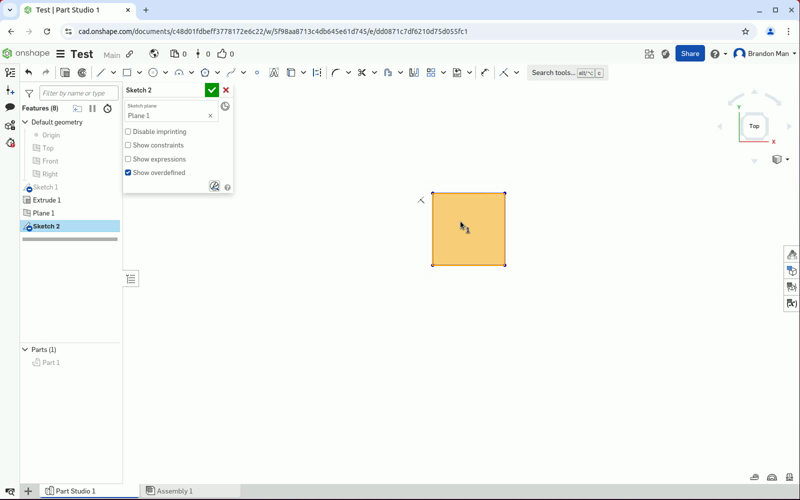
scroll(-6)
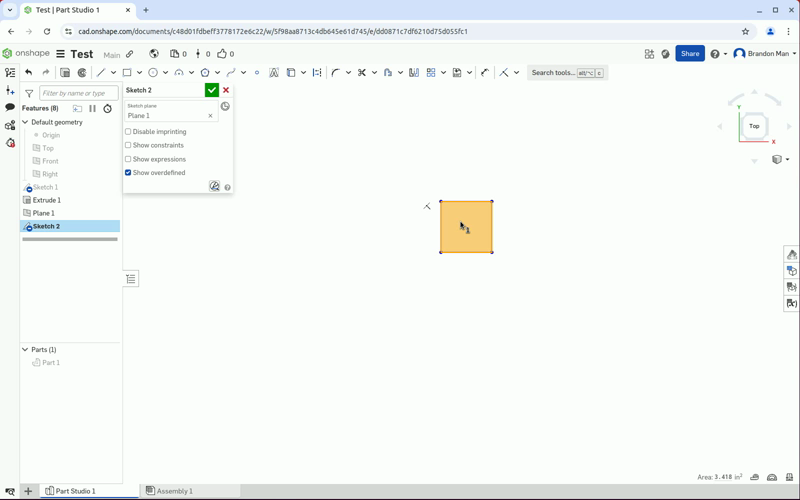
scroll(-6)
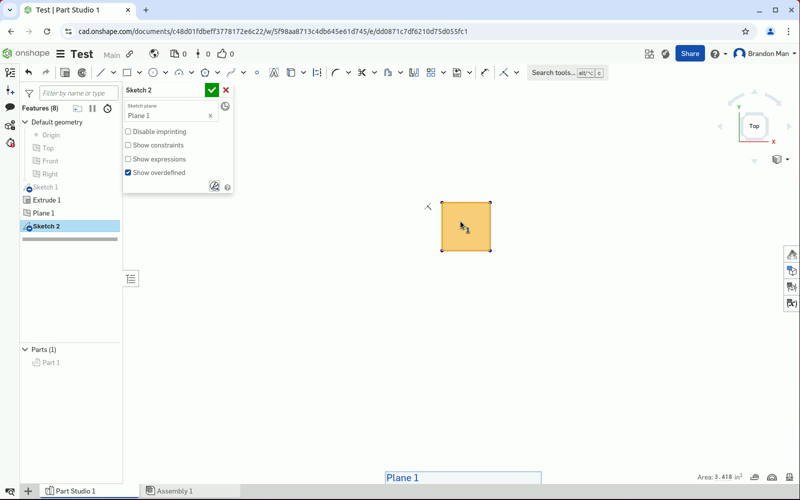
scroll(-6)
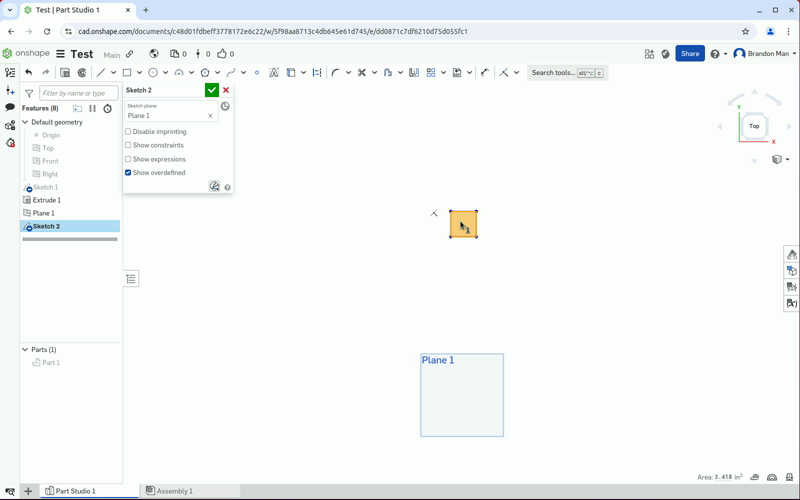
scroll(-6)
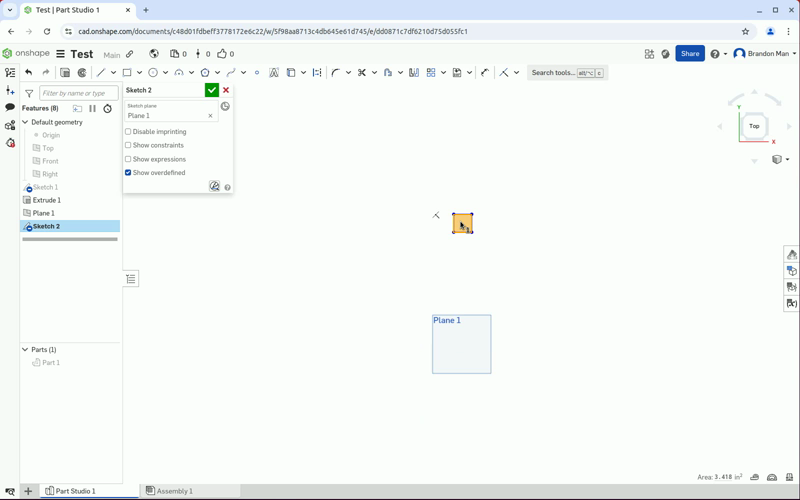
scroll(-6)
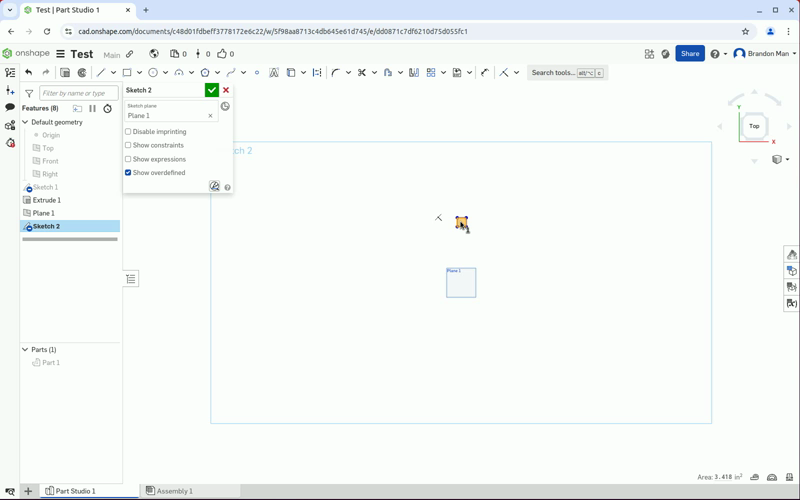
mouse_move(73, 352)
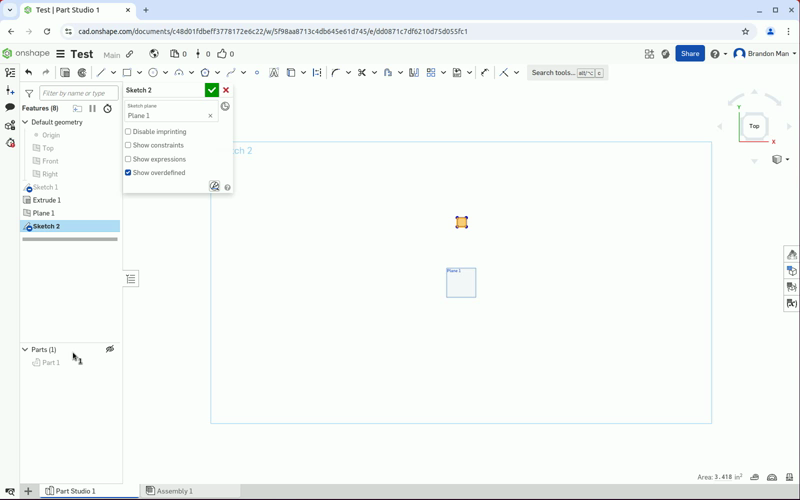
key(shift+y)
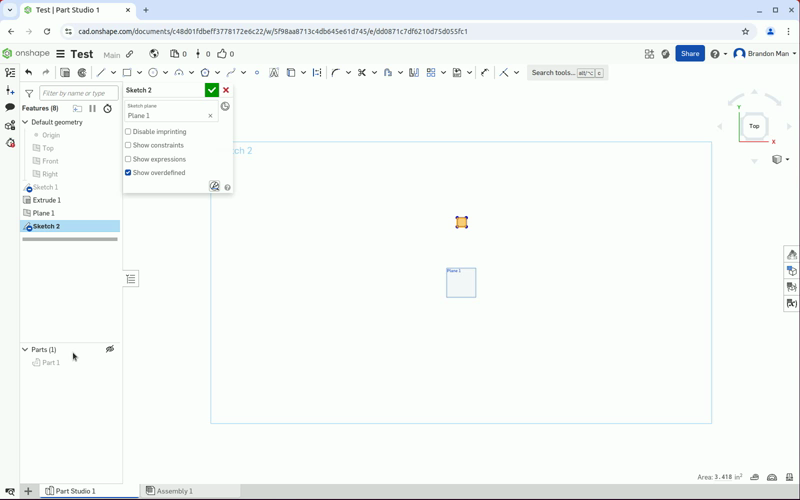
key(shift+e)
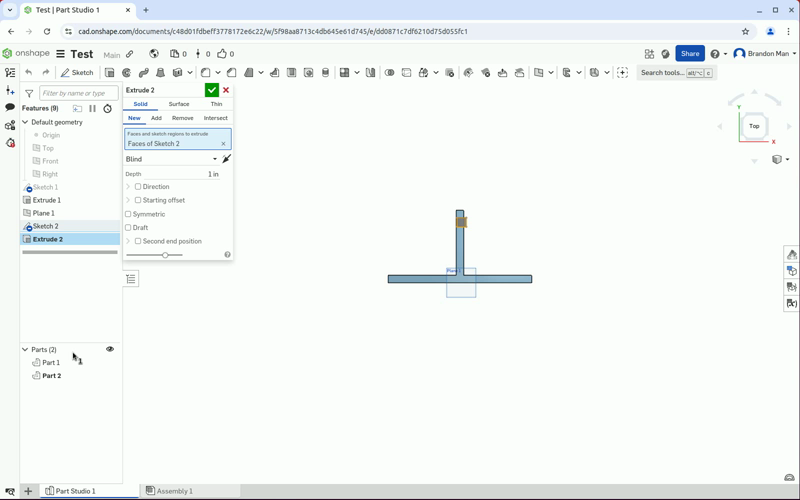
mouse_move(143, 106)
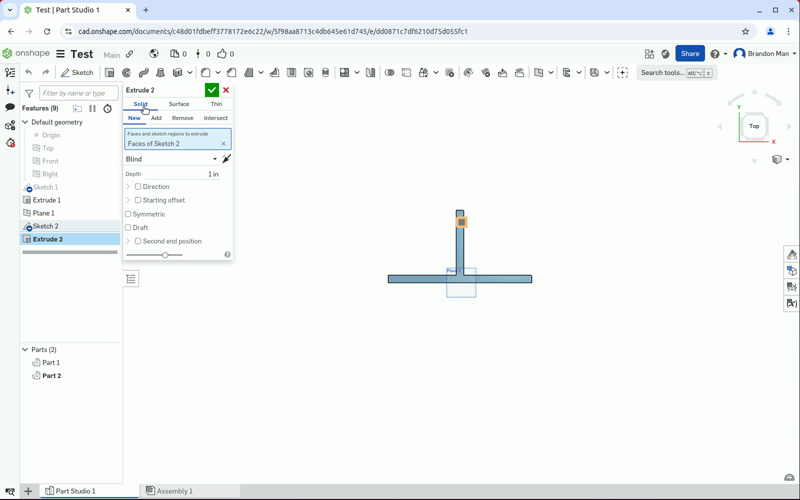
click(143, 106)
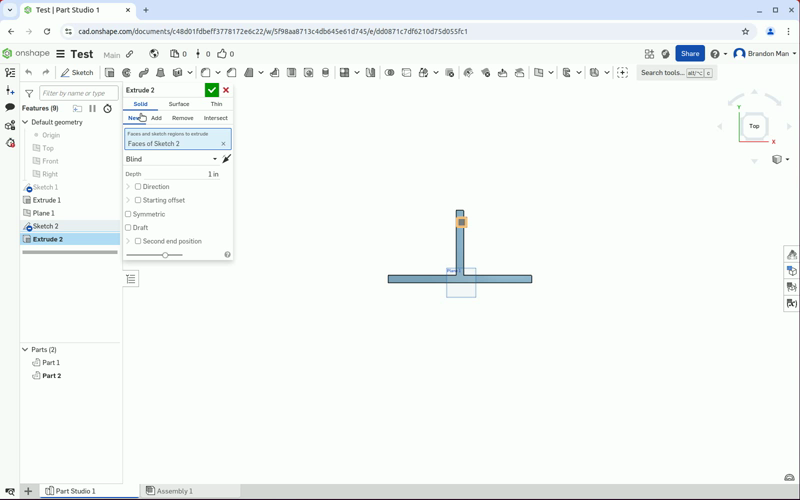
mouse_move(137, 120)
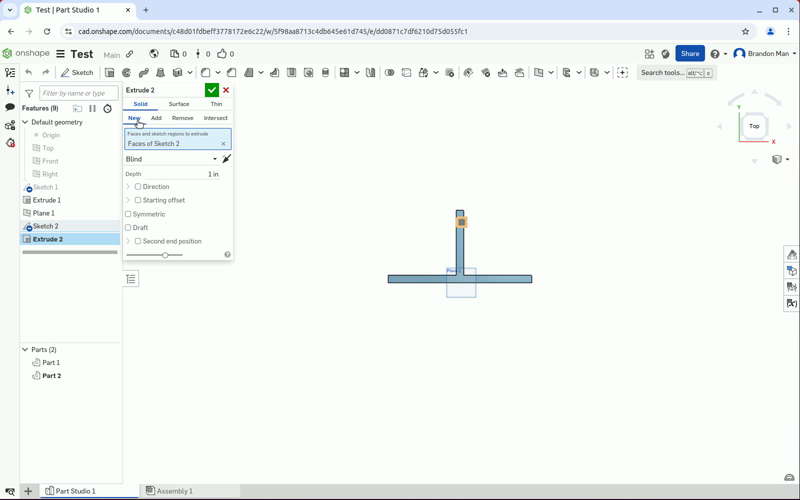
click(137, 120)
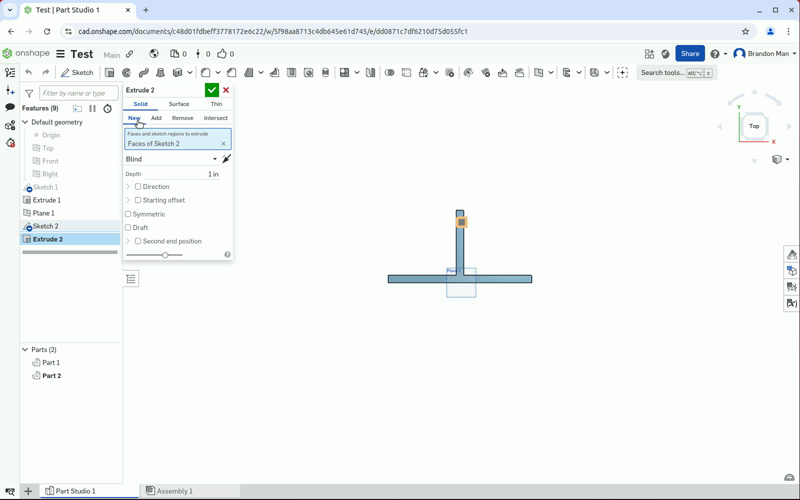
key(tab, 4)
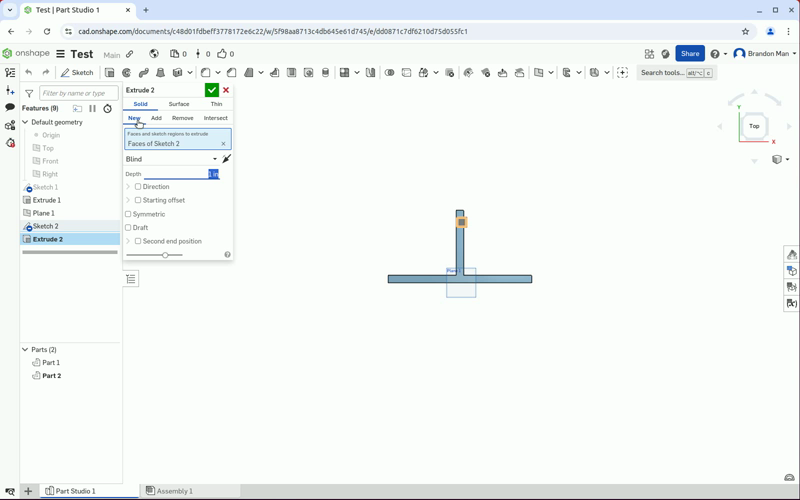
text(1.685)
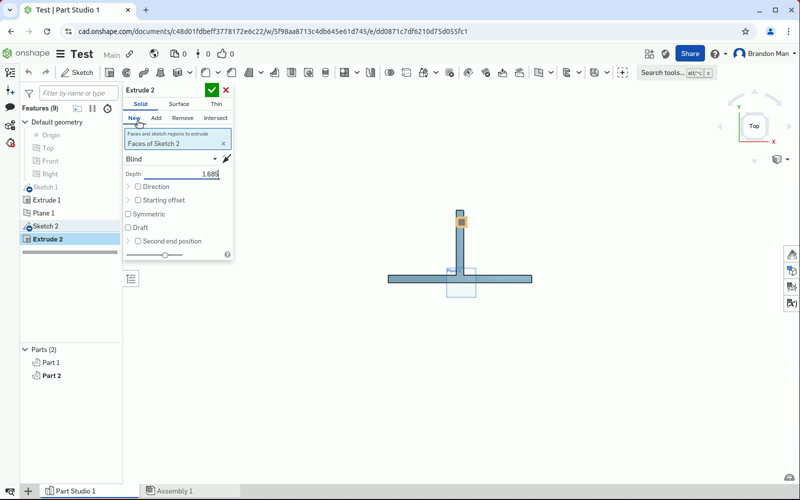
key(enter)
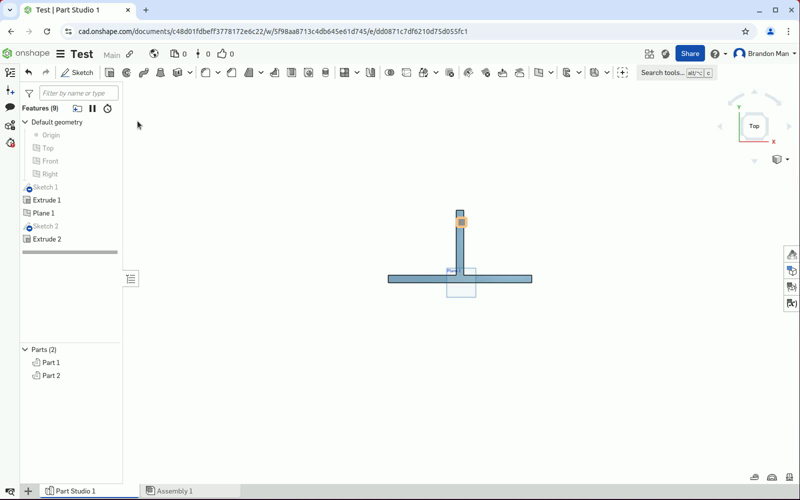
key(shift+h)
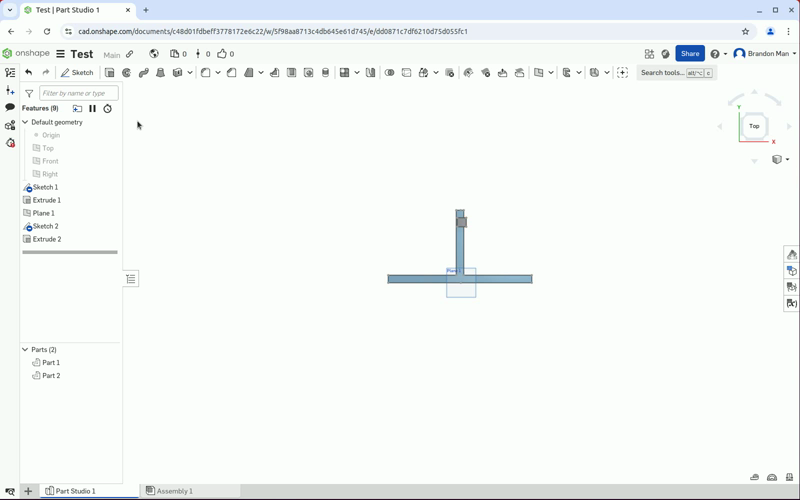
key(shift+h)
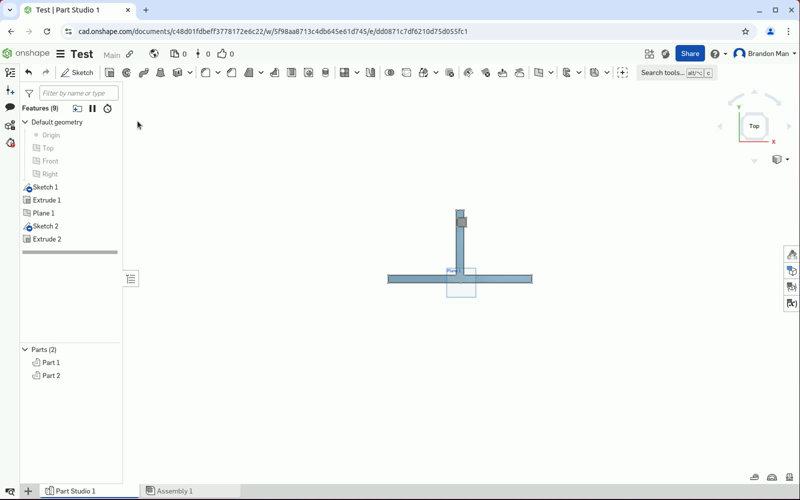
key(shift+7)
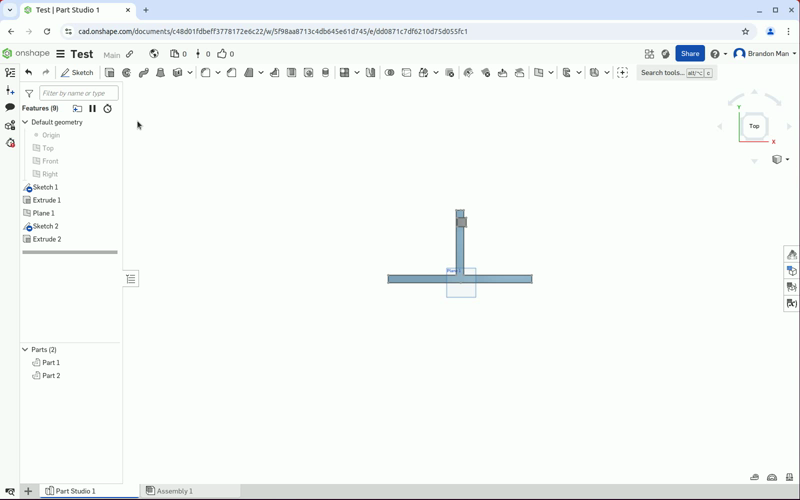
key(up, 3)
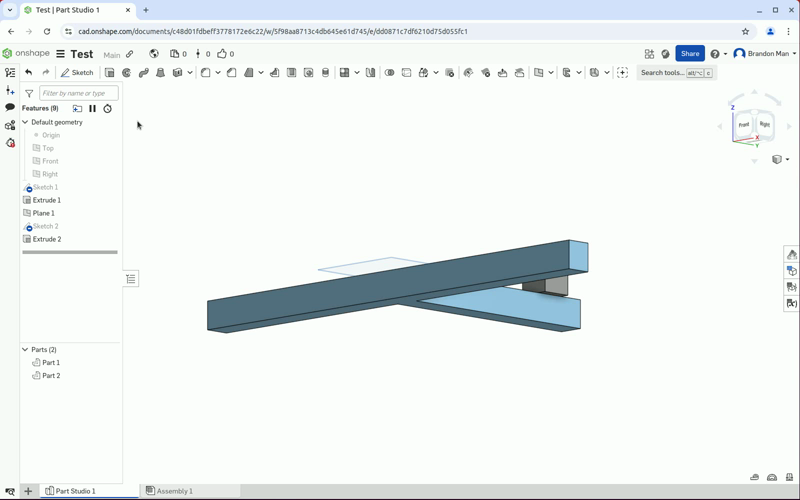
key(left, 3)
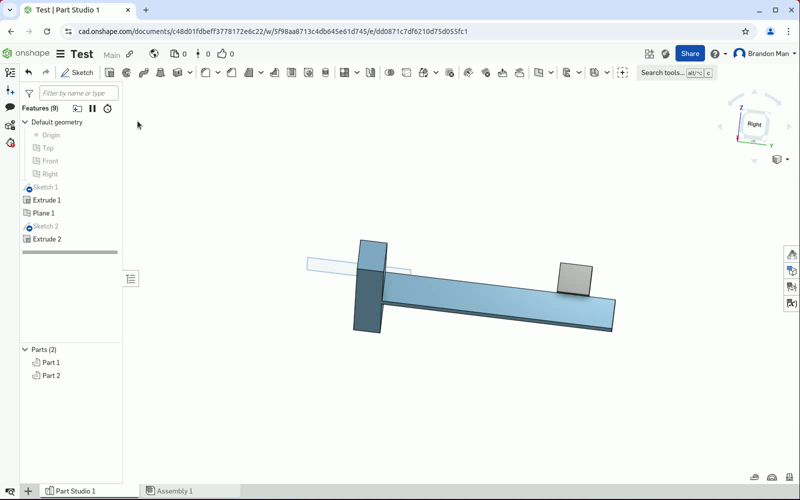
key(right, 3)
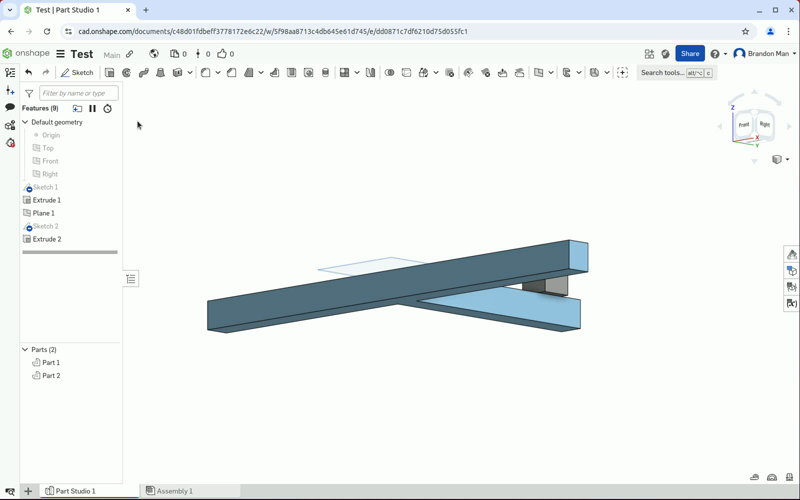
key(down, 3)
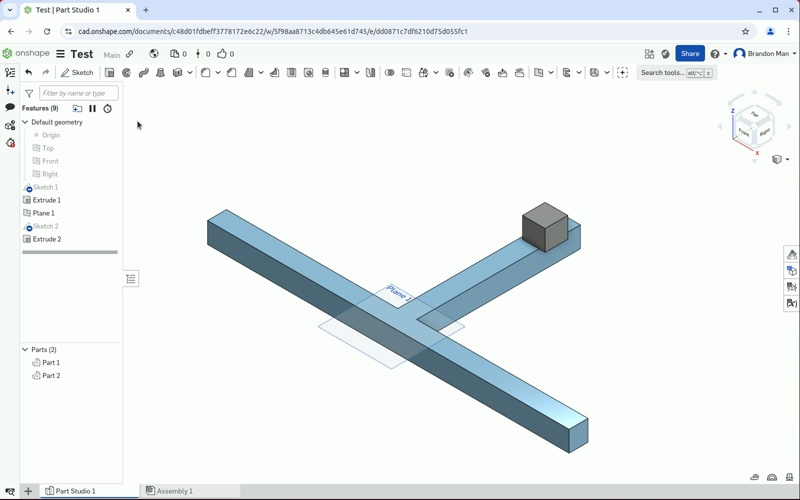
mouse_move(73, 189)
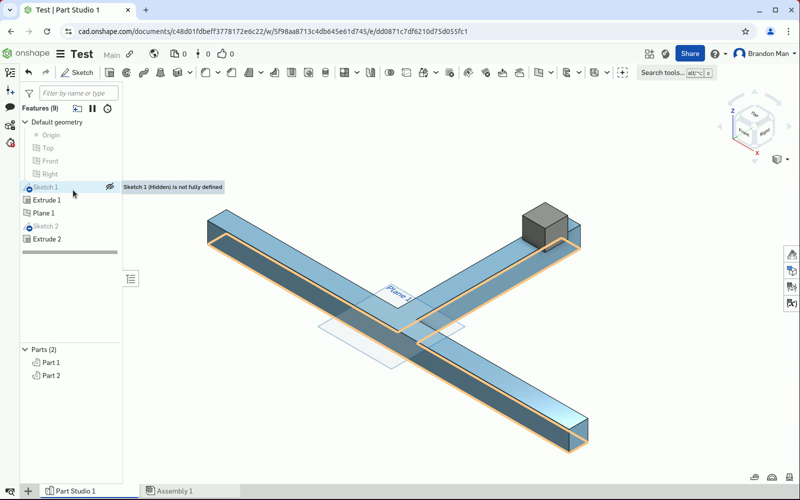
click(73, 189)